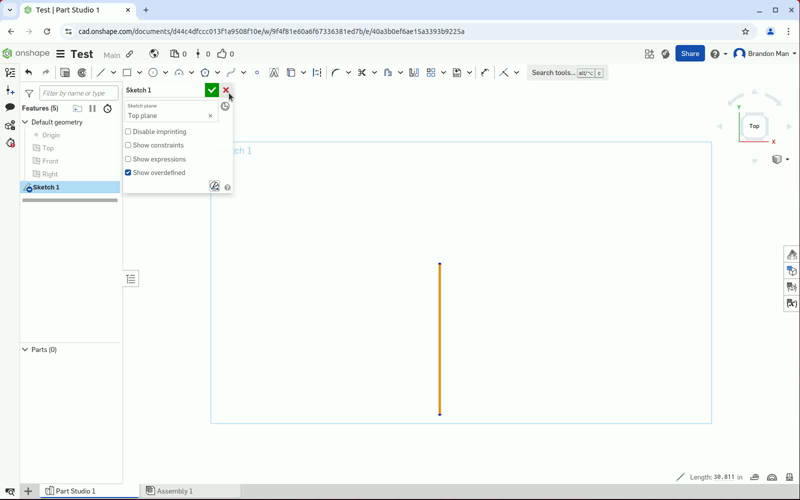
key(shift+h)
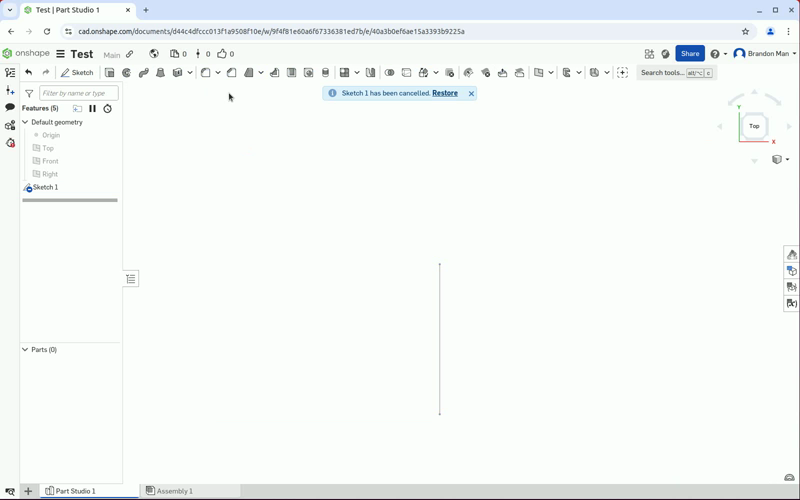
key(shift+s)
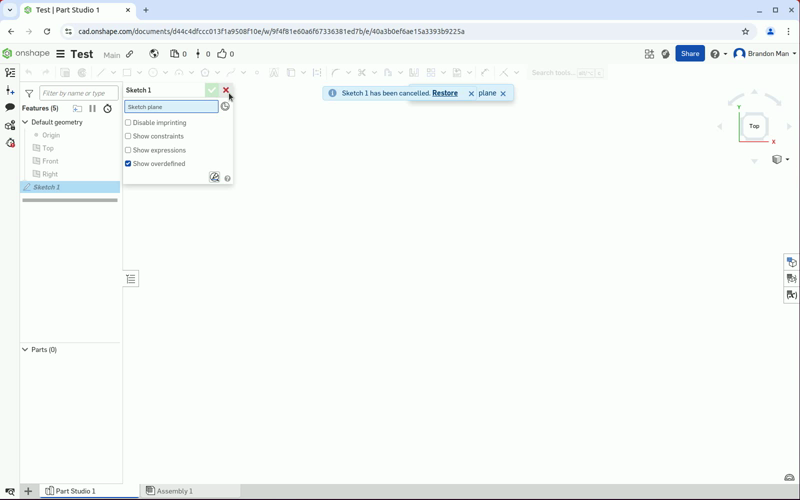
mouse_move(73, 150)
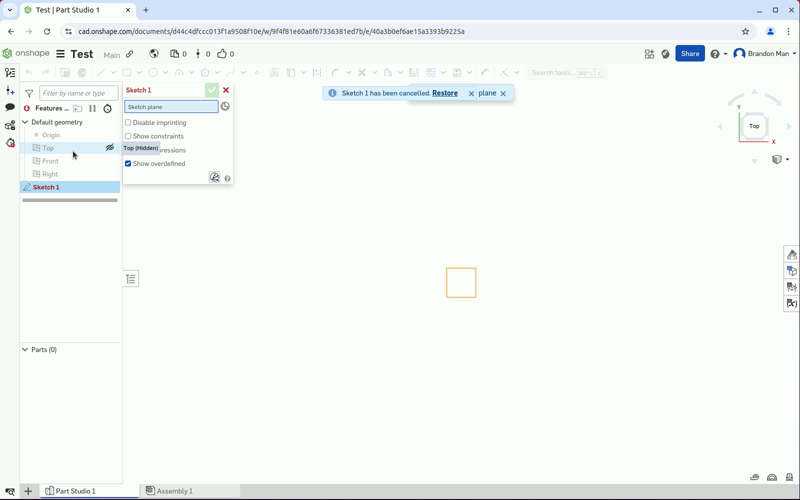
click(73, 150)
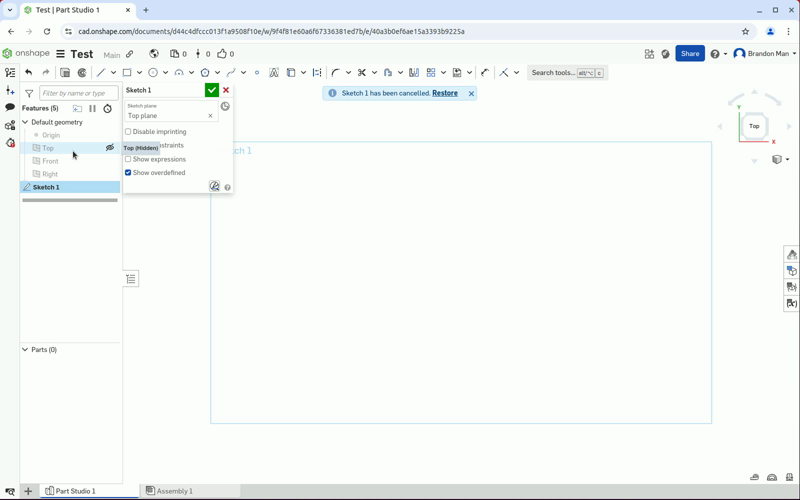
mouse_move(73, 352)
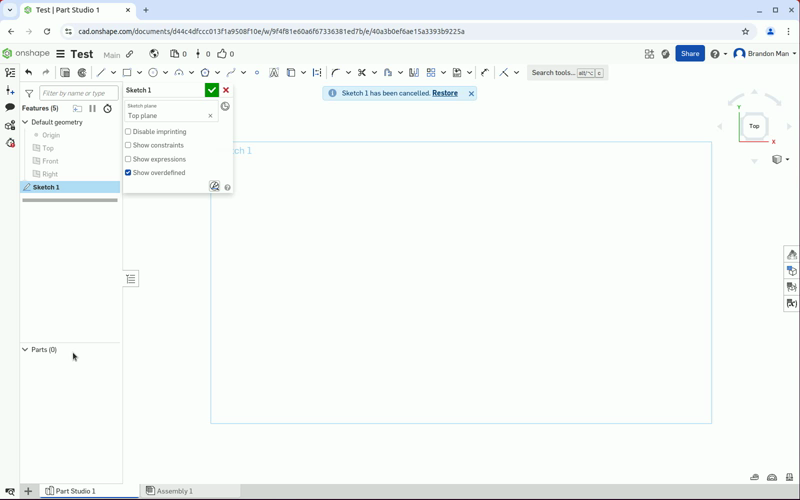
key(y)
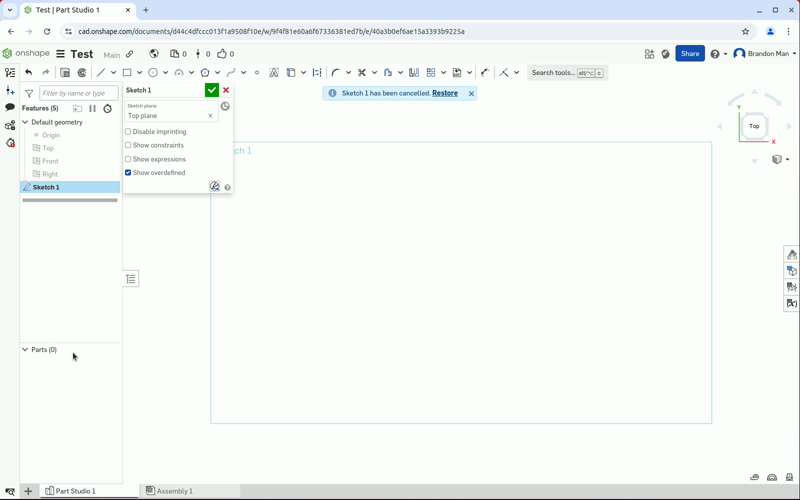
key(l)
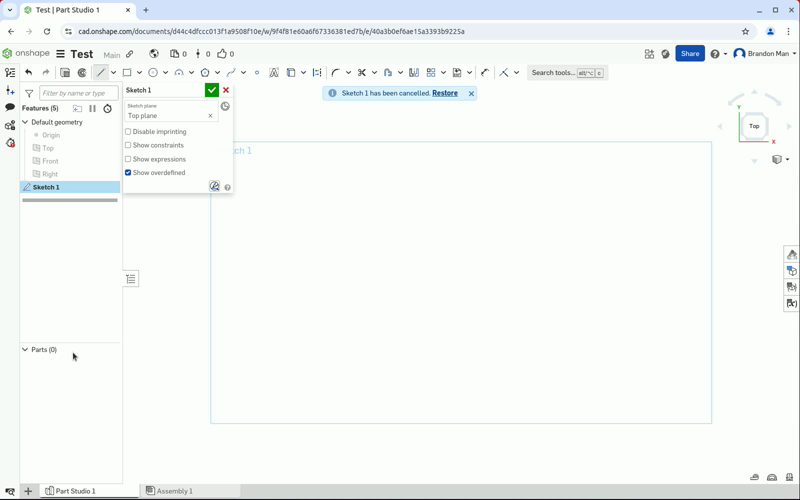
key_down(shift)
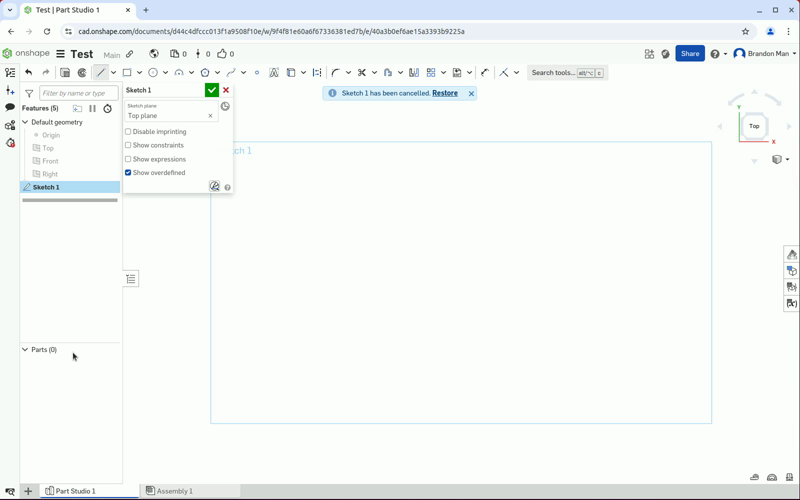
mouse_move(372, 373)
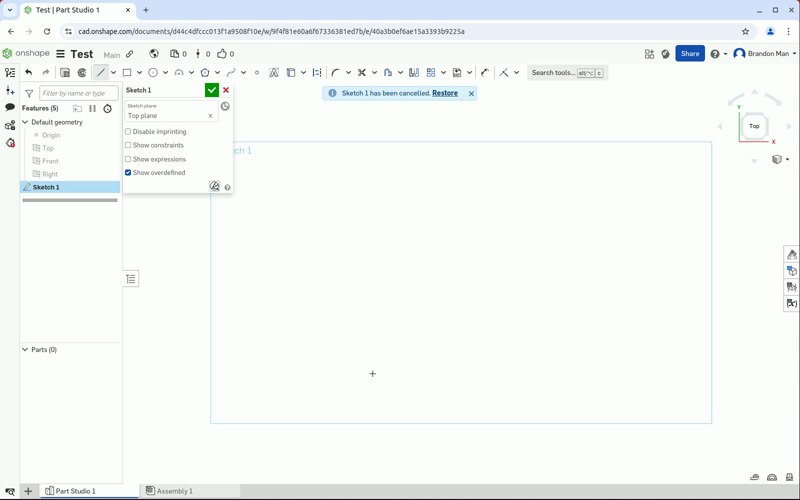
click(372, 373)
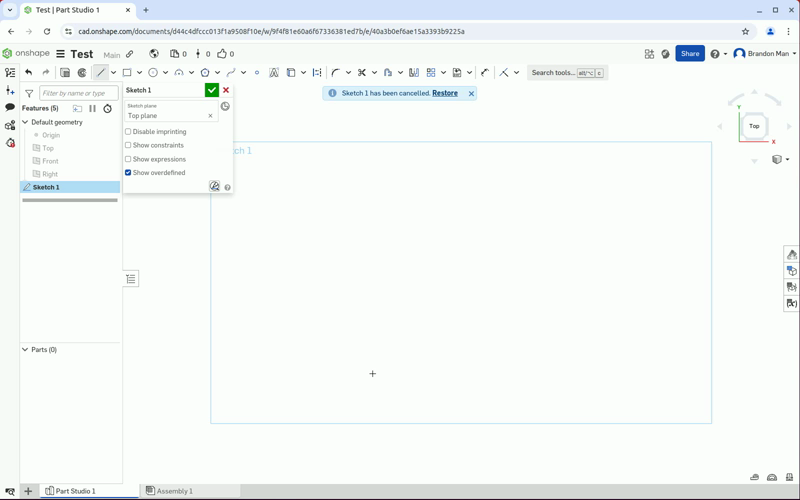
key_up(shift)
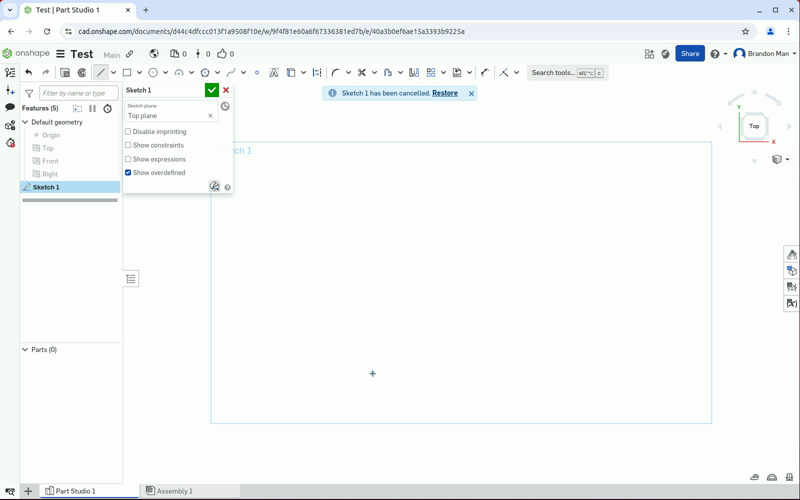
key_down(shift)
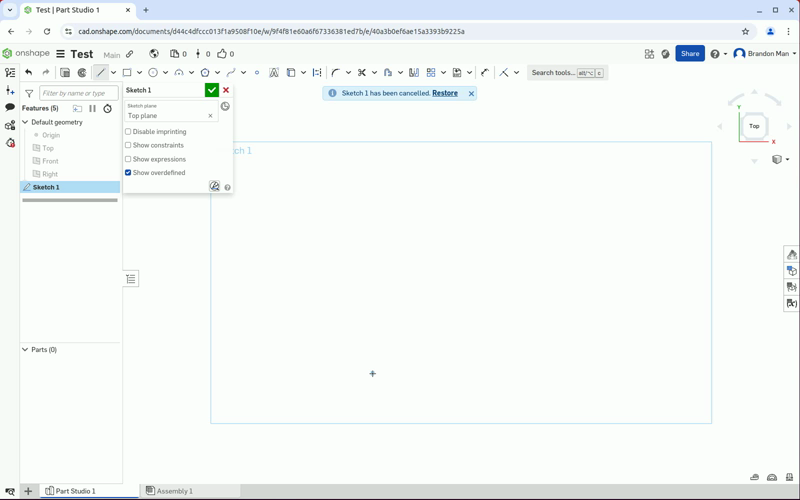
mouse_move(546, 373)
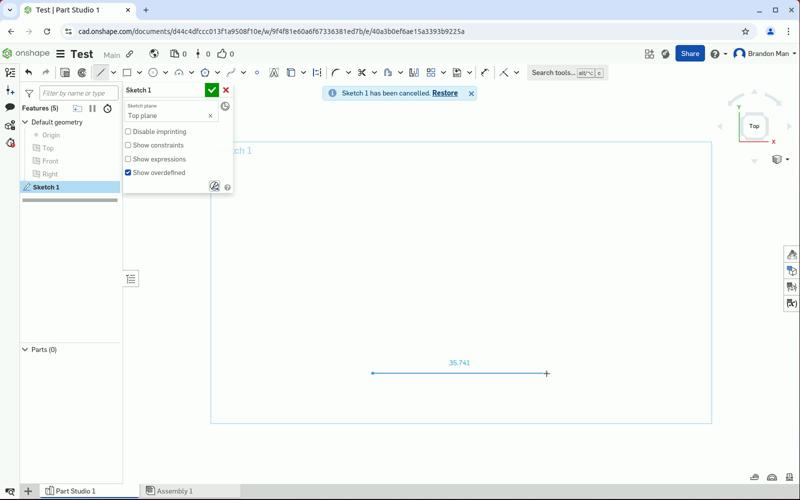
click(546, 373)
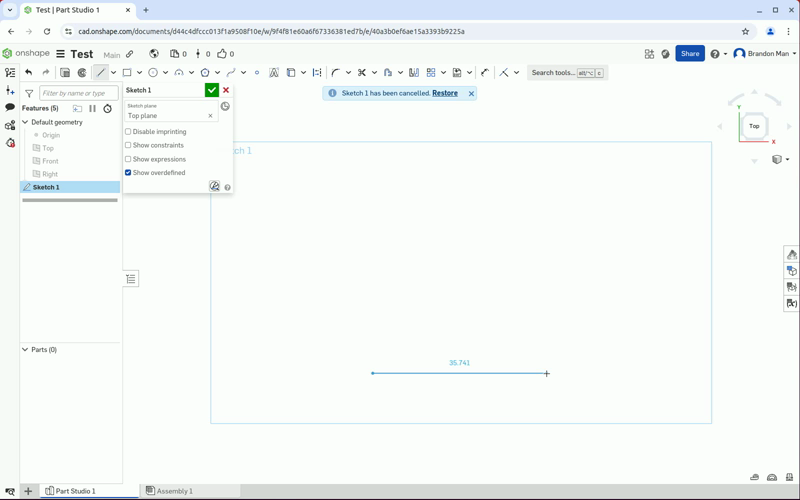
key_up(shift)
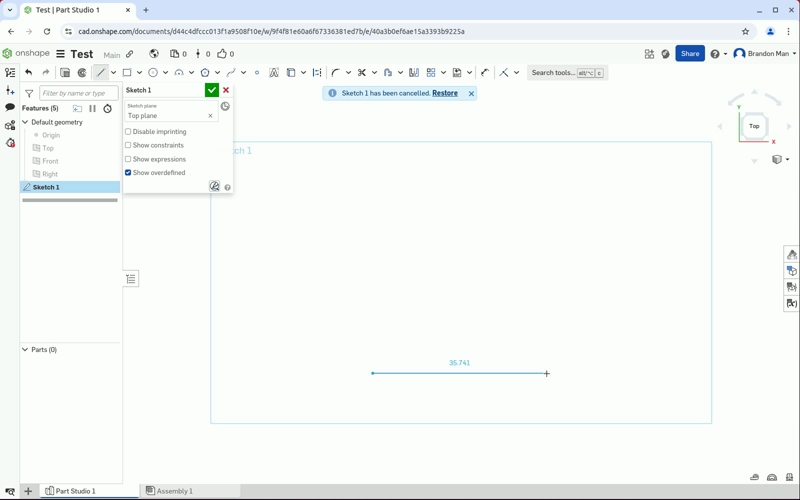
key_down(shift)
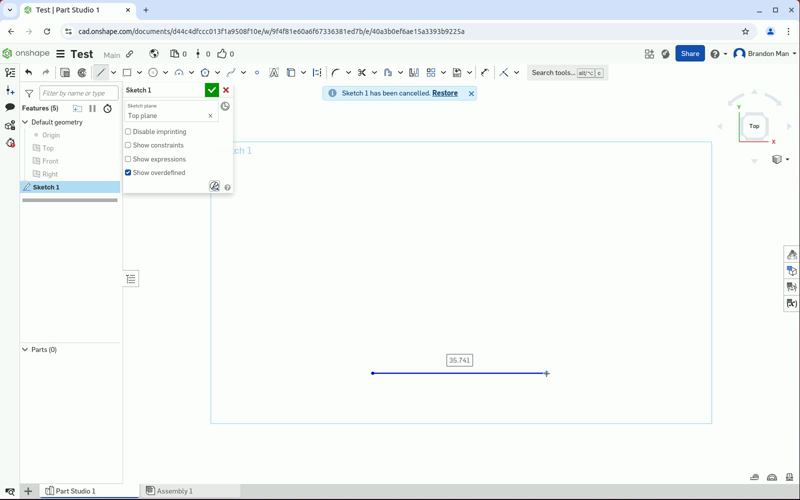
mouse_move(576, 373)
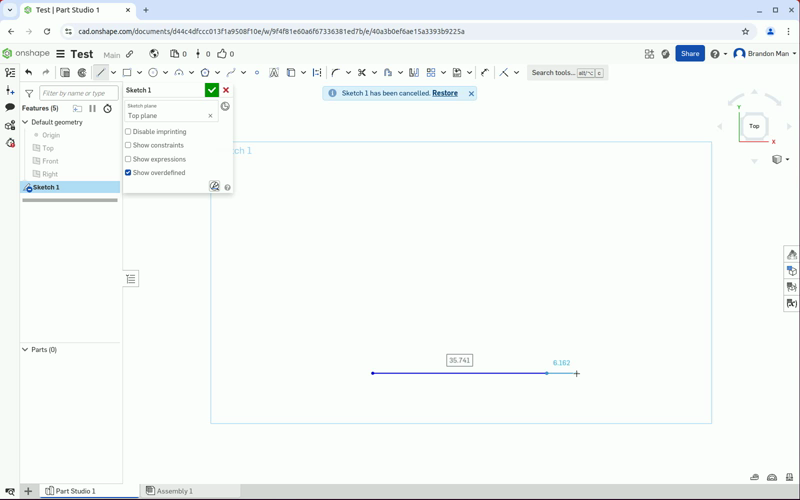
mouse_move(546, 354)
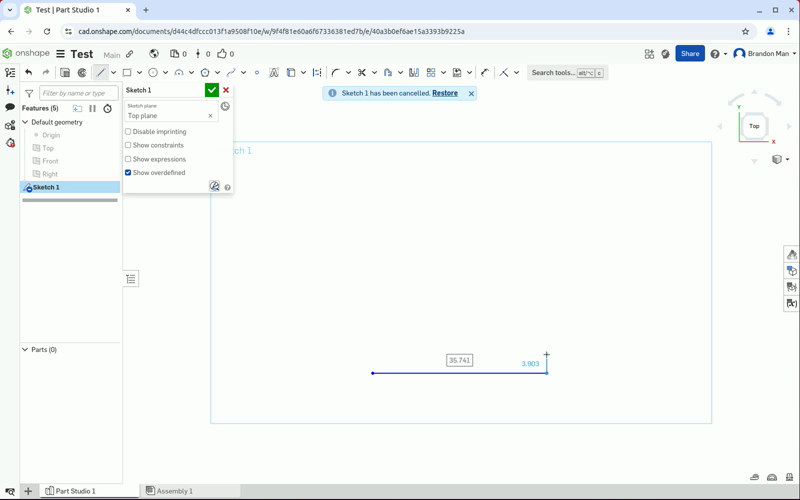
click(546, 354)
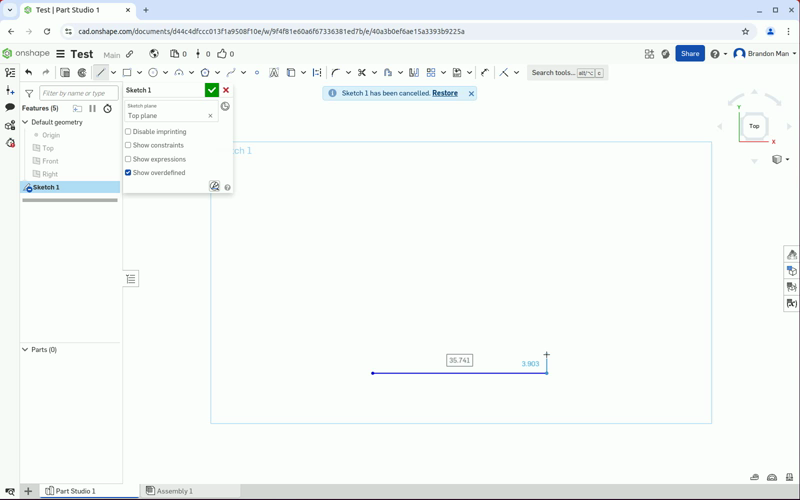
key_up(shift)
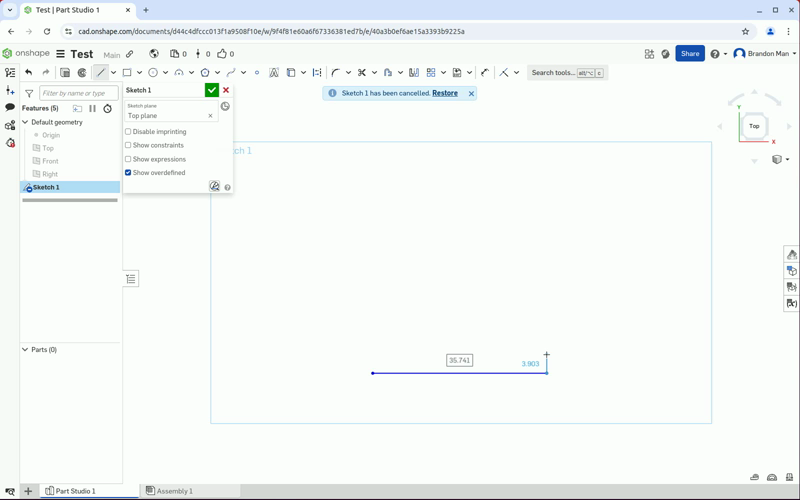
key_down(shift)
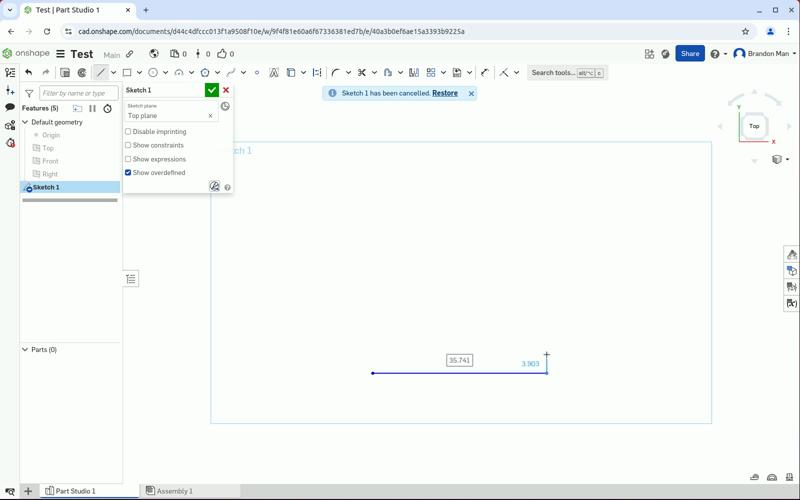
mouse_move(576, 354)
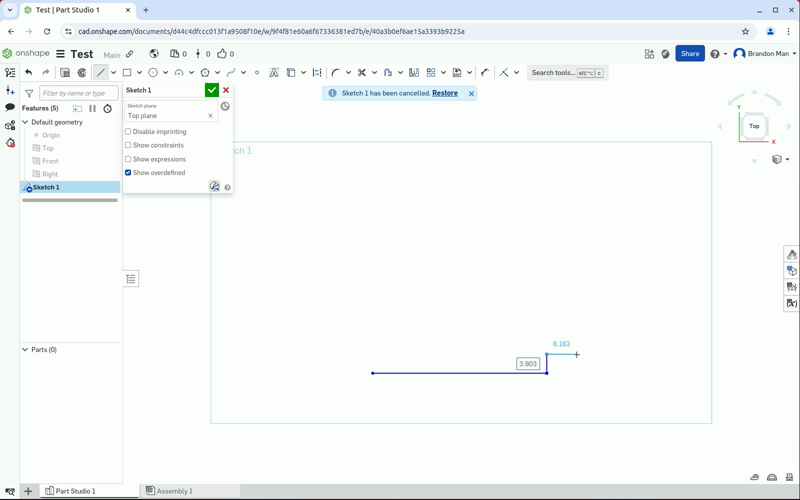
mouse_move(546, 352)
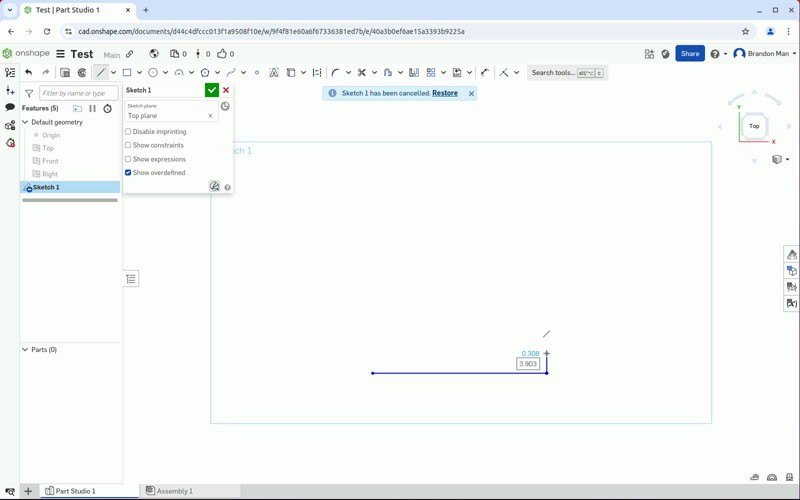
scroll(6)
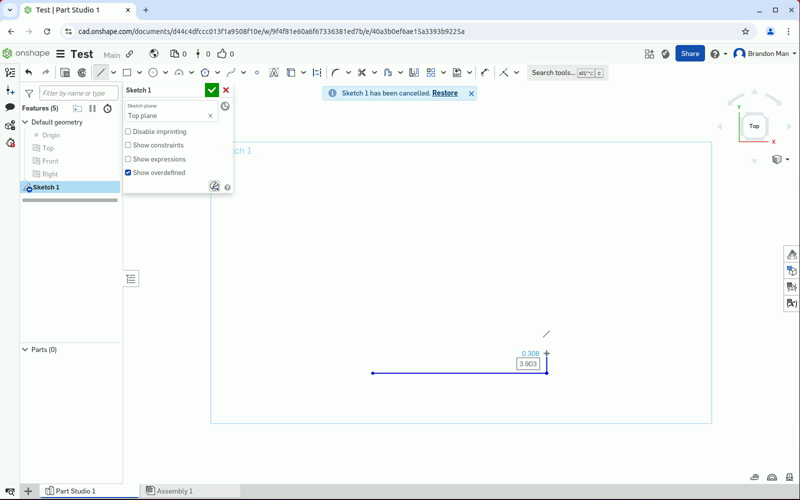
scroll(6)
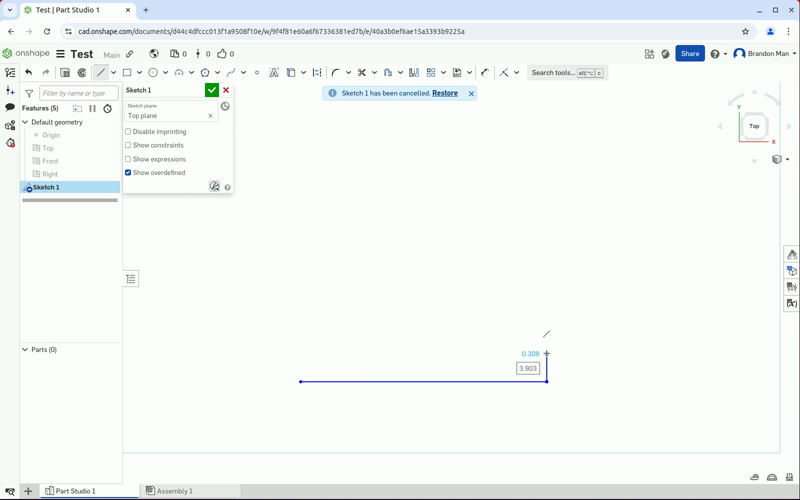
scroll(6)
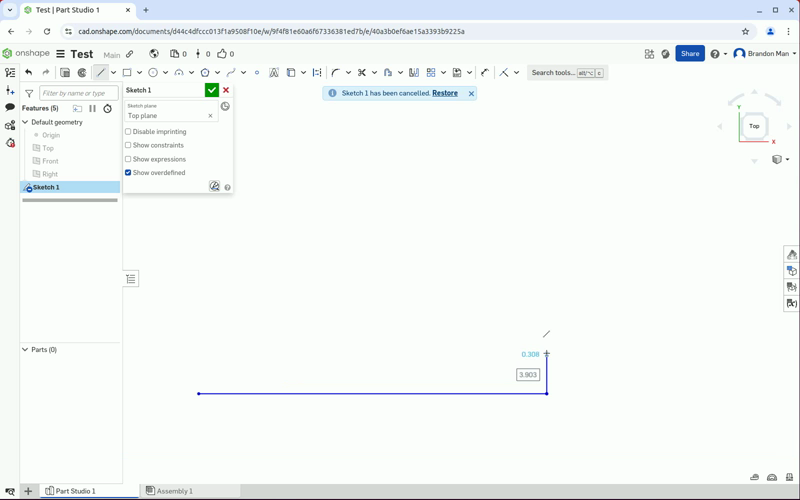
scroll(6)
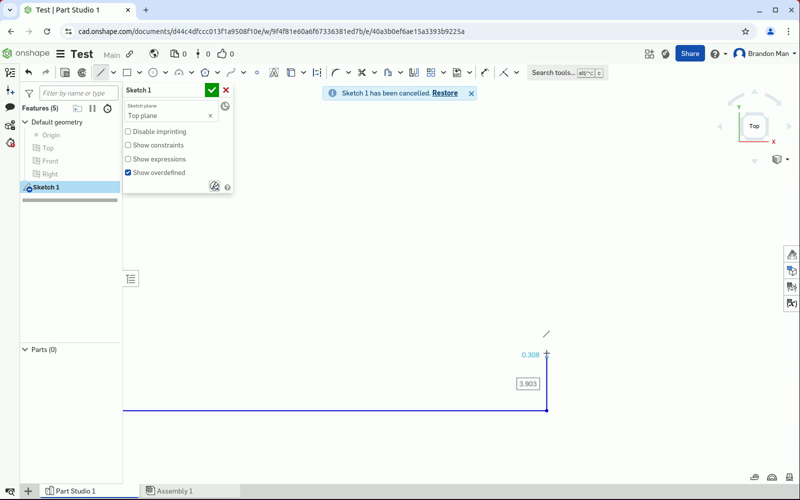
scroll(6)
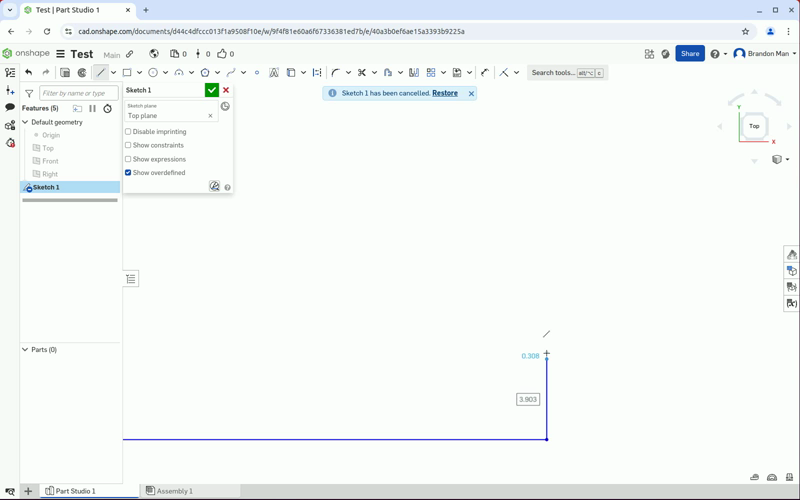
scroll(6)
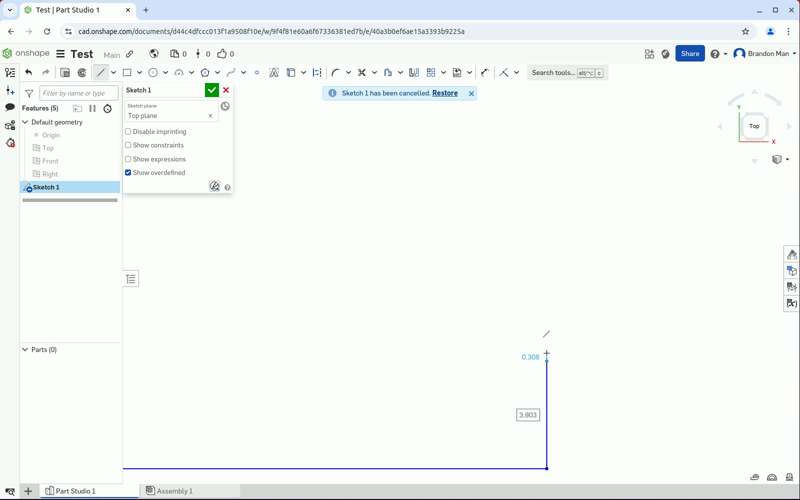
scroll(6)
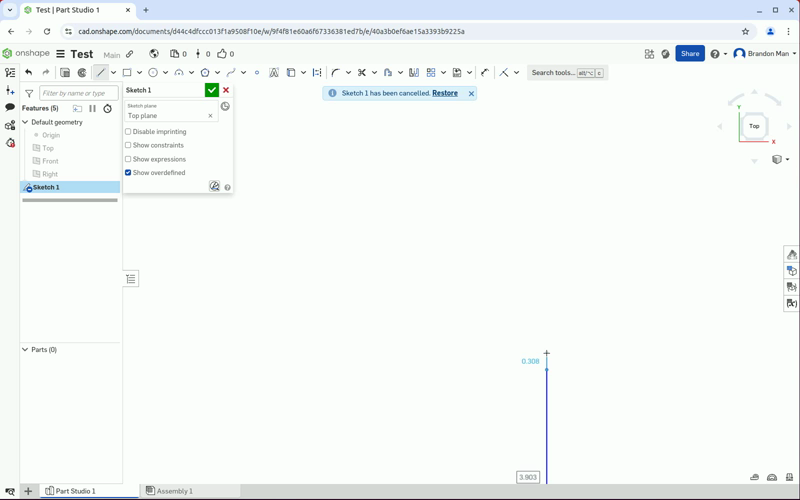
click(546, 352)
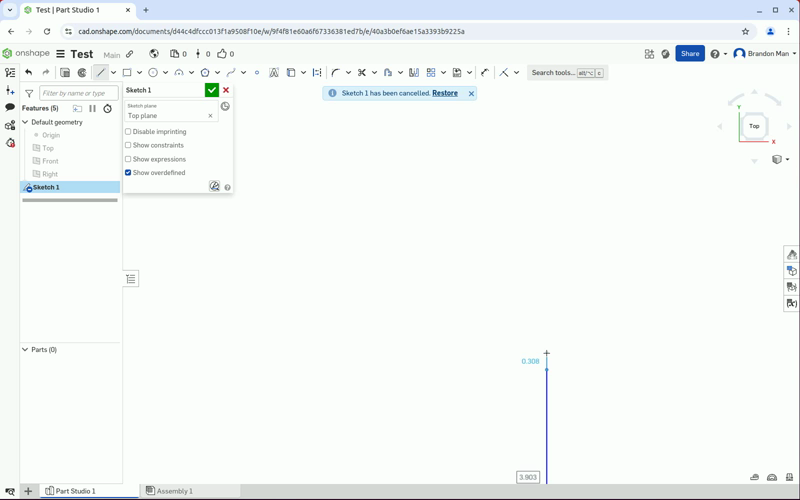
scroll(-6)
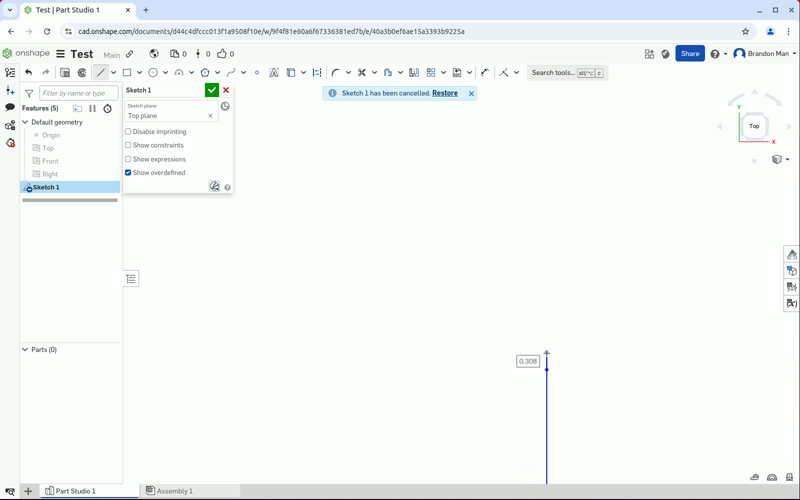
scroll(-6)
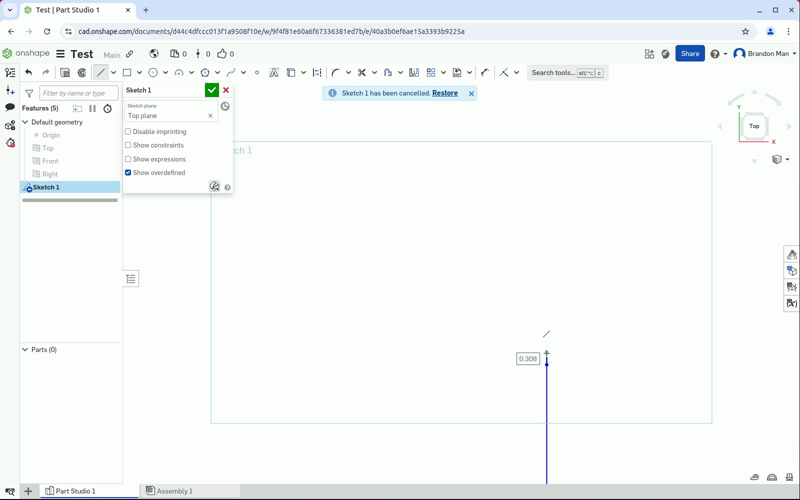
scroll(-6)
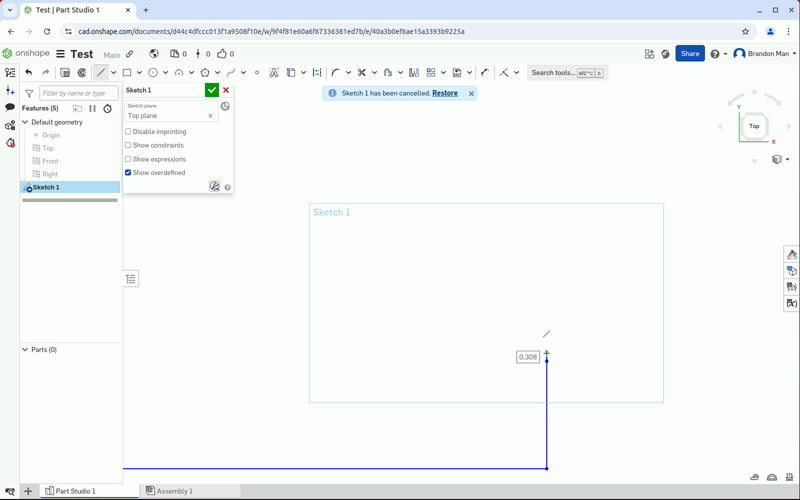
scroll(-6)
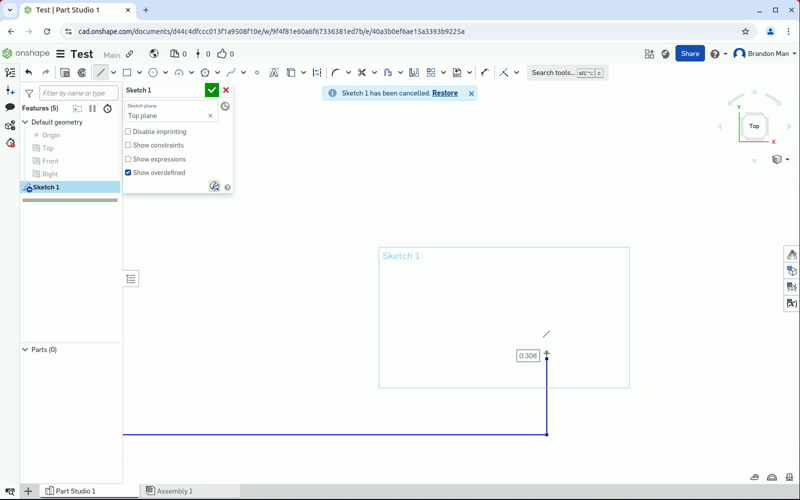
scroll(-6)
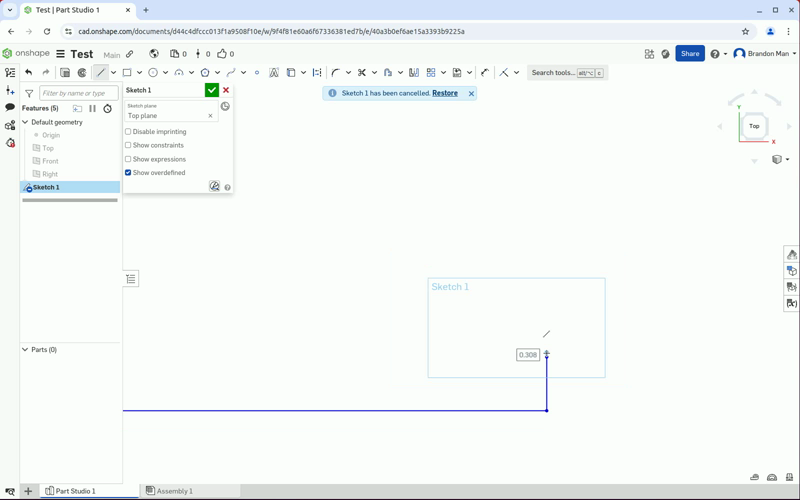
scroll(-6)
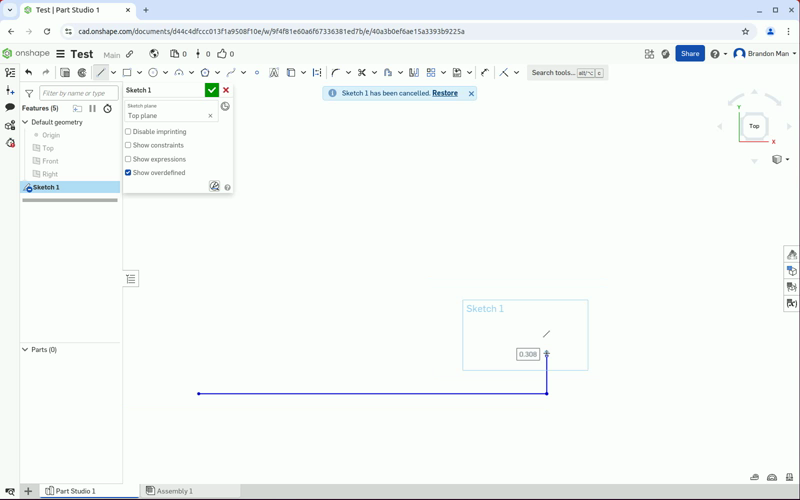
scroll(-6)
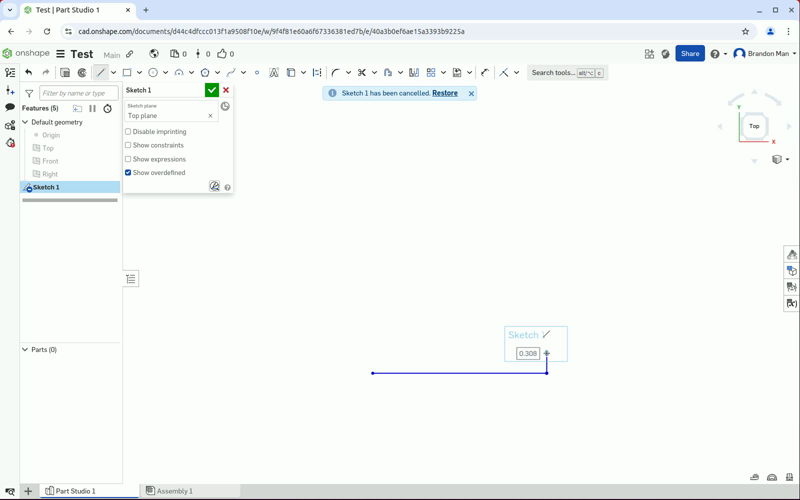
key_up(shift)
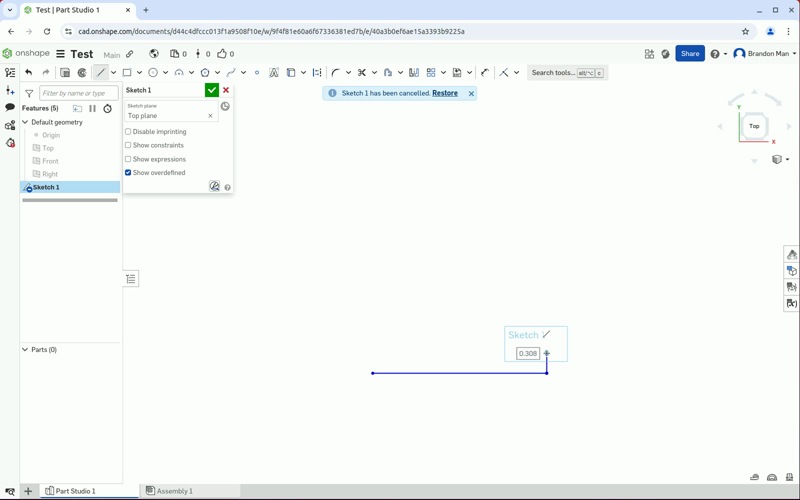
key_down(shift)
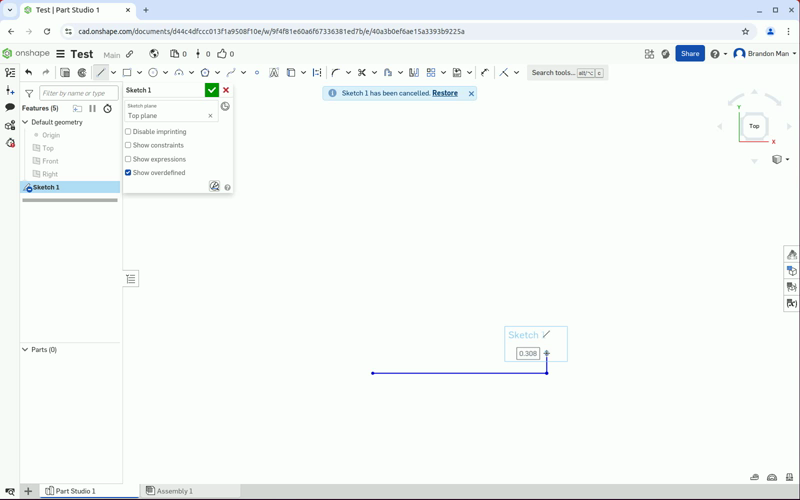
mouse_move(546, 193)
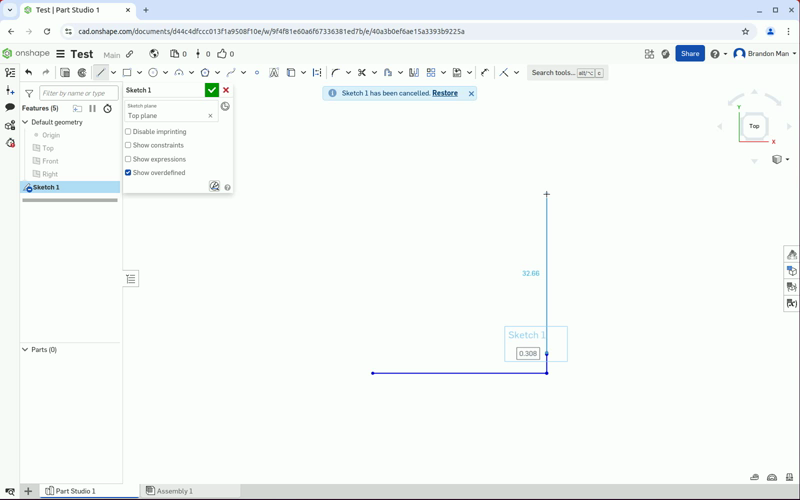
click(546, 193)
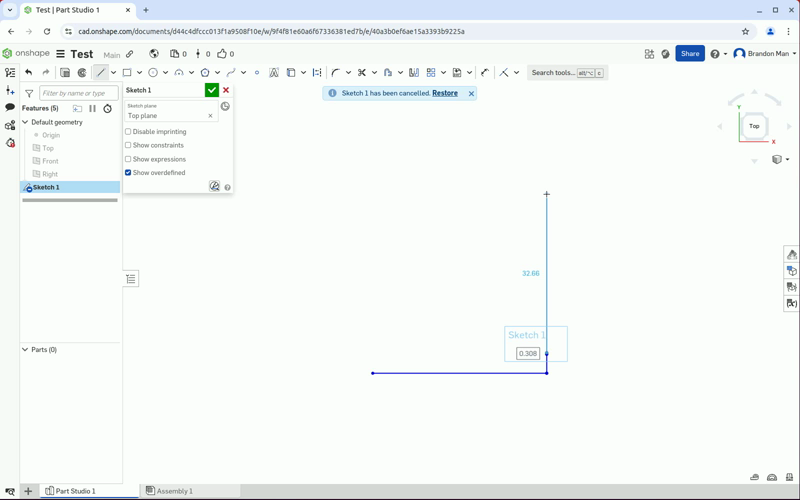
key_up(shift)
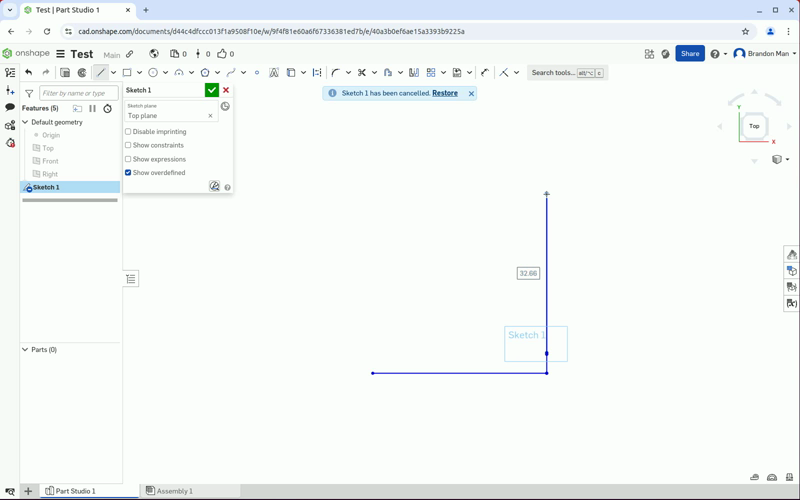
key_down(shift)
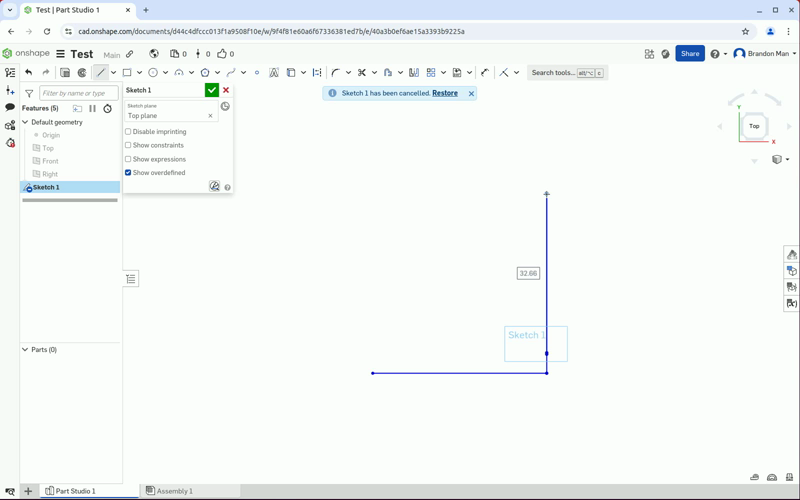
mouse_move(372, 193)
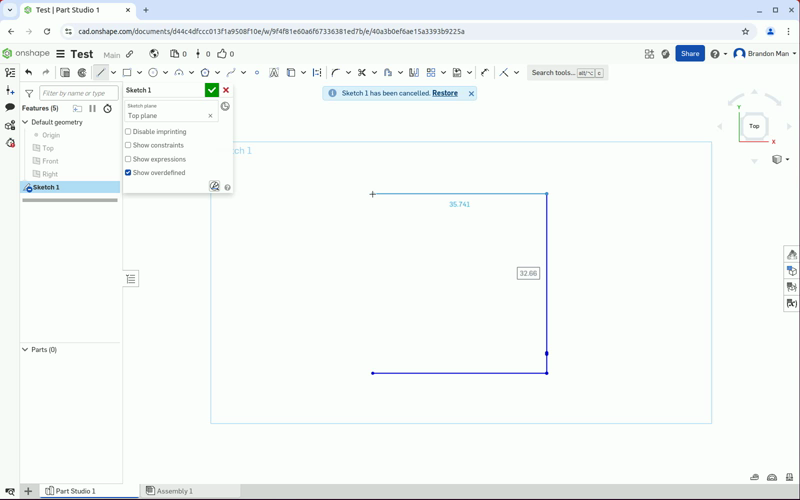
click(372, 193)
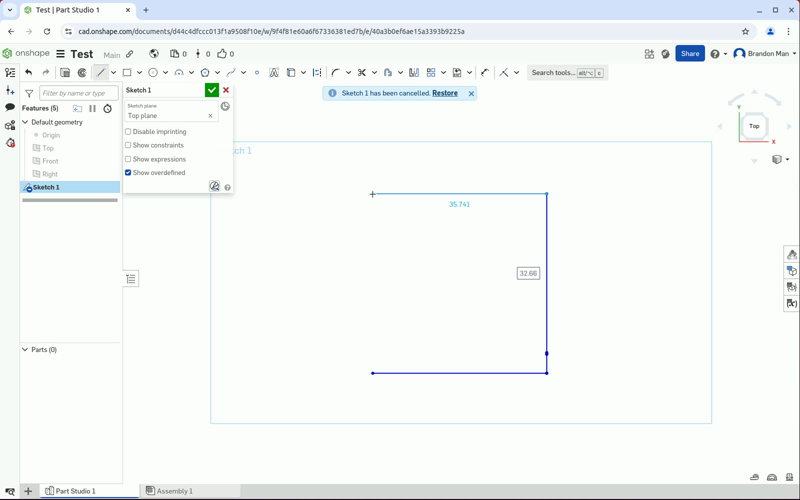
key_up(shift)
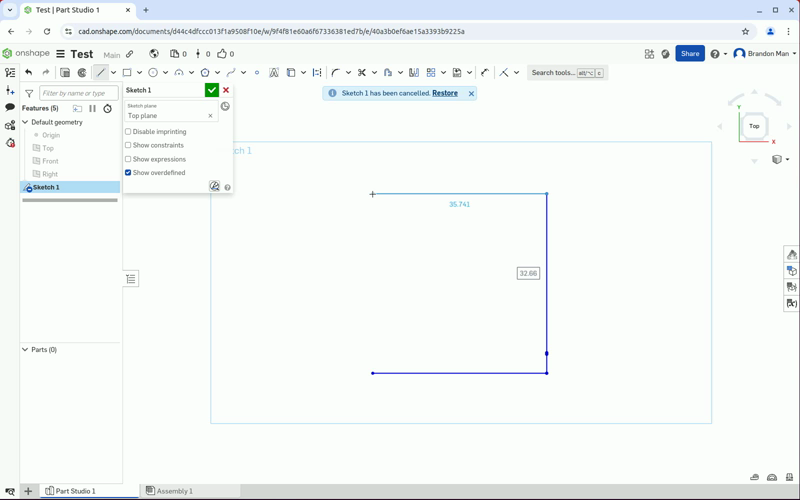
key_down(shift)
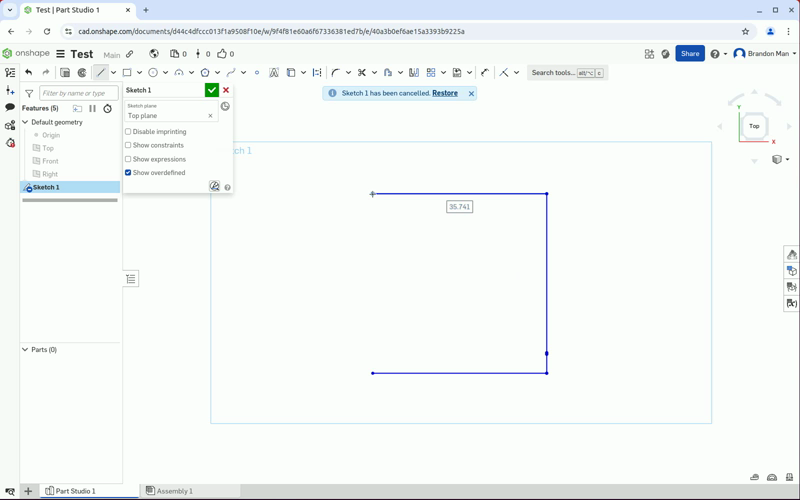
mouse_move(372, 352)
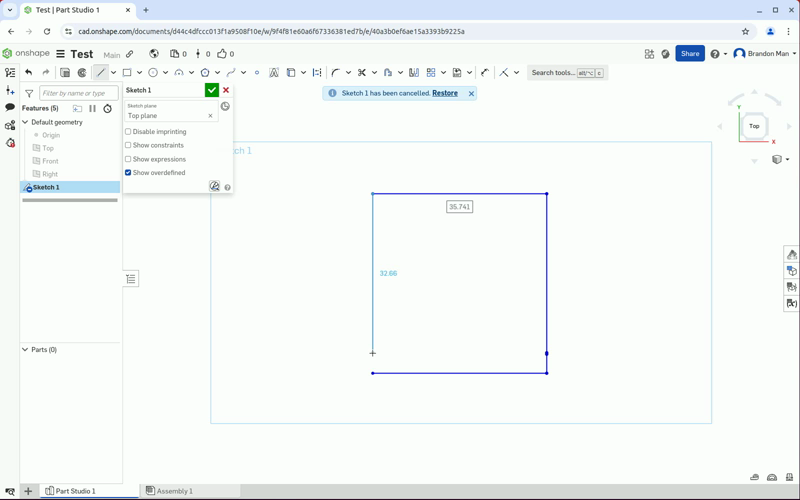
click(372, 352)
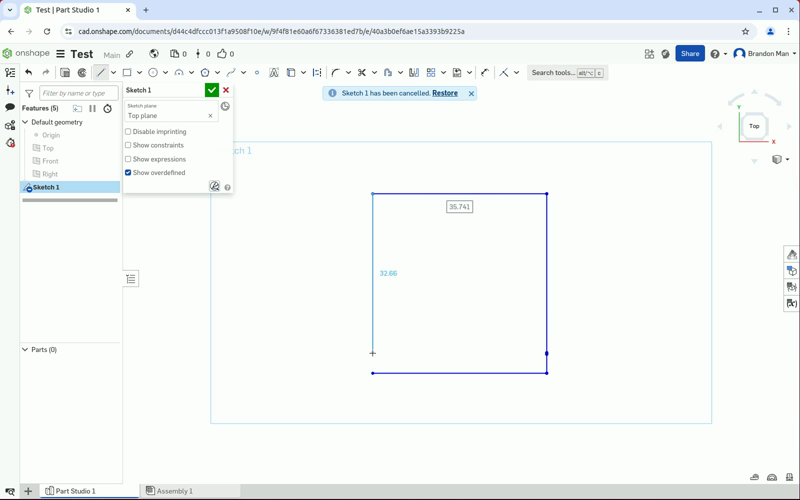
key_up(shift)
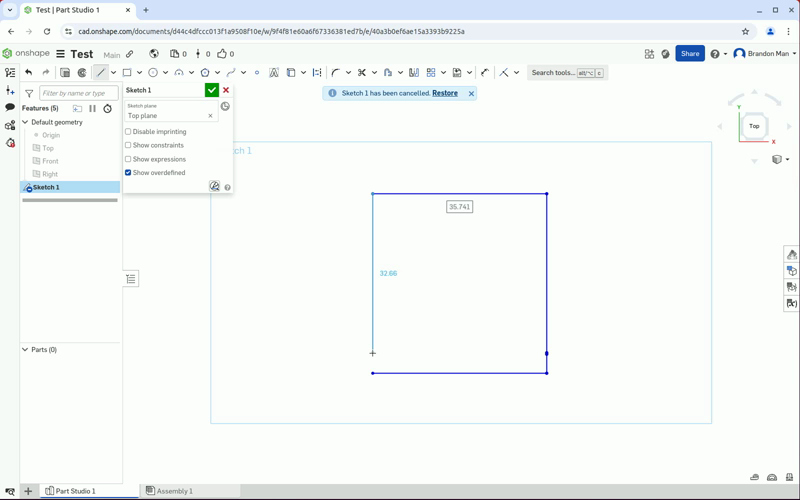
key_down(shift)
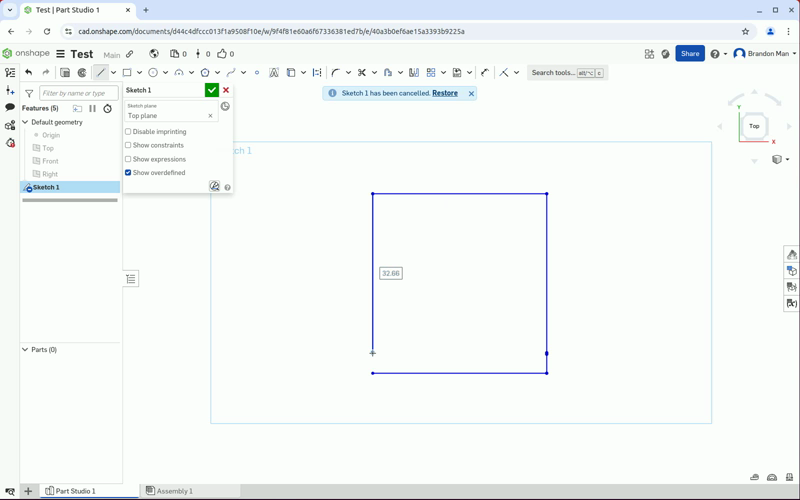
mouse_move(402, 352)
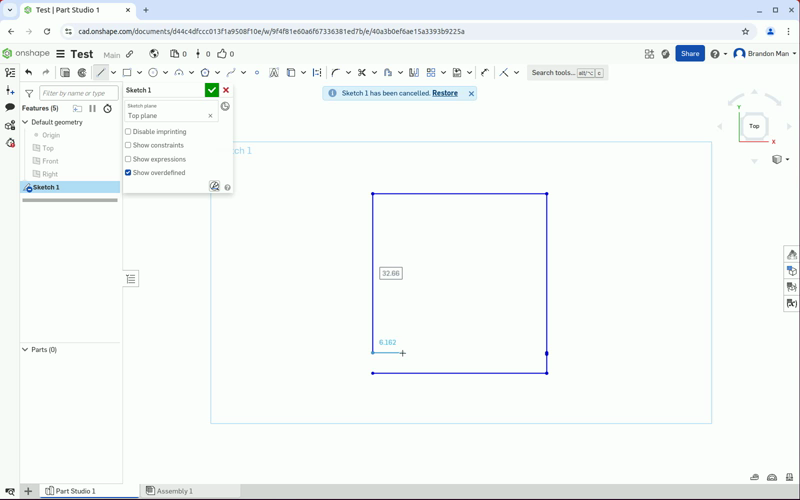
mouse_move(372, 354)
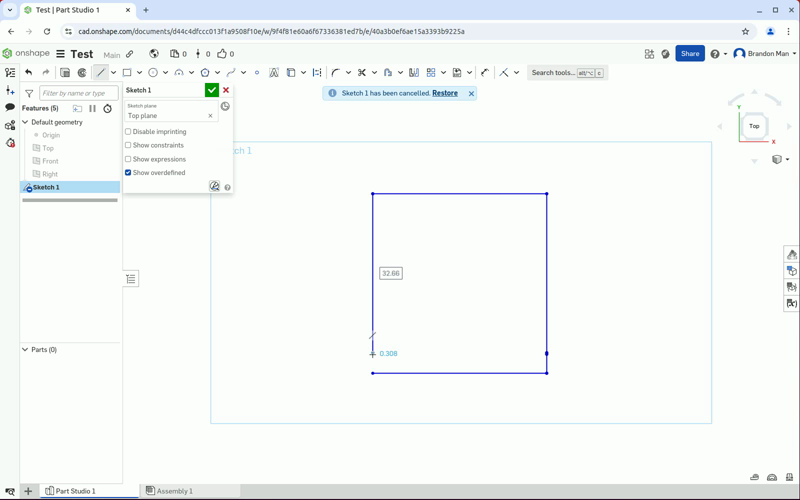
scroll(6)
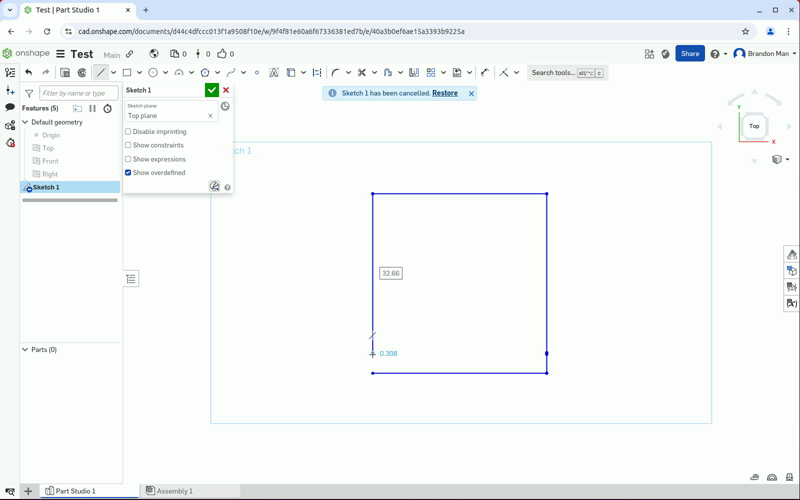
scroll(6)
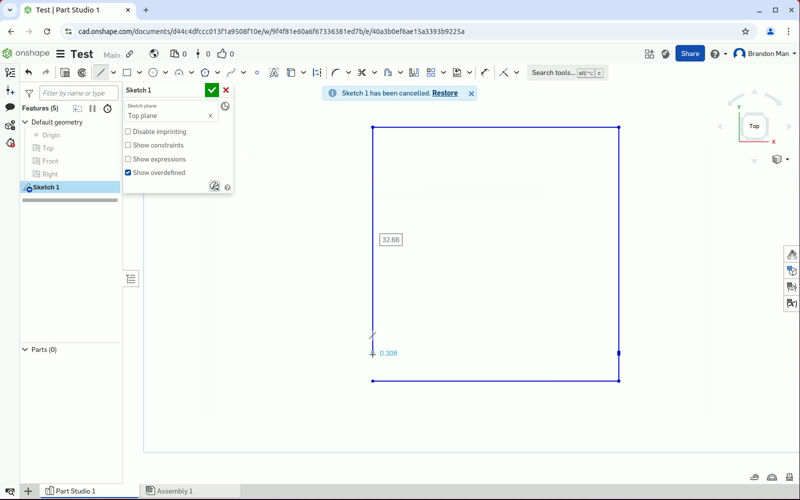
scroll(6)
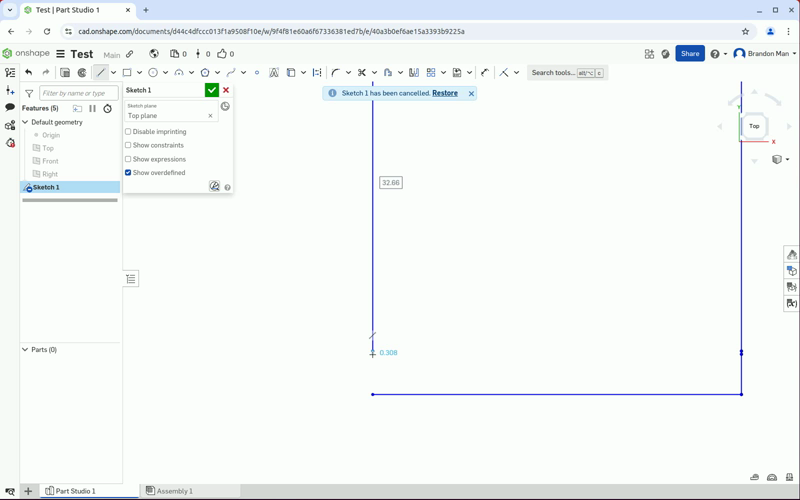
scroll(6)
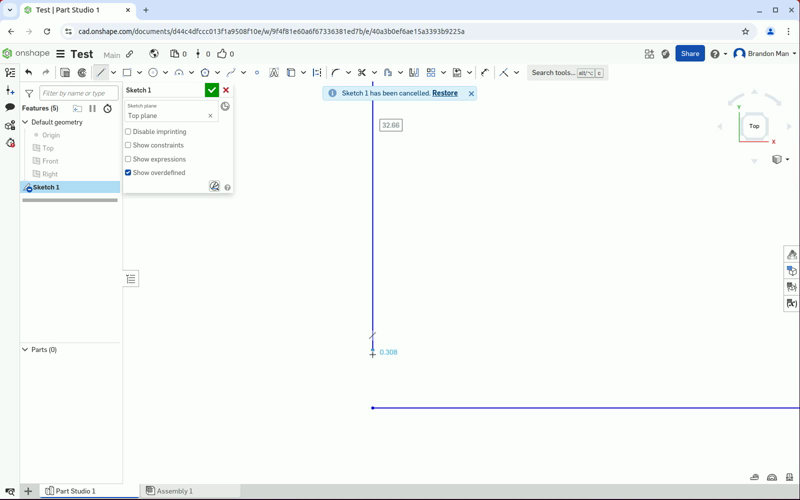
scroll(6)
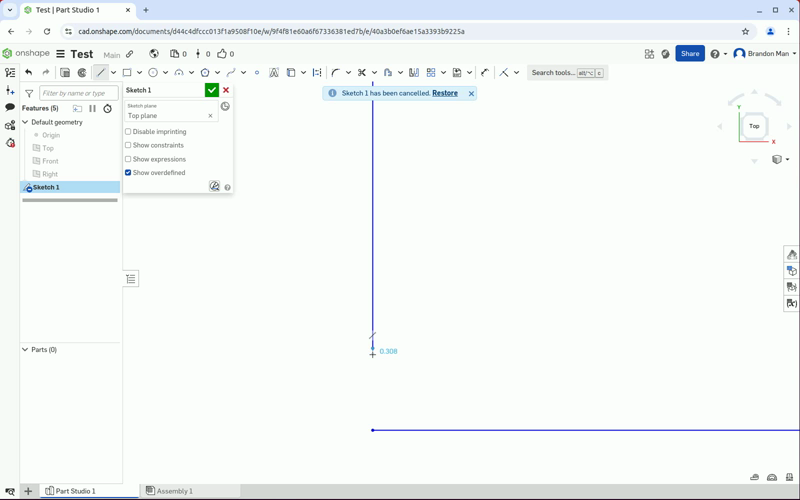
scroll(6)
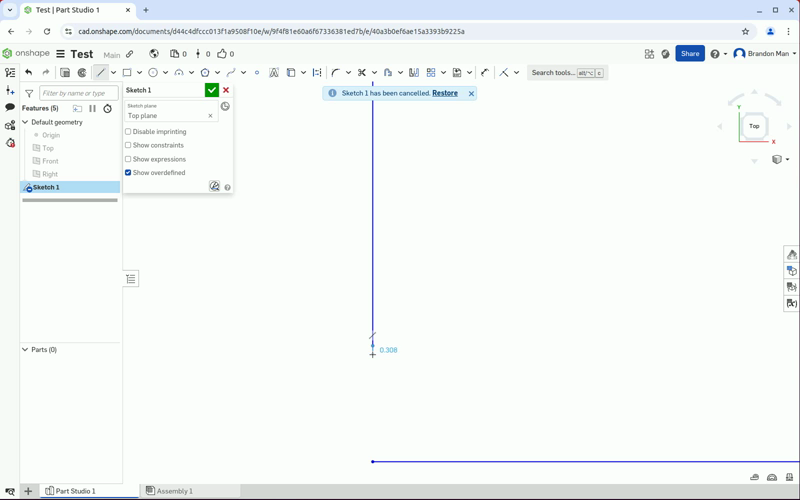
scroll(6)
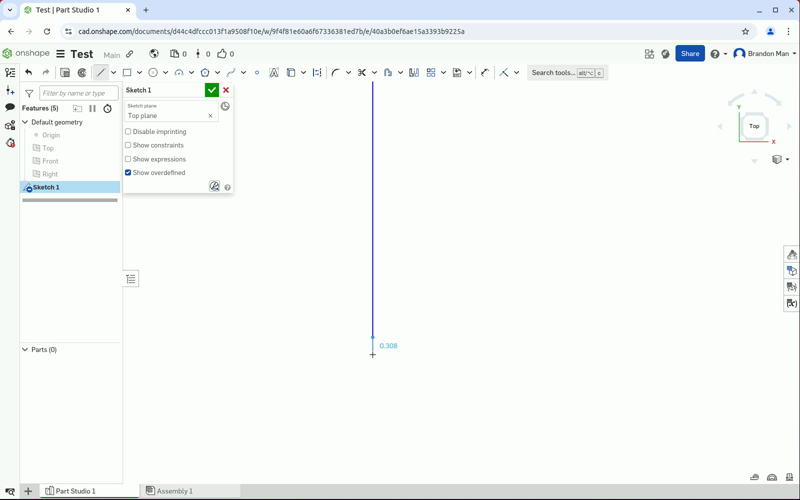
click(372, 354)
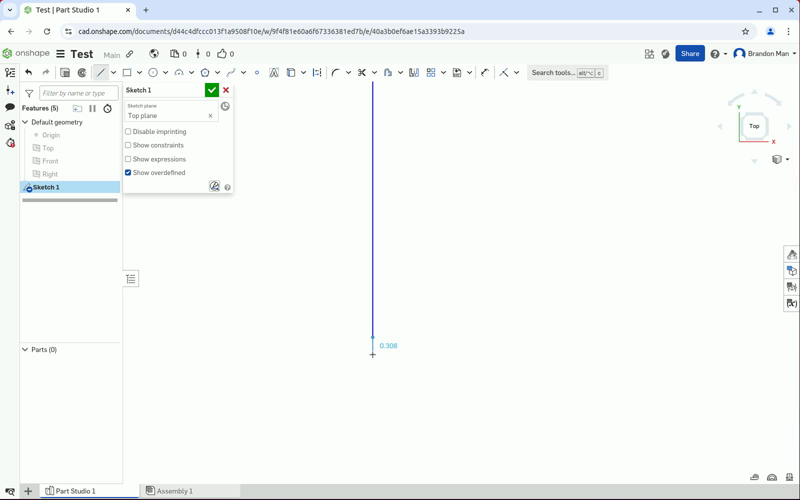
scroll(-6)
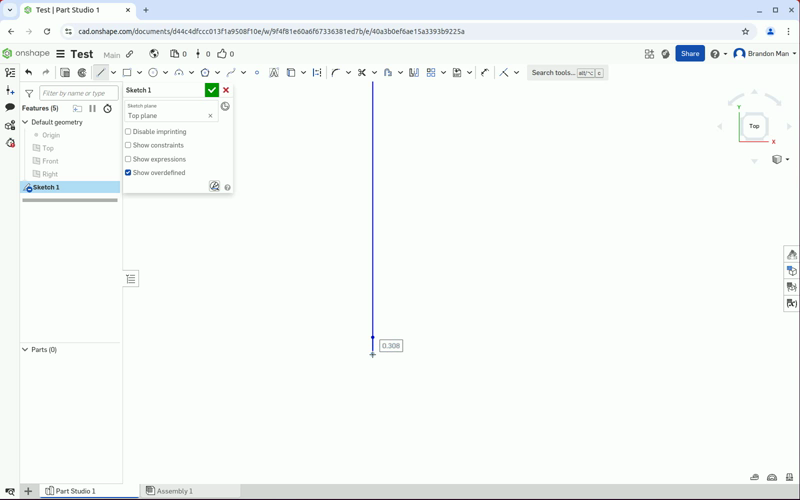
scroll(-6)
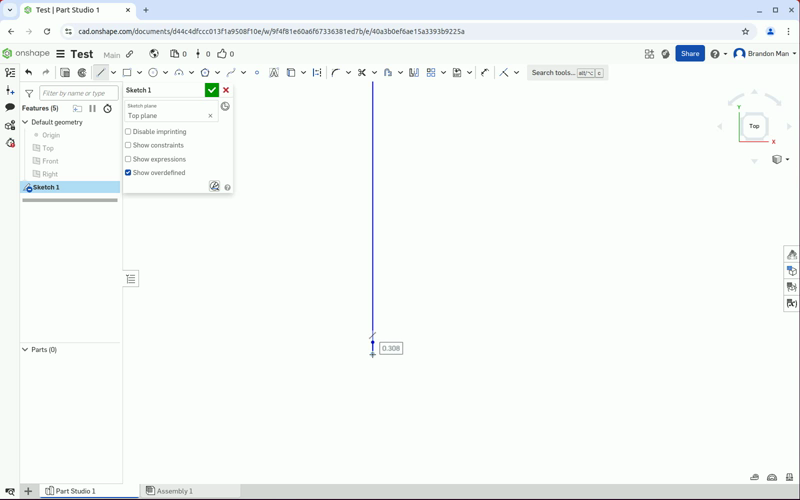
scroll(-6)
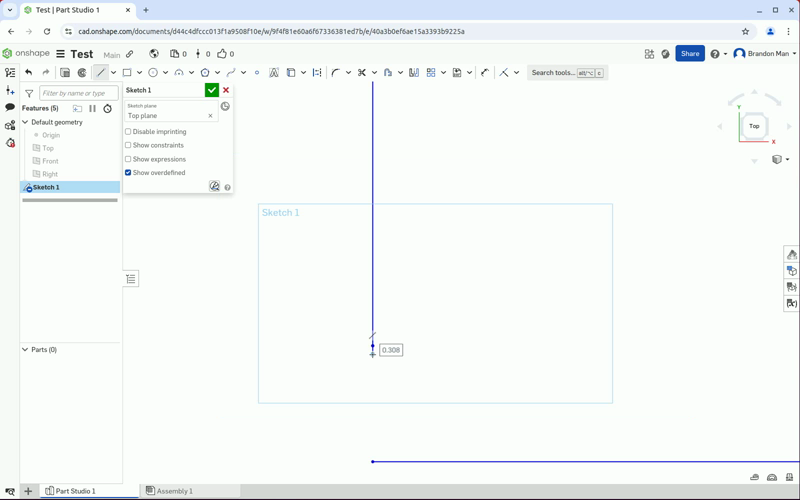
scroll(-6)
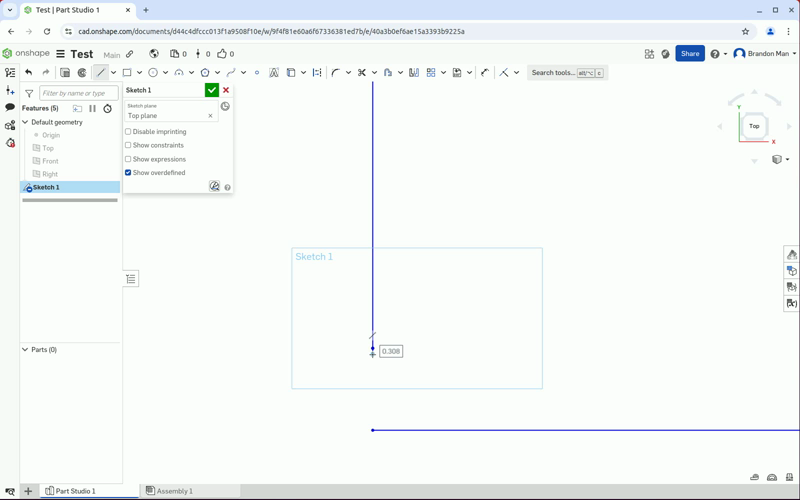
scroll(-6)
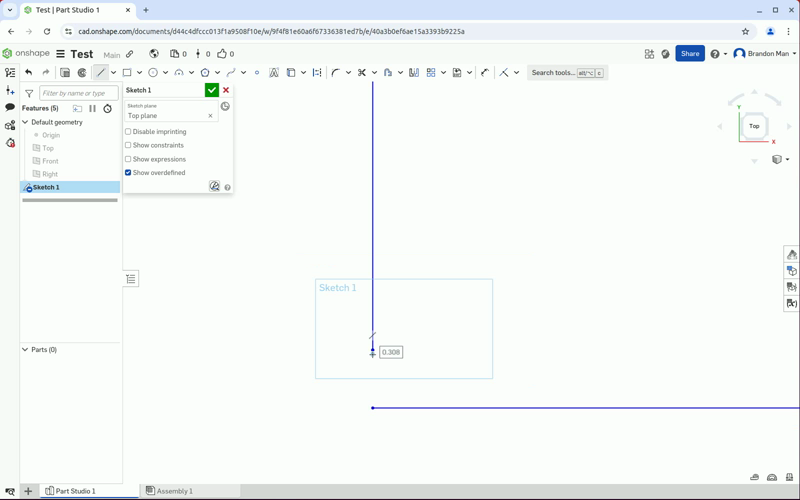
scroll(-6)
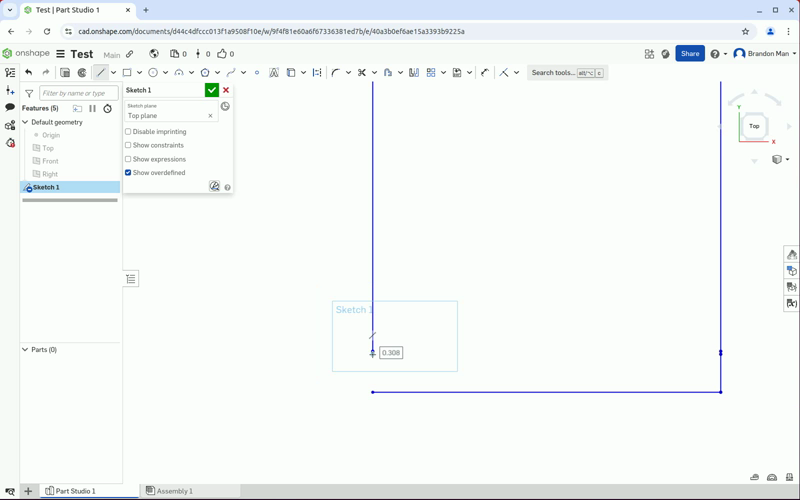
scroll(-6)
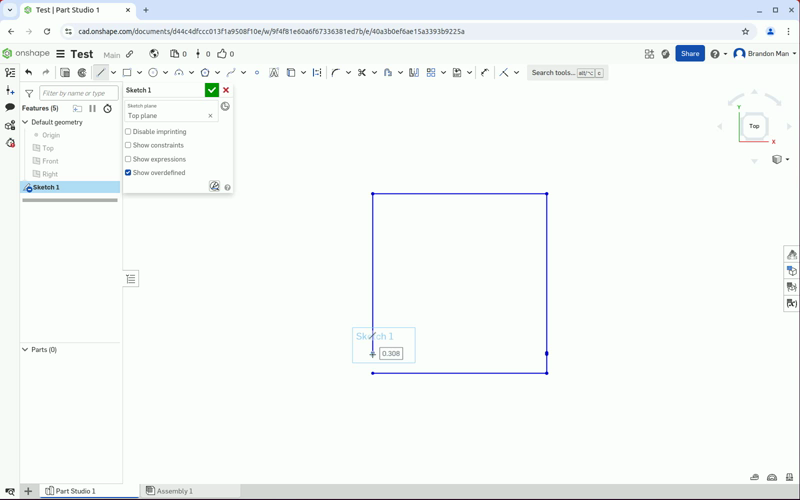
key_up(shift)
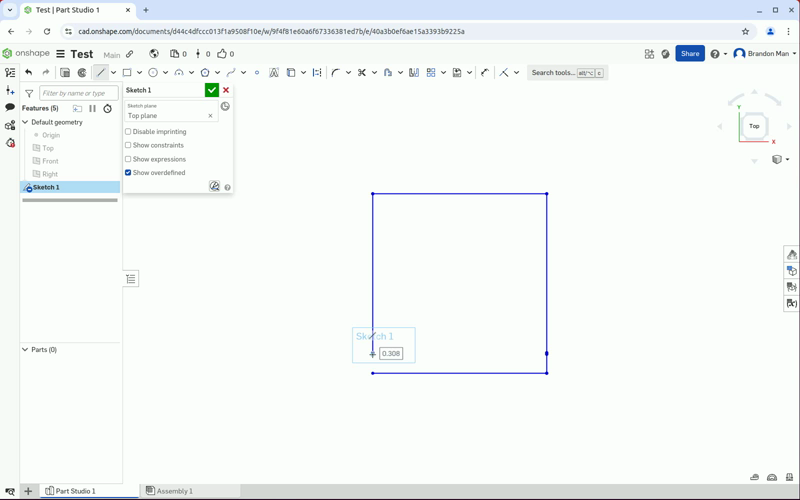
mouse_move(402, 354)
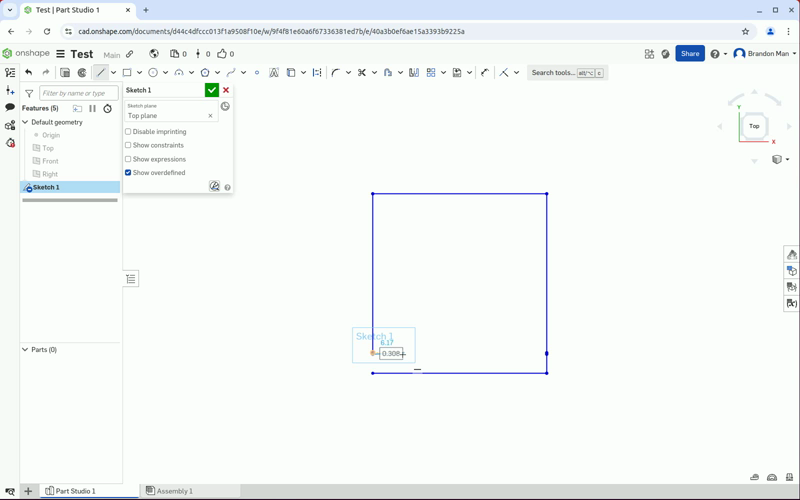
key_down(shift)
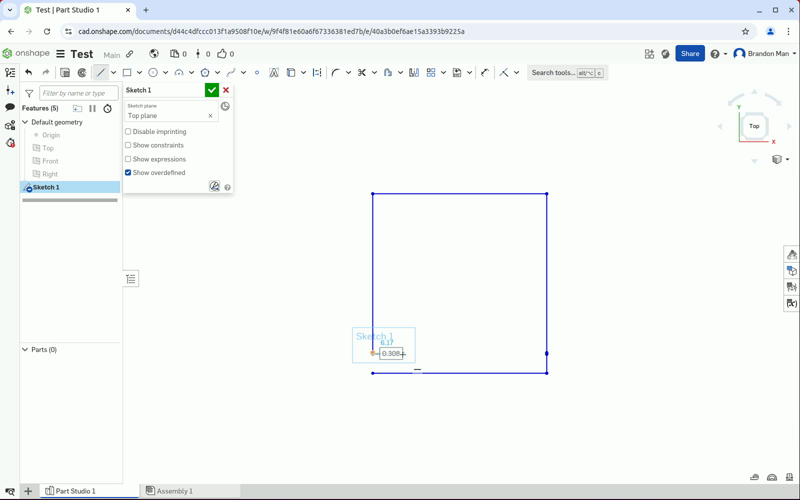
mouse_move(372, 373)
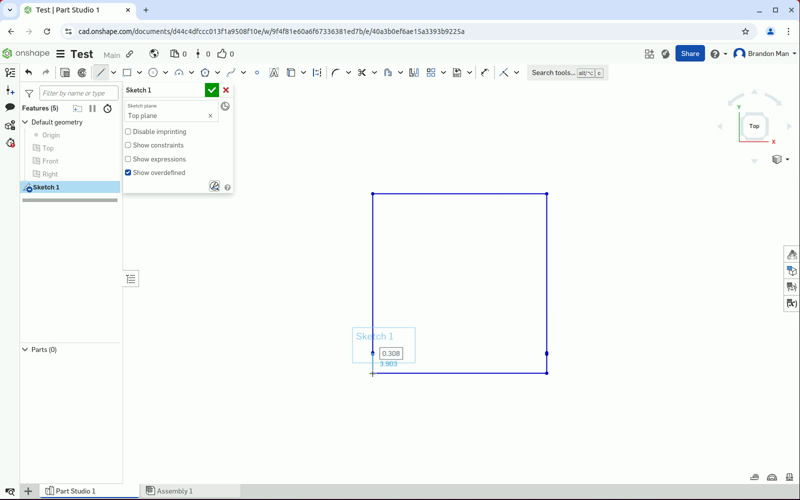
key_up(shift)
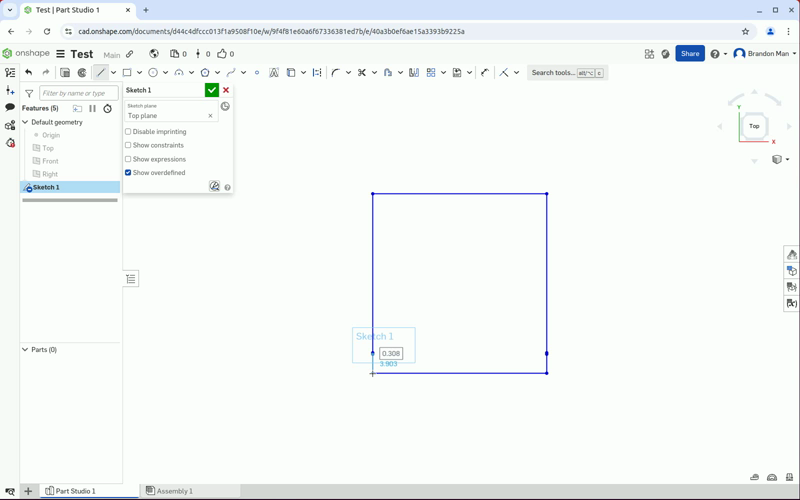
click(372, 373)
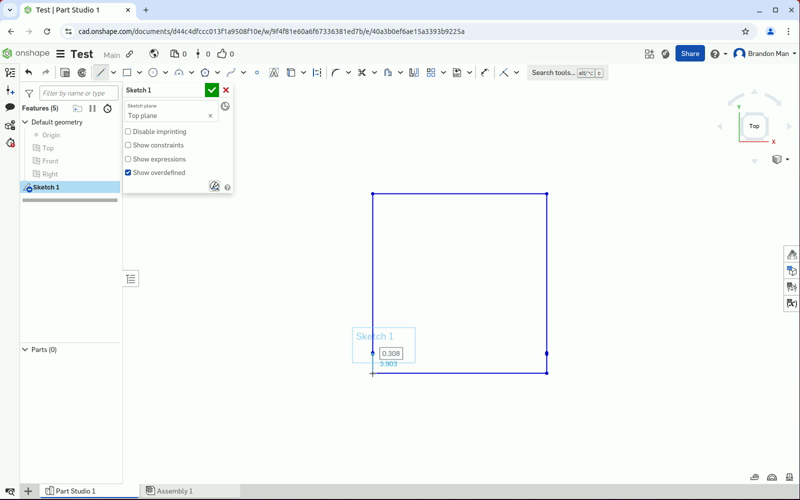
key(esc)
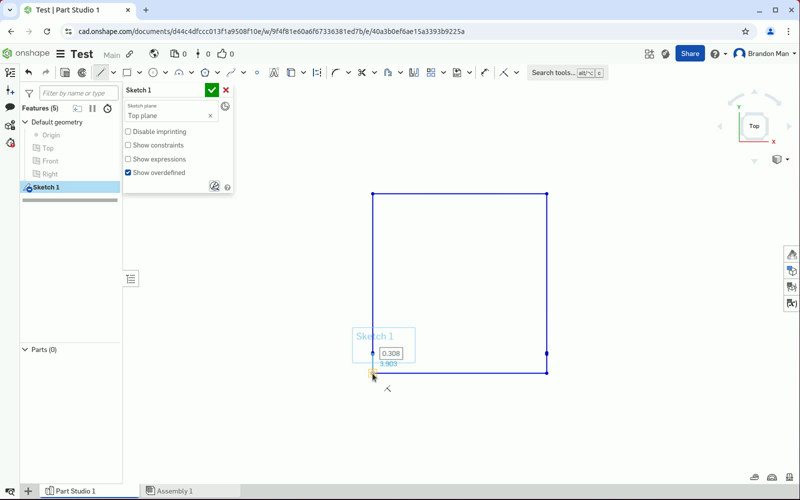
mouse_move(511, 252)
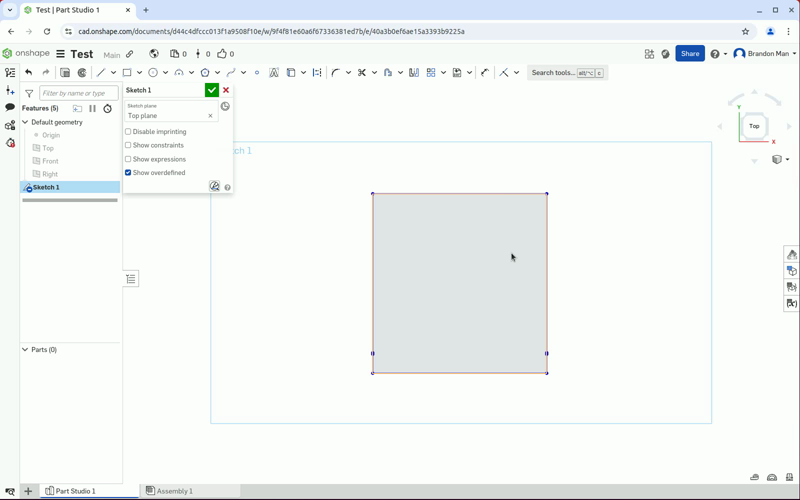
click(511, 252)
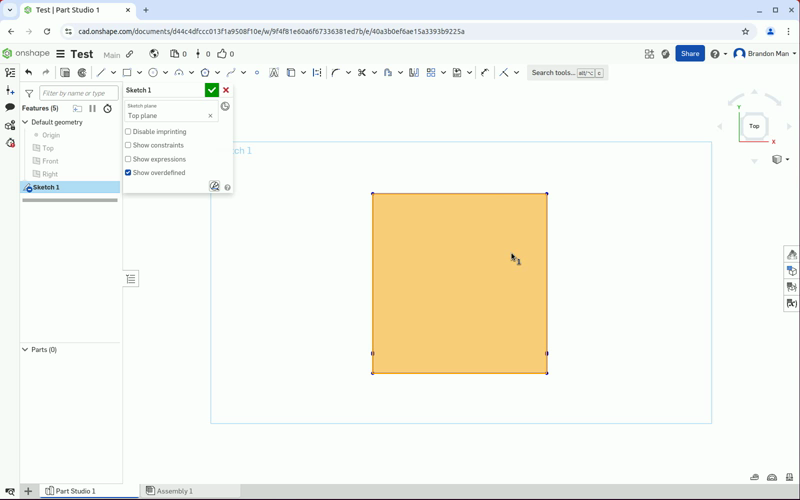
mouse_move(73, 352)
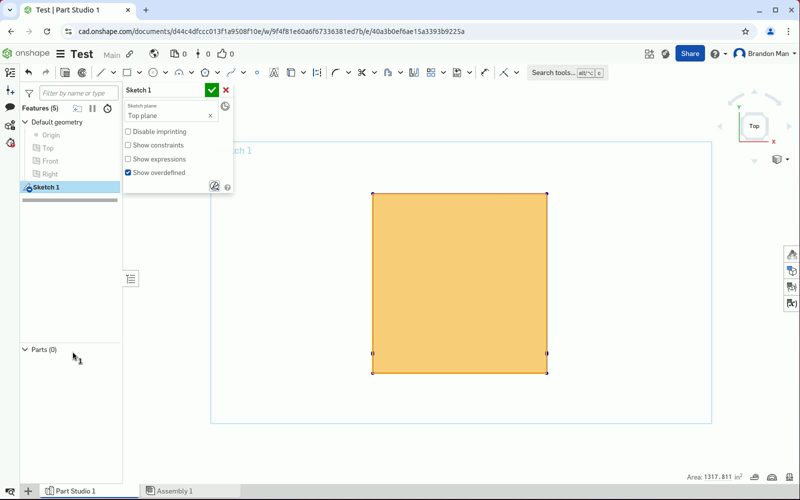
key(shift+y)
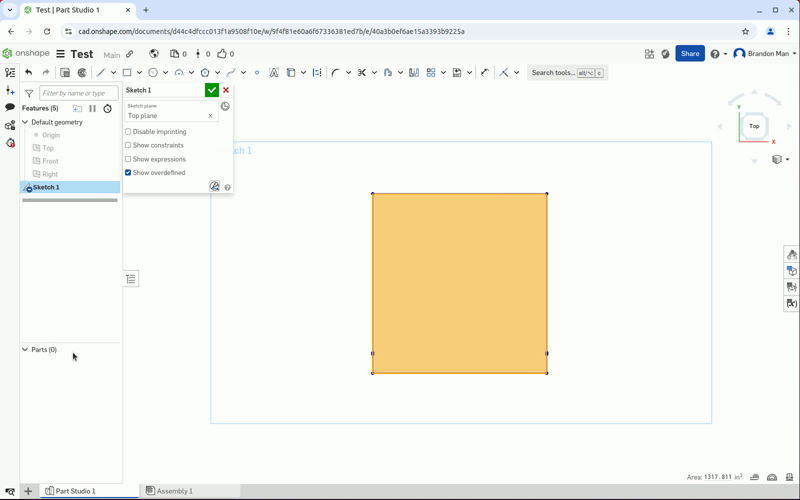
key(shift+e)
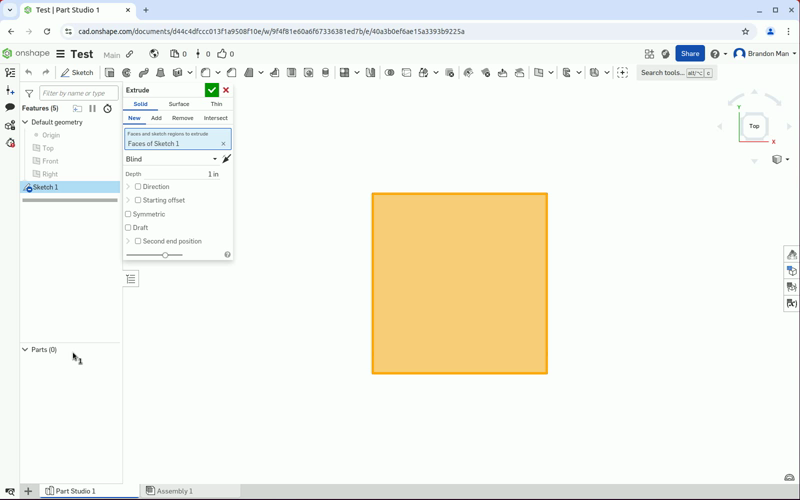
mouse_move(143, 106)
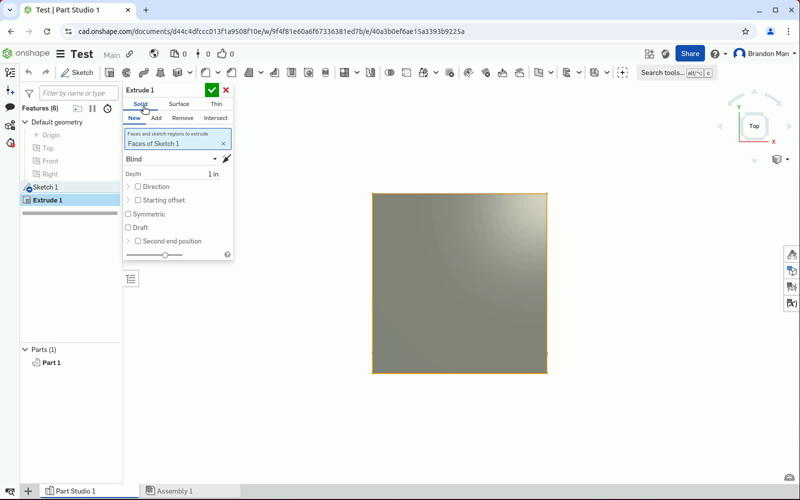
click(143, 106)
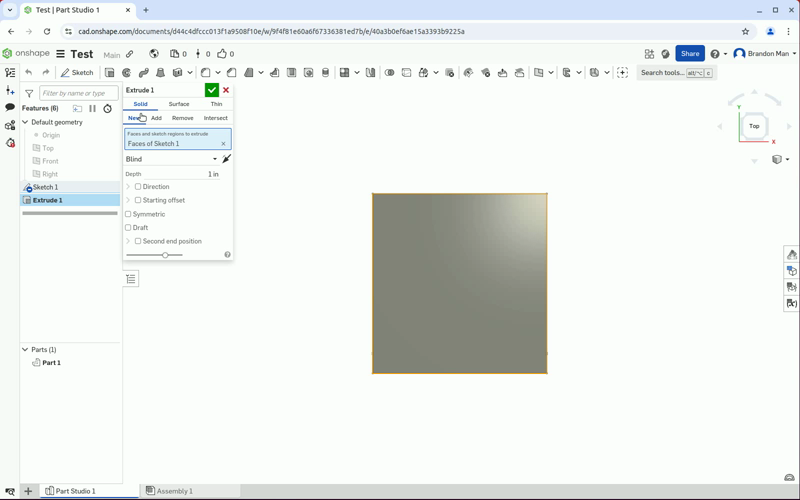
mouse_move(137, 120)
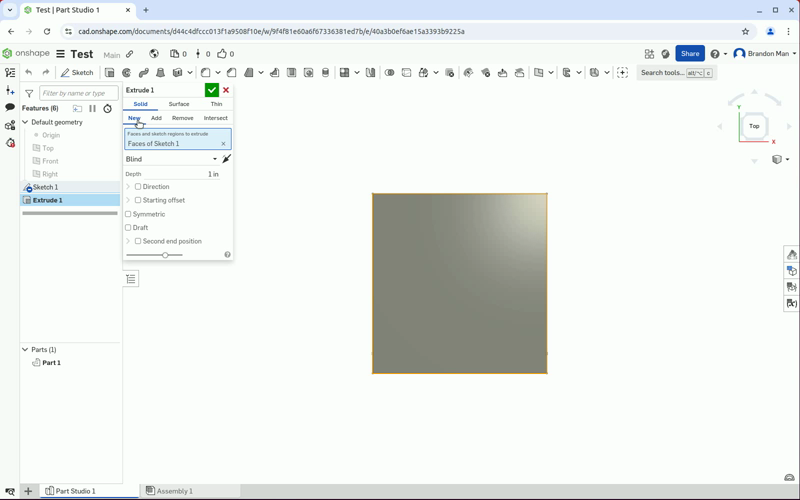
click(137, 120)
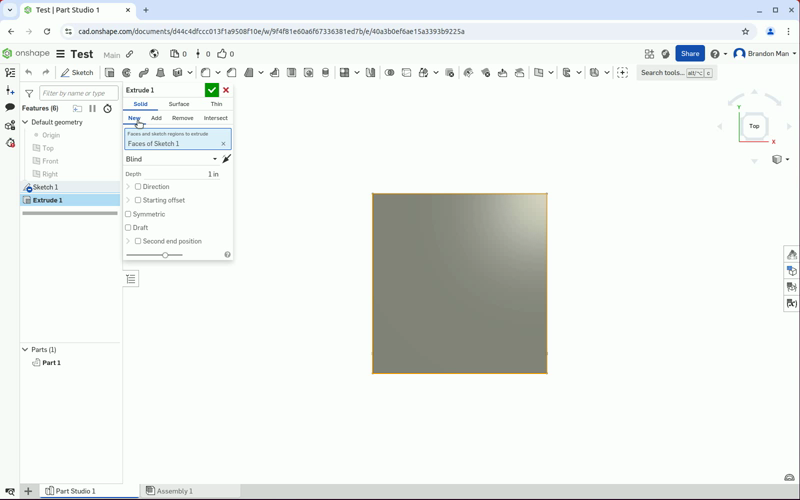
key(tab, 4)
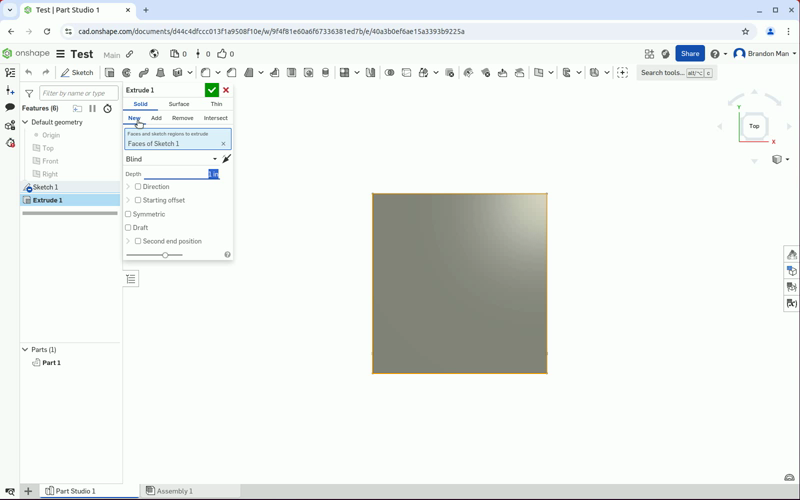
text(20.22)
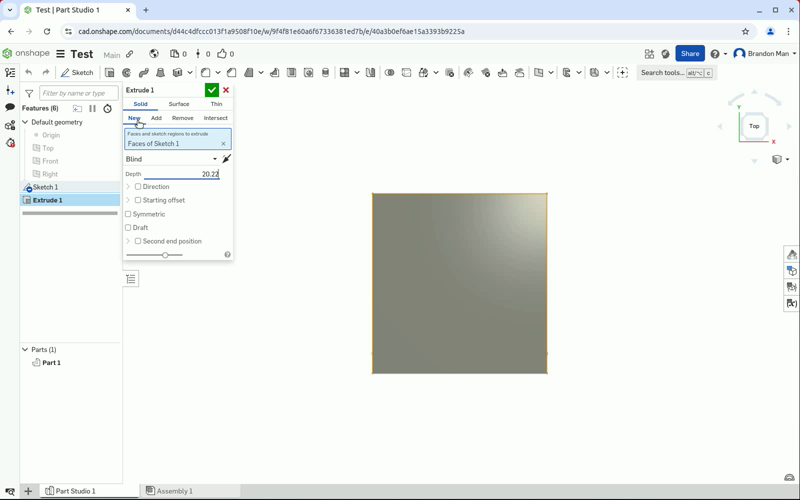
key(tab, 3)
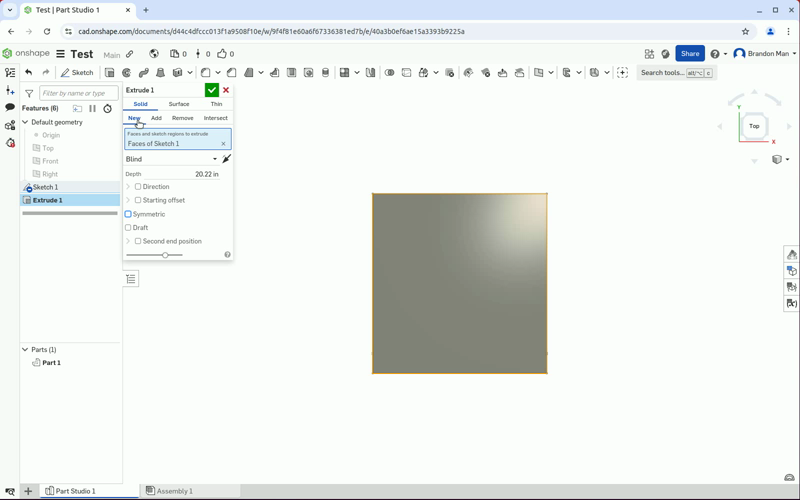
key(space)
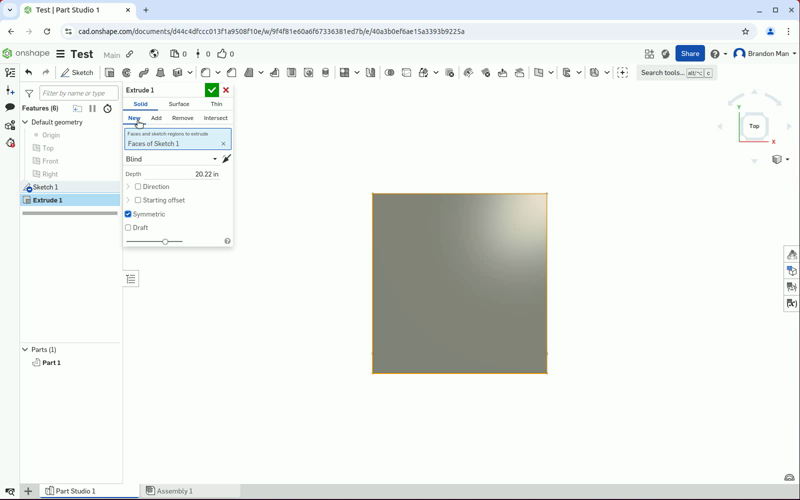
key(enter)
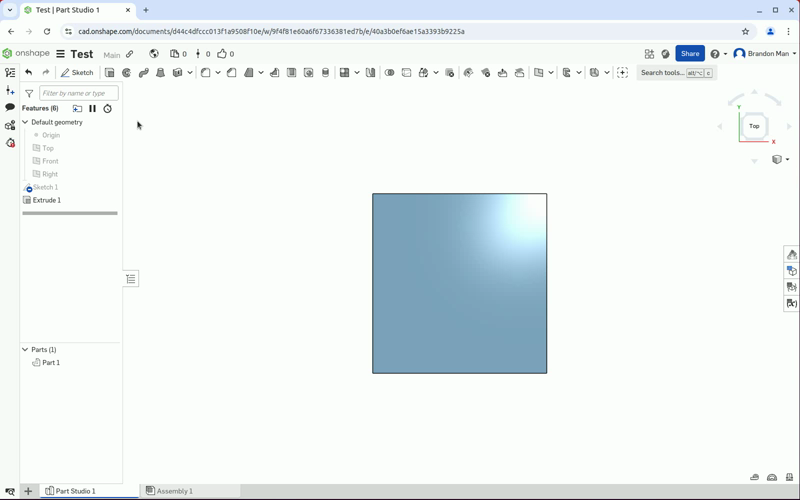
key(shift+h)
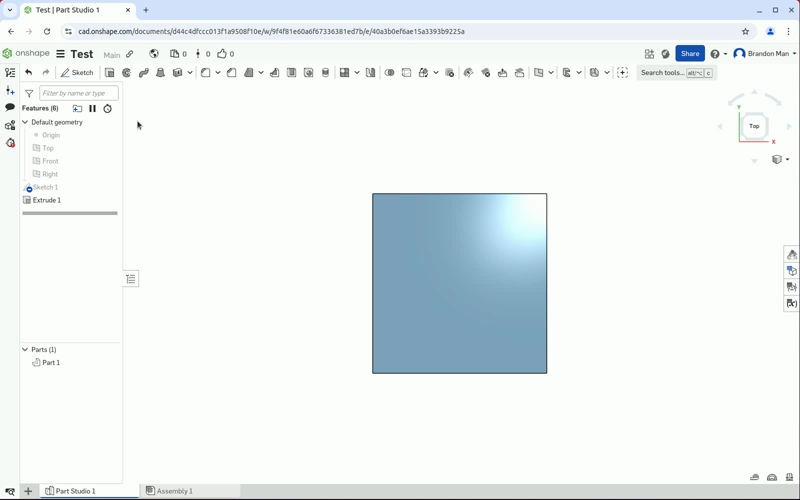
key(shift+h)
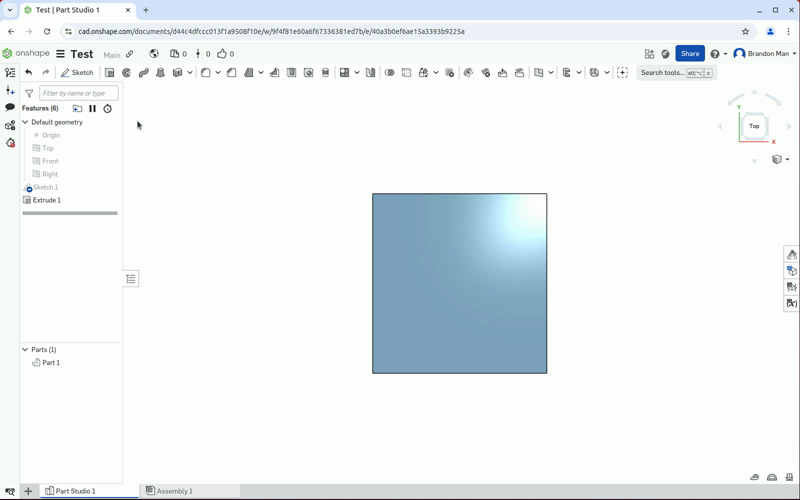
mouse_move(73, 189)
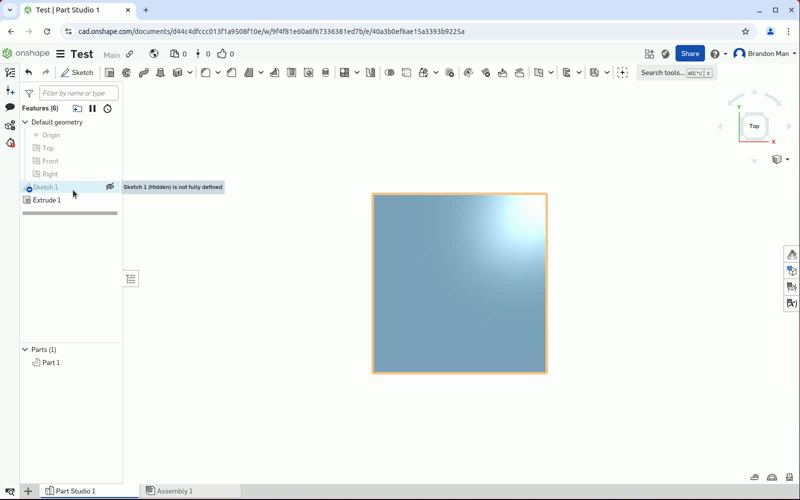
click(73, 189)
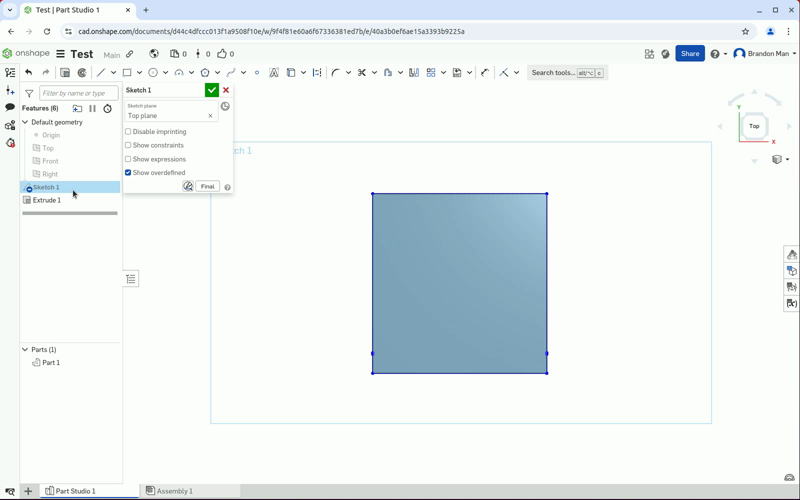
mouse_move(229, 92)
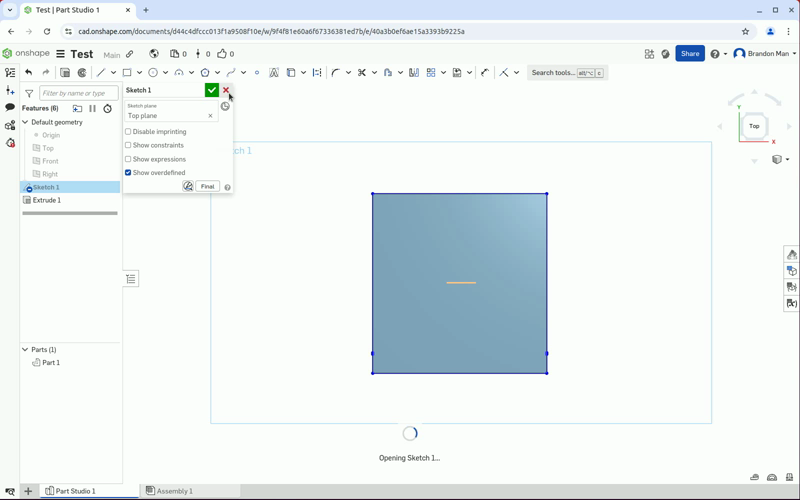
click(229, 92)
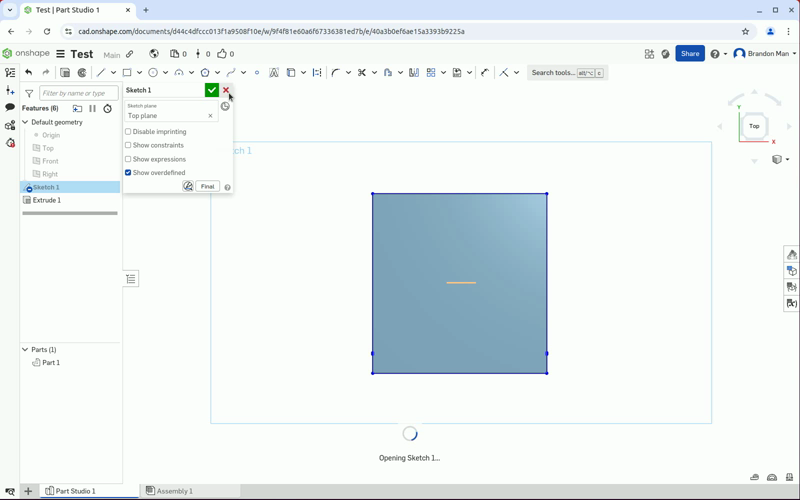
key(shift+s)
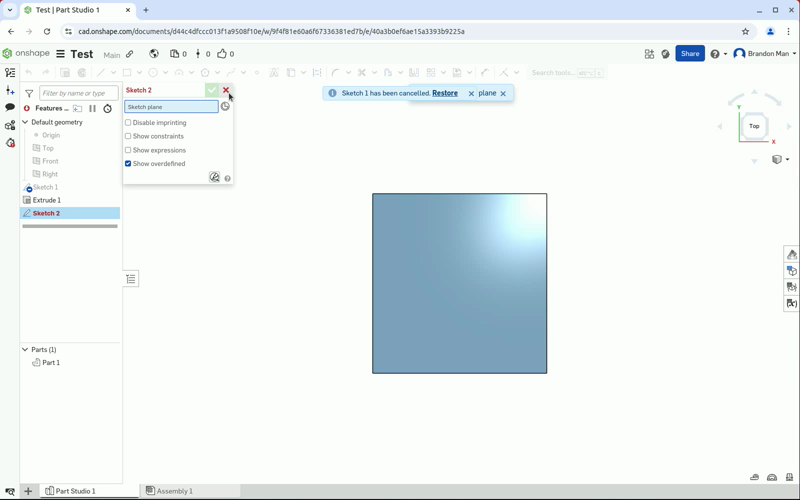
mouse_move(73, 150)
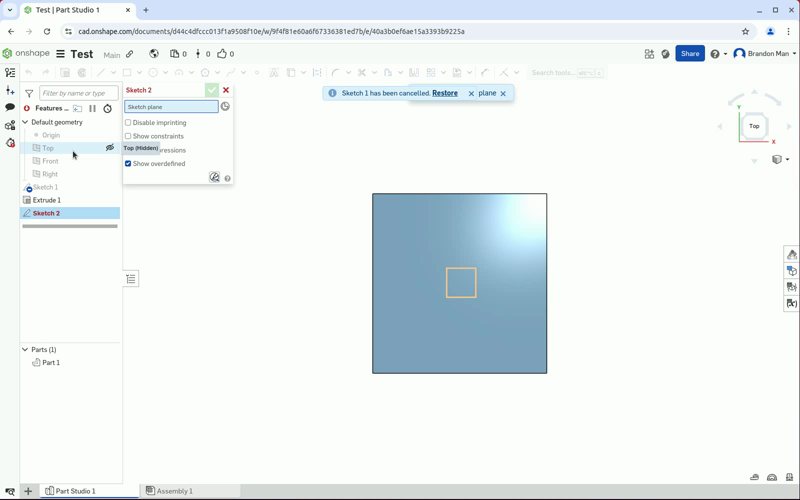
click(73, 150)
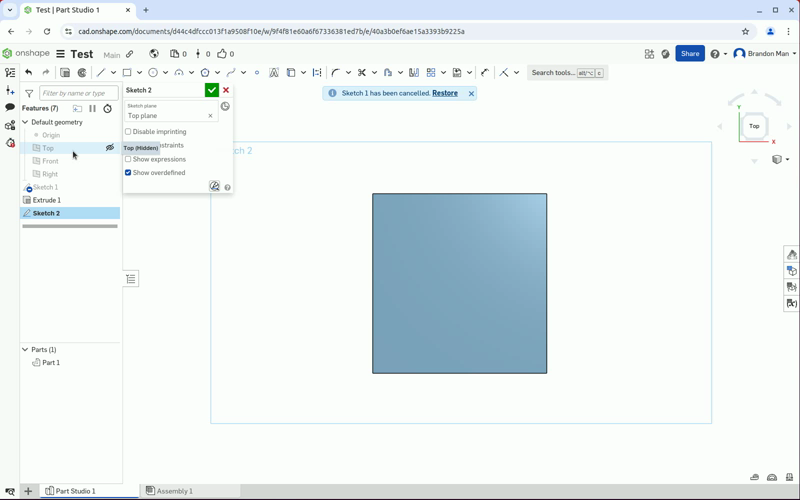
mouse_move(73, 352)
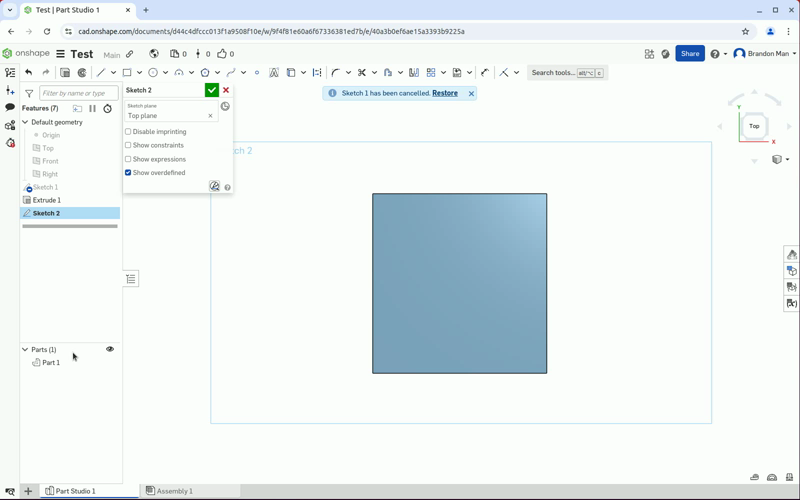
key(y)
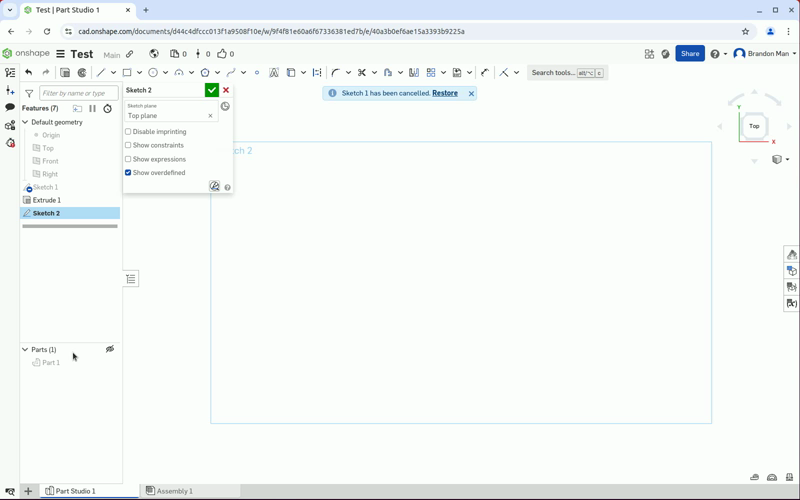
key(l)
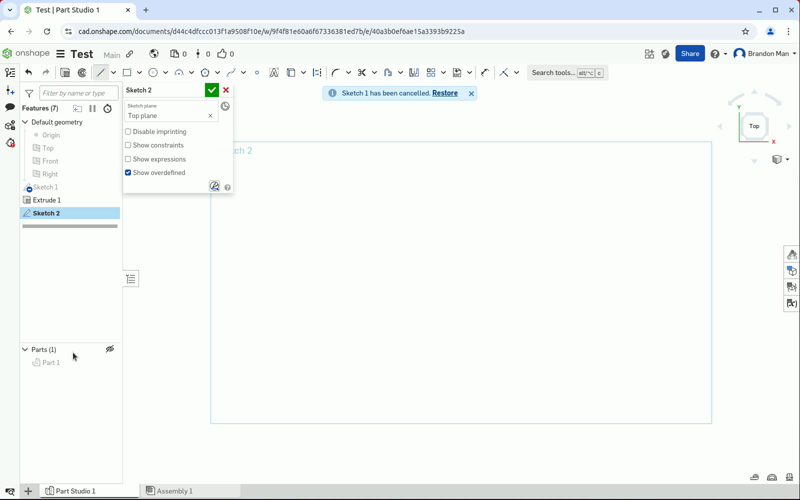
key_down(shift)
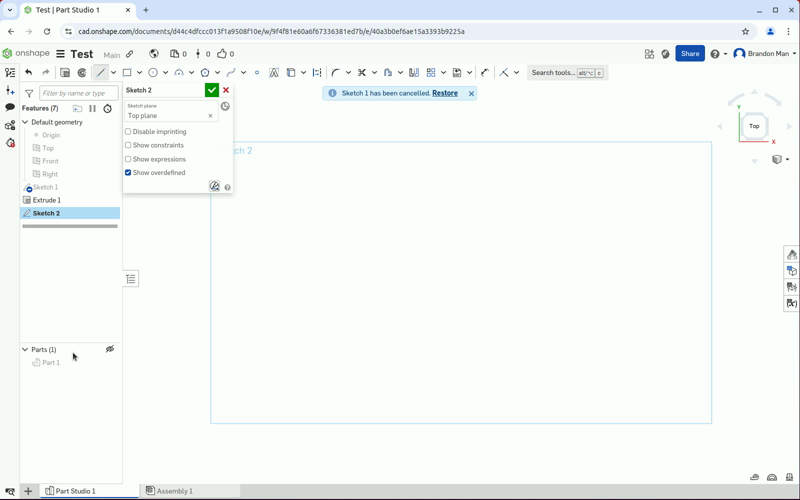
mouse_move(548, 354)
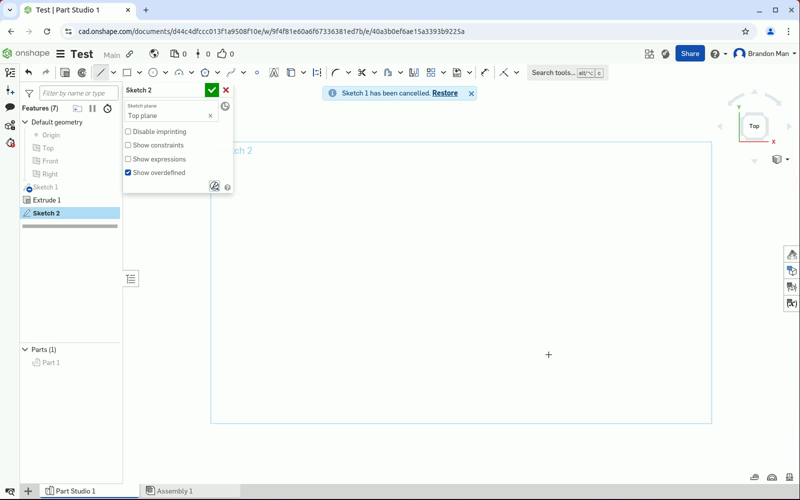
click(548, 354)
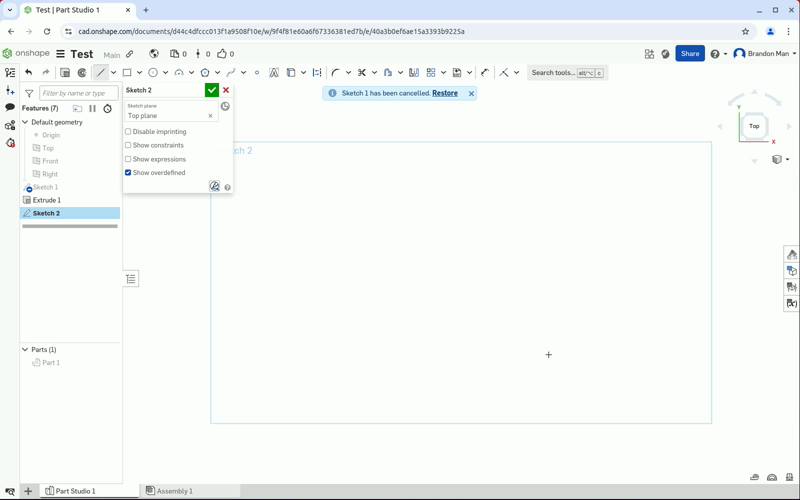
key_up(shift)
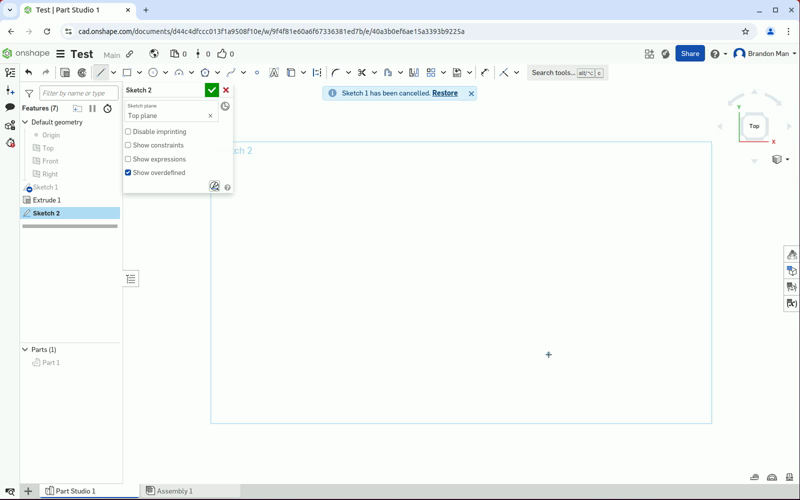
key_down(shift)
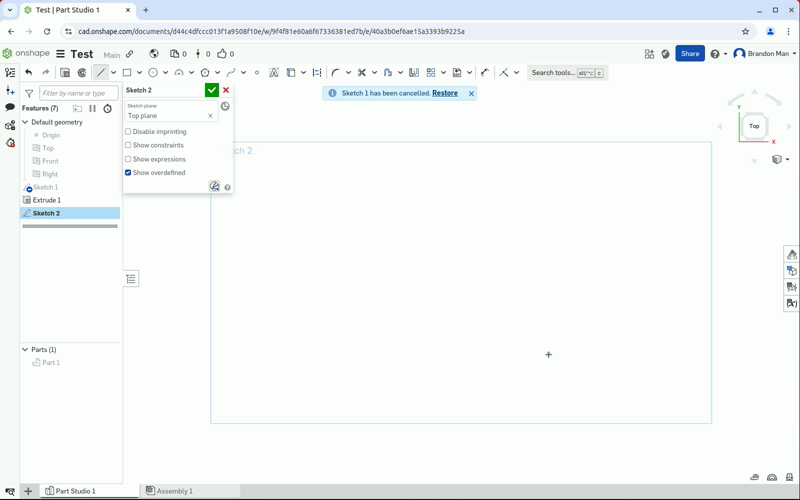
mouse_move(578, 354)
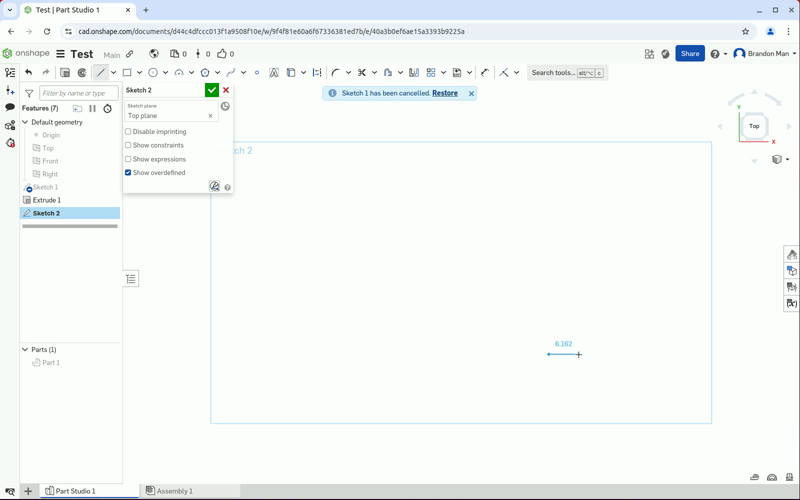
mouse_move(574, 354)
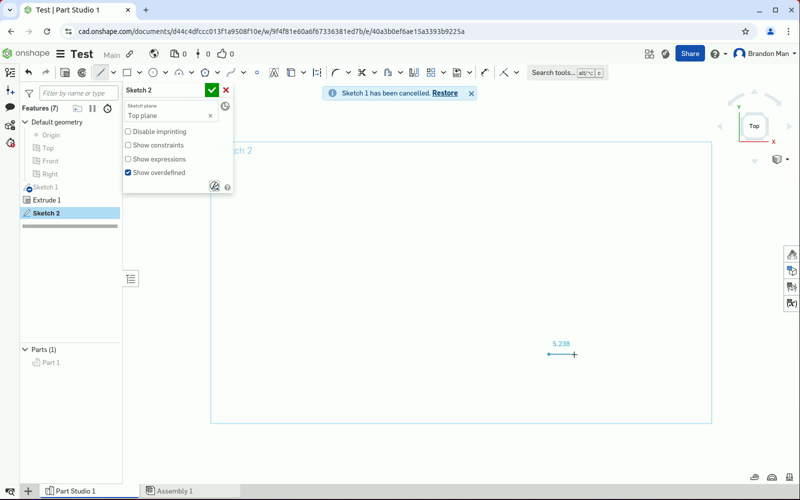
click(574, 354)
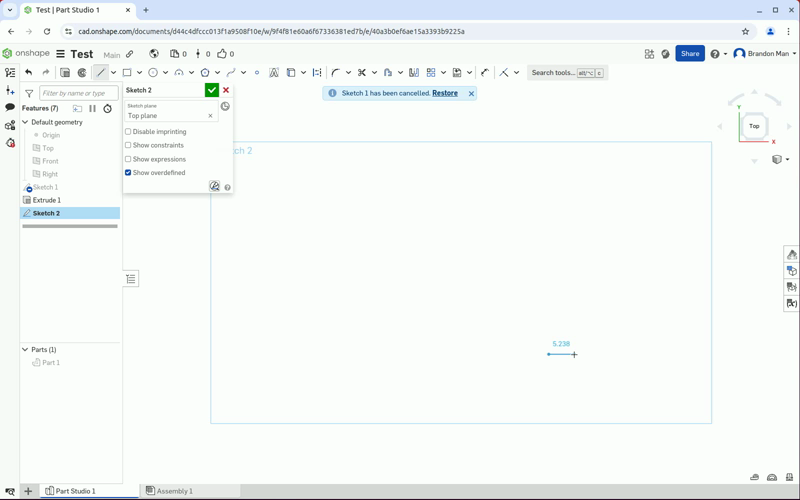
key_up(shift)
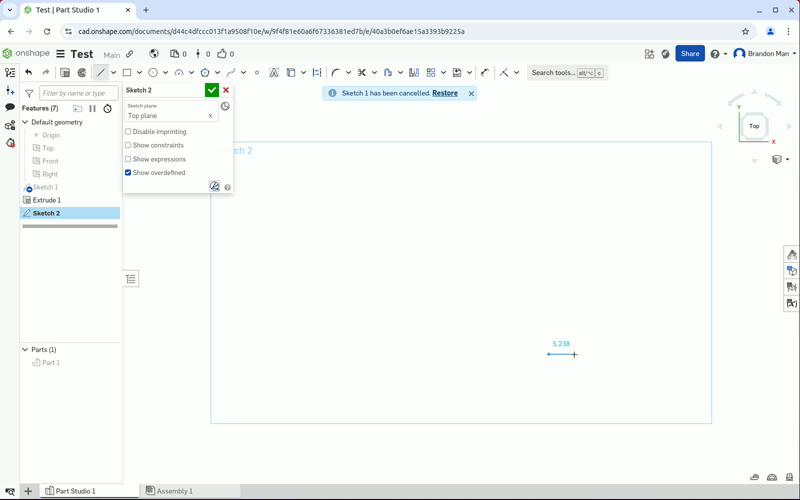
key_down(shift)
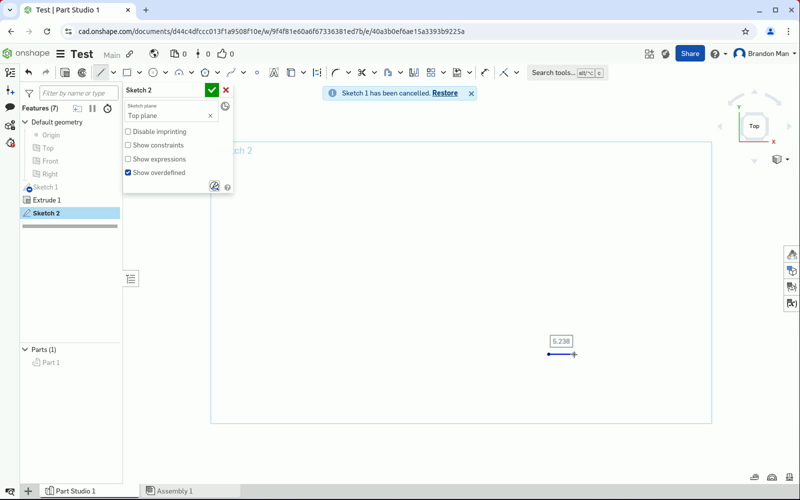
mouse_move(589, 354)
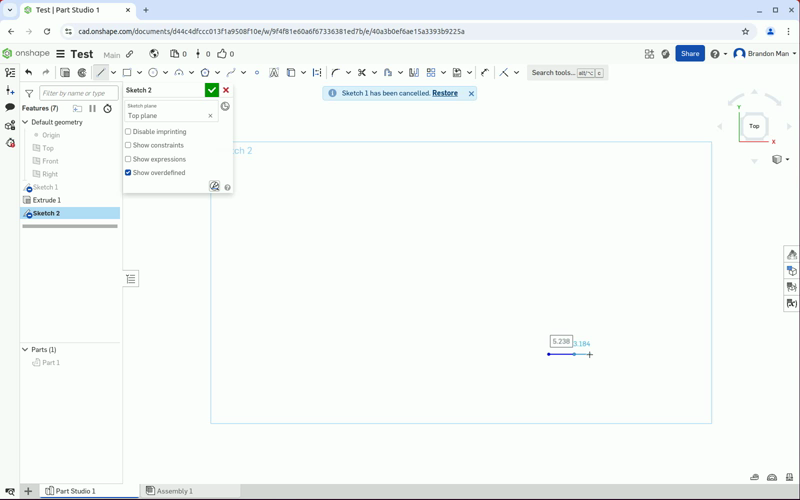
mouse_move(574, 352)
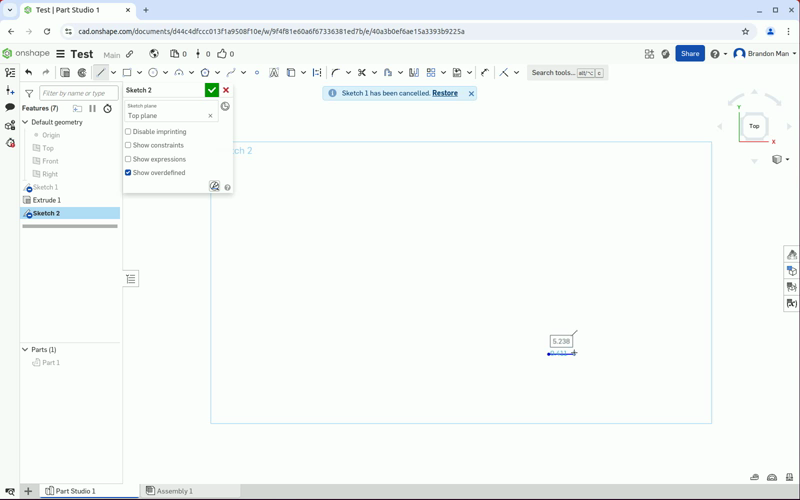
scroll(6)
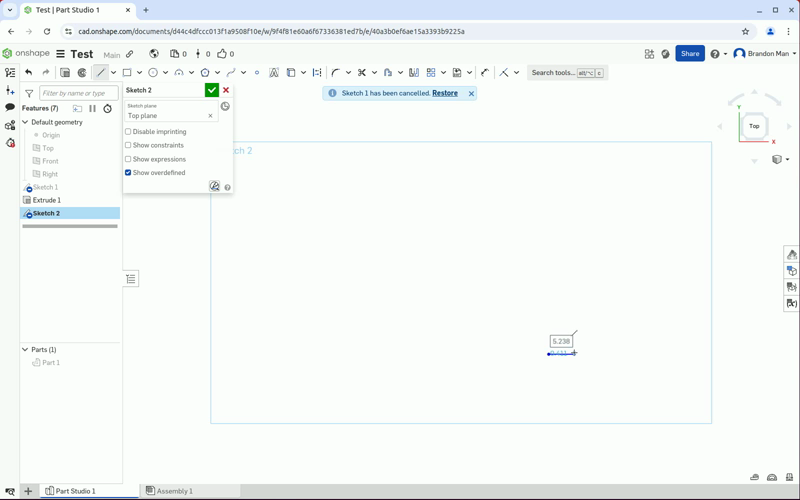
scroll(6)
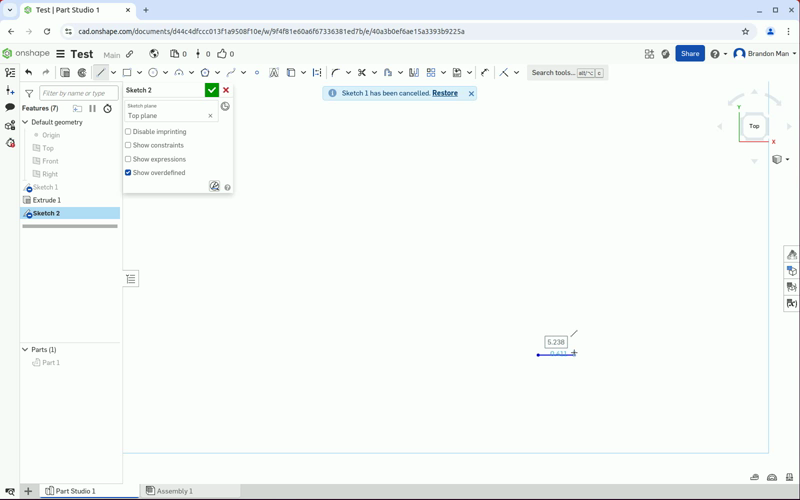
scroll(6)
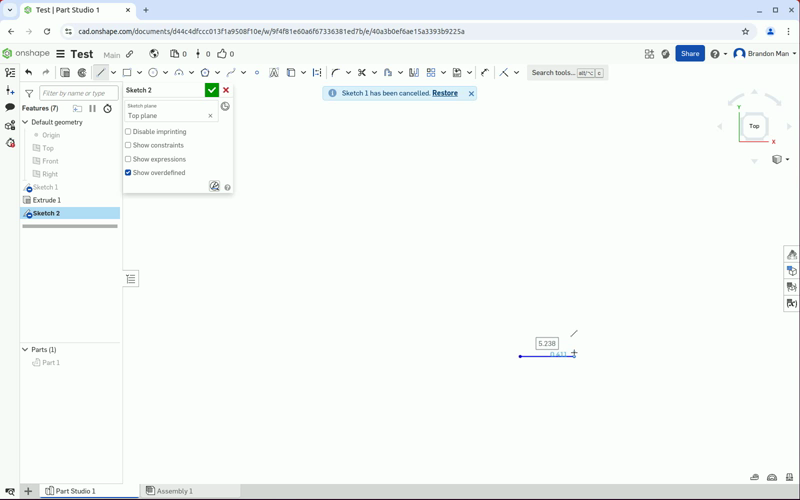
scroll(6)
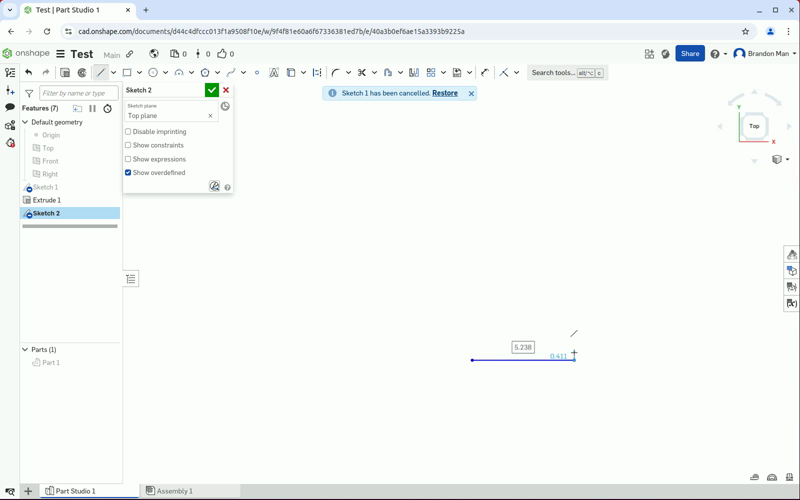
scroll(6)
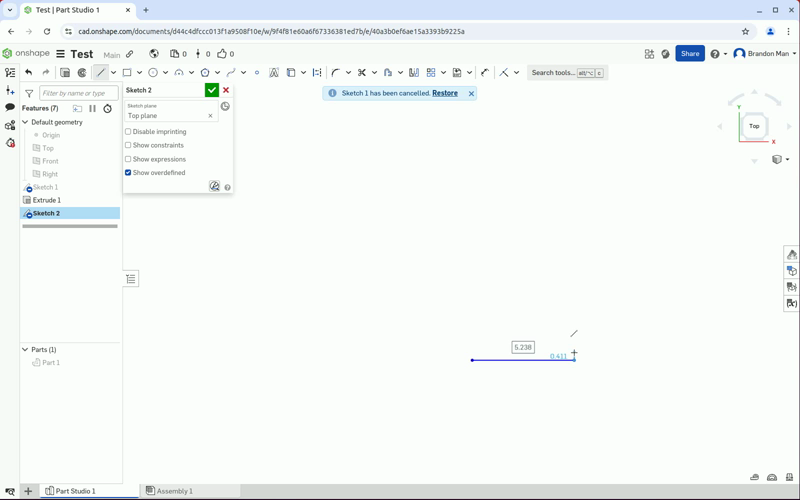
scroll(6)
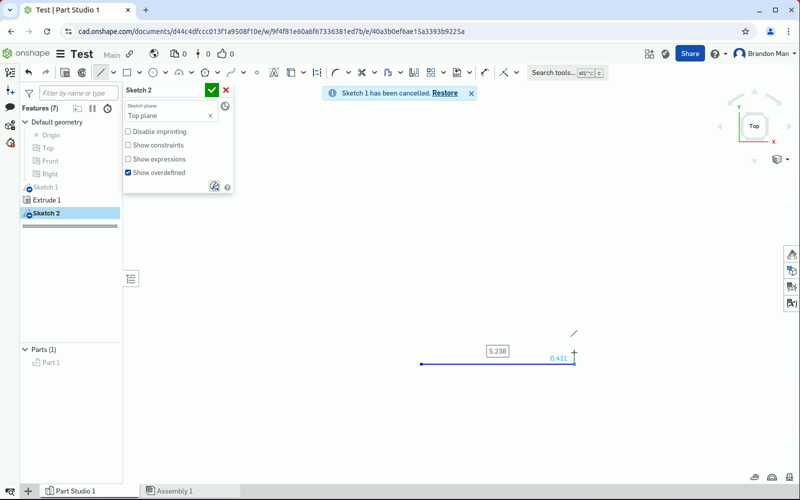
scroll(6)
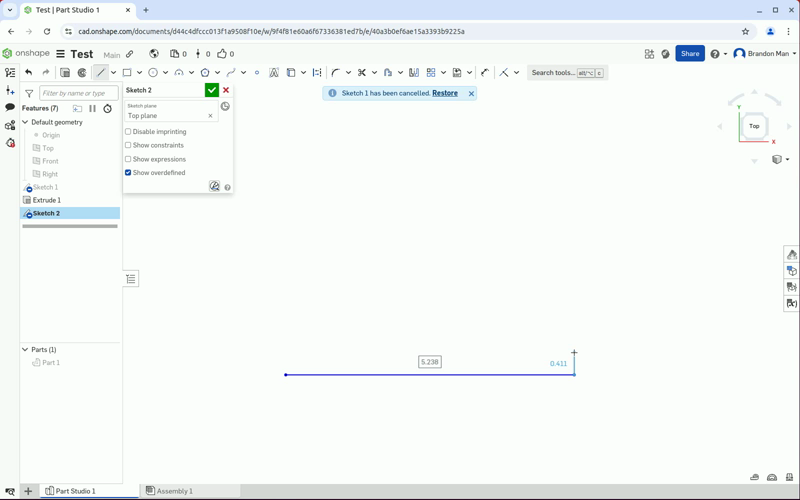
click(574, 352)
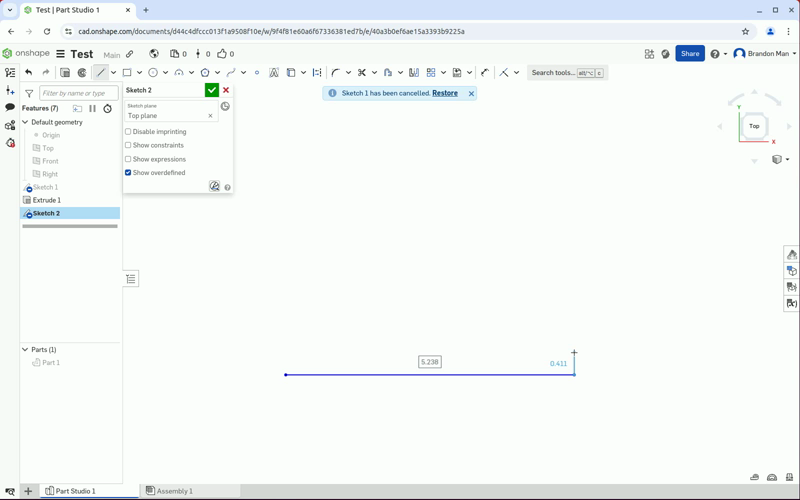
scroll(-6)
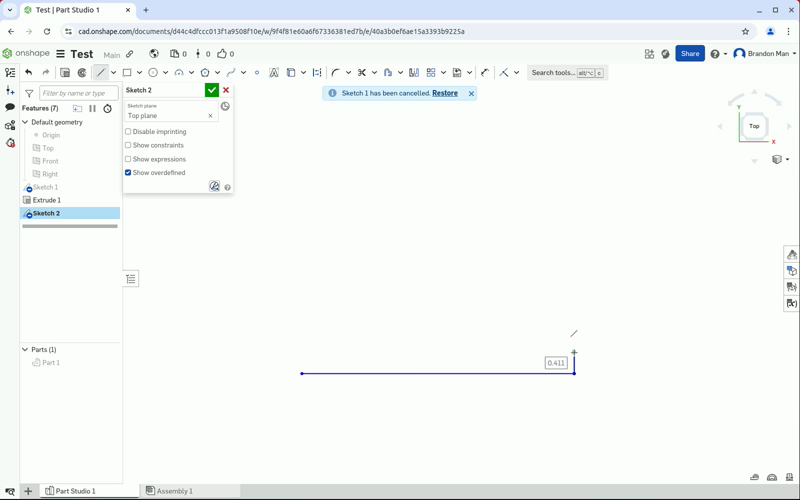
scroll(-6)
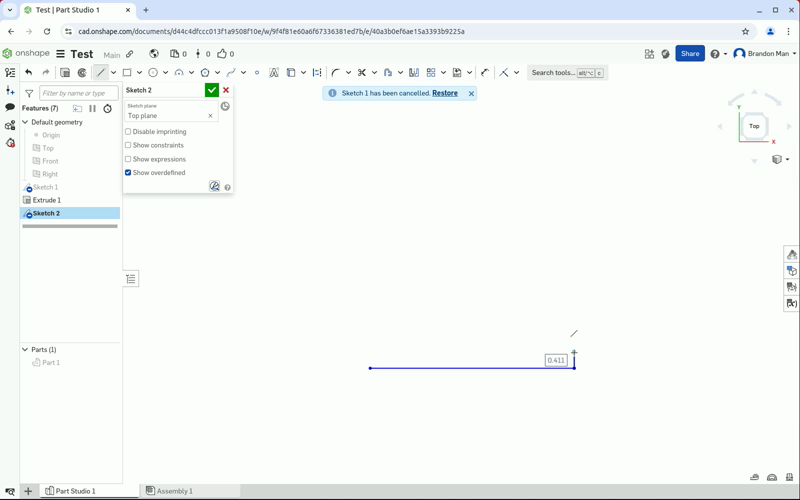
scroll(-6)
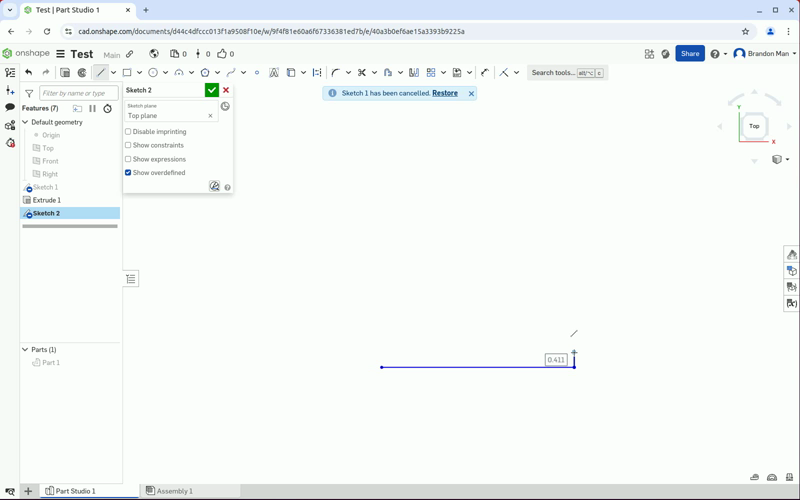
scroll(-6)
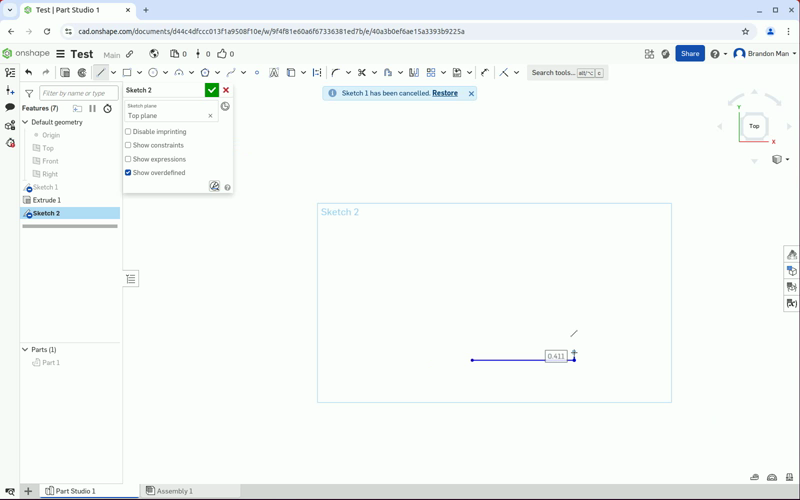
scroll(-6)
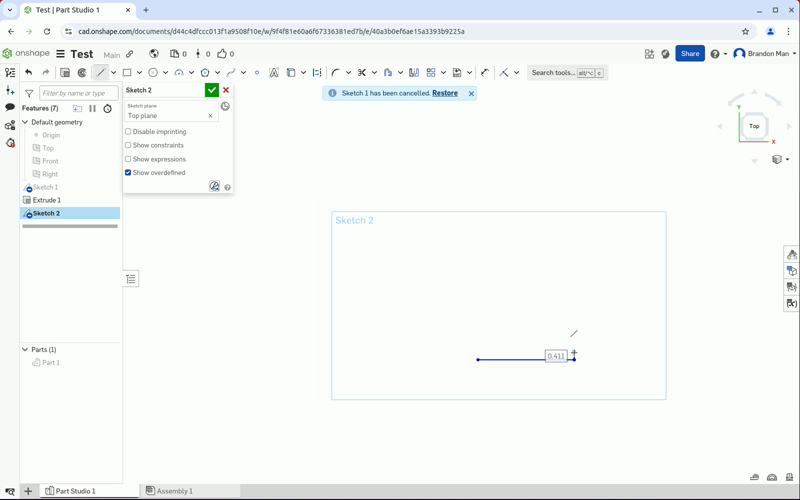
scroll(-6)
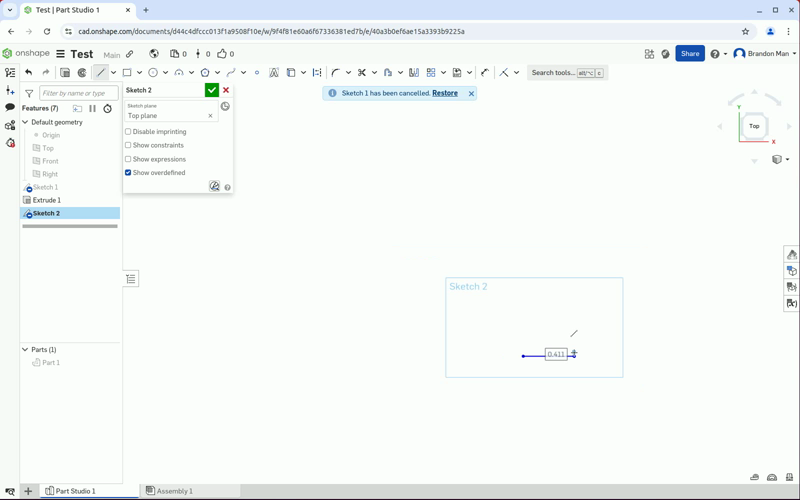
scroll(-6)
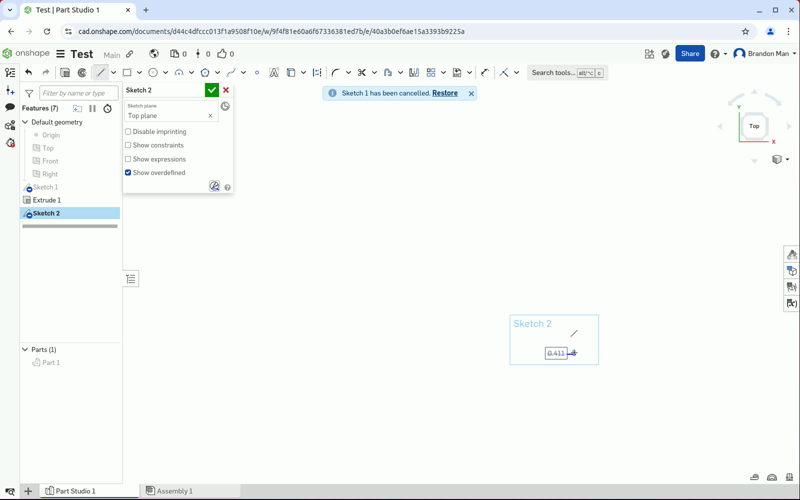
key_up(shift)
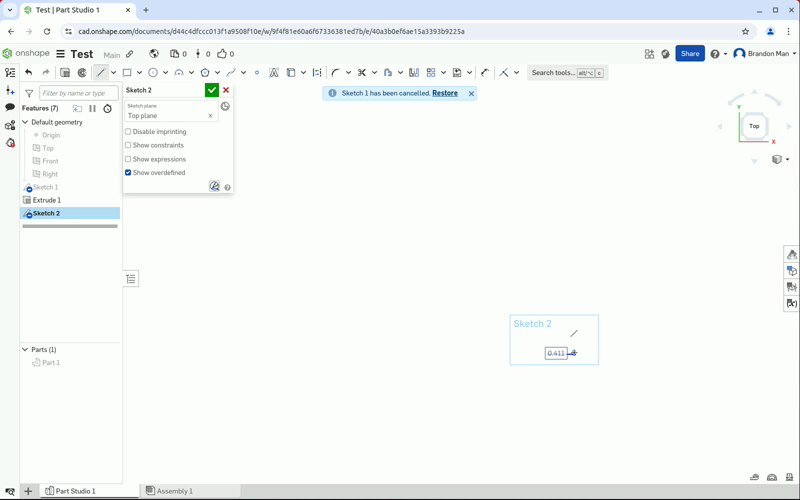
key_down(shift)
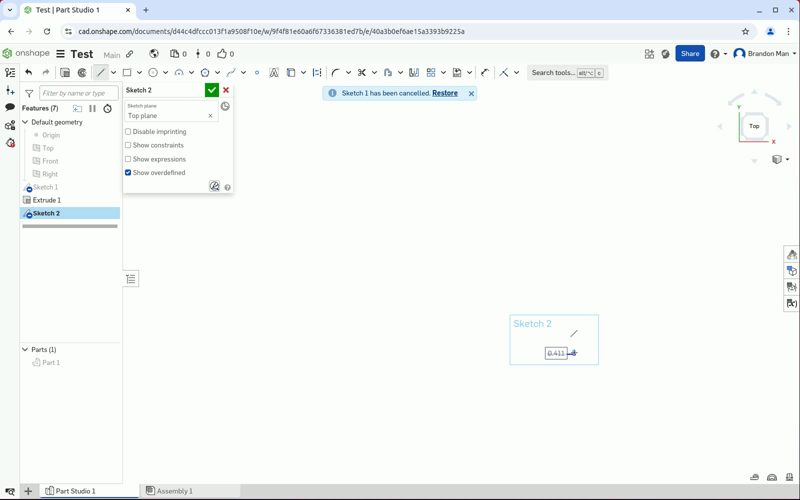
mouse_move(589, 352)
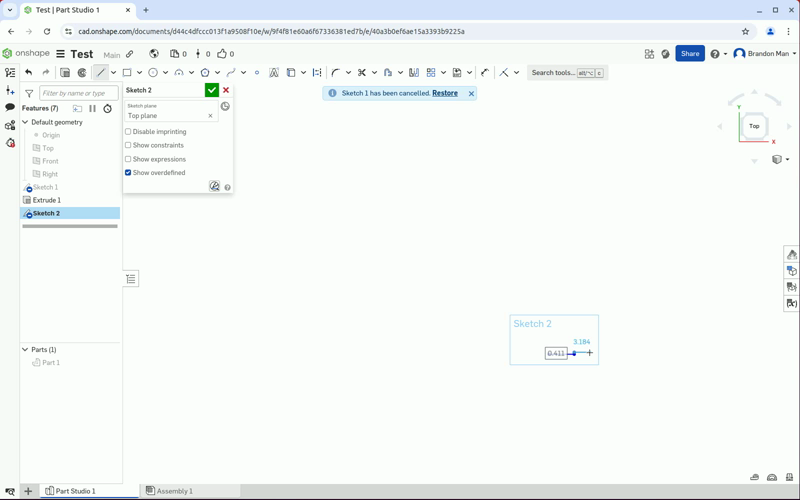
mouse_move(548, 352)
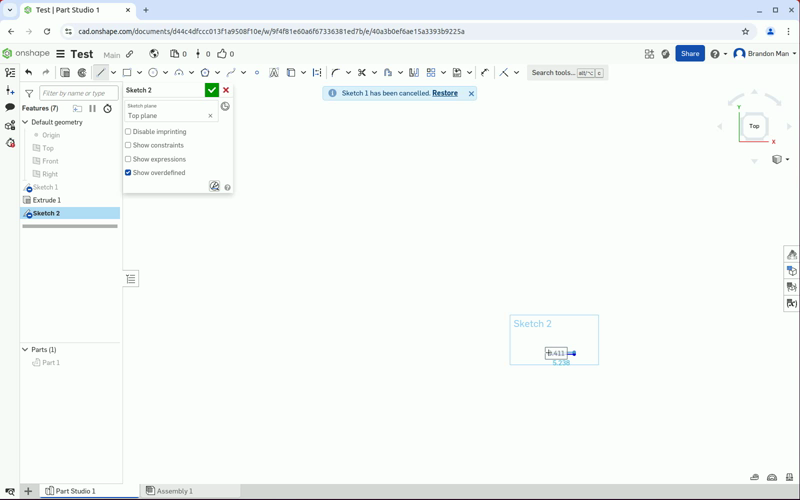
scroll(6)
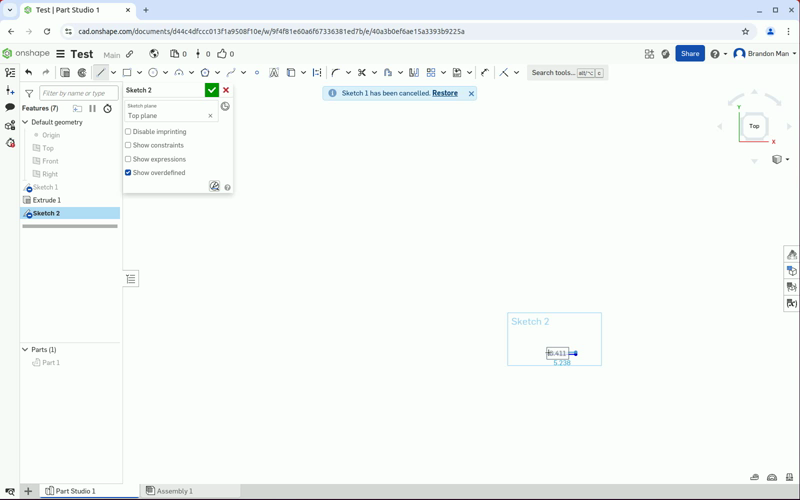
scroll(6)
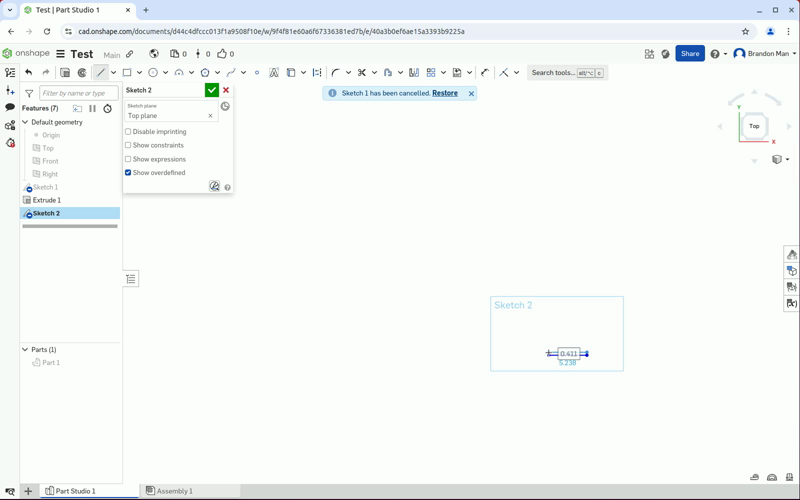
scroll(6)
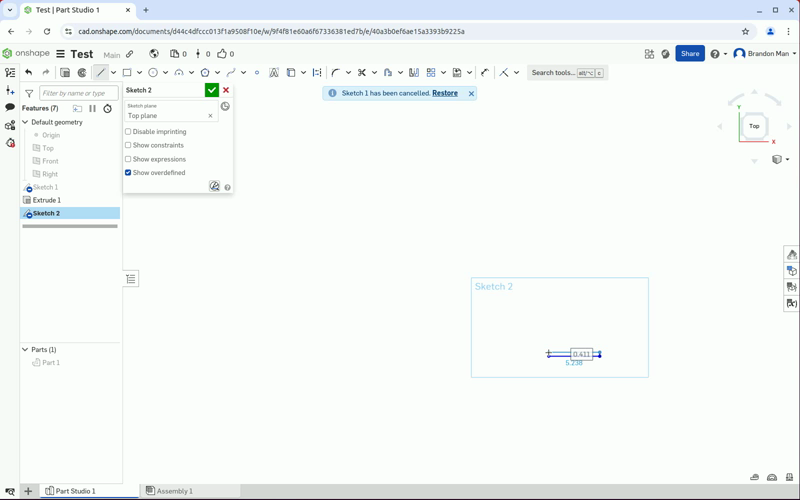
scroll(6)
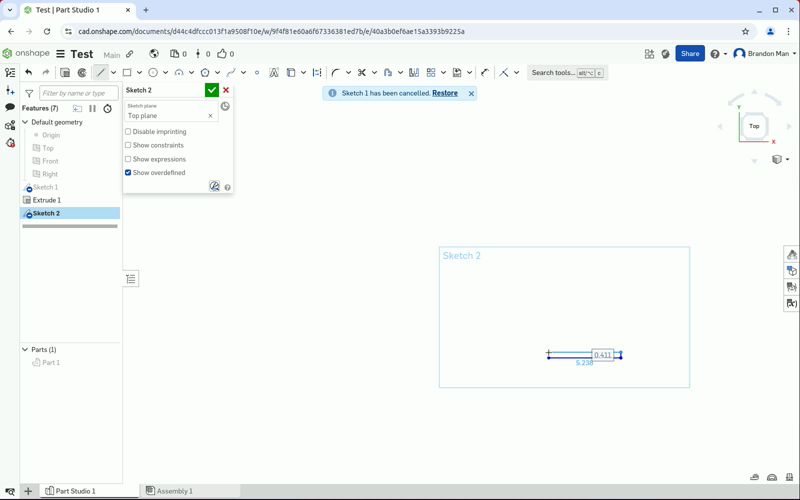
scroll(6)
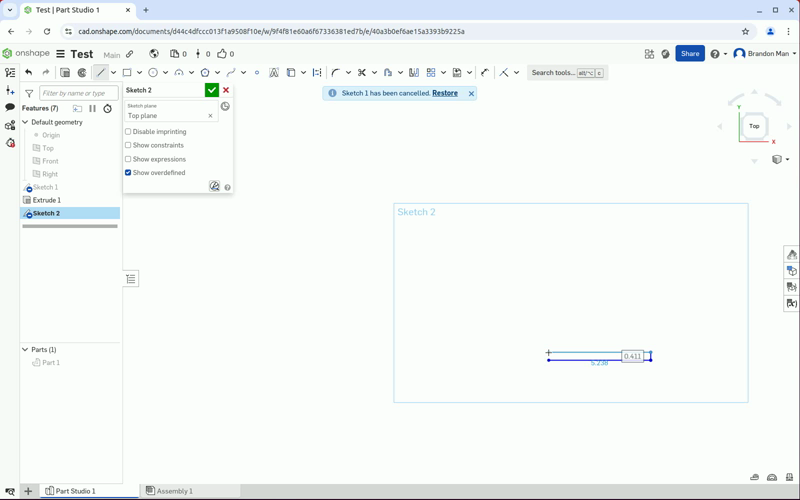
scroll(6)
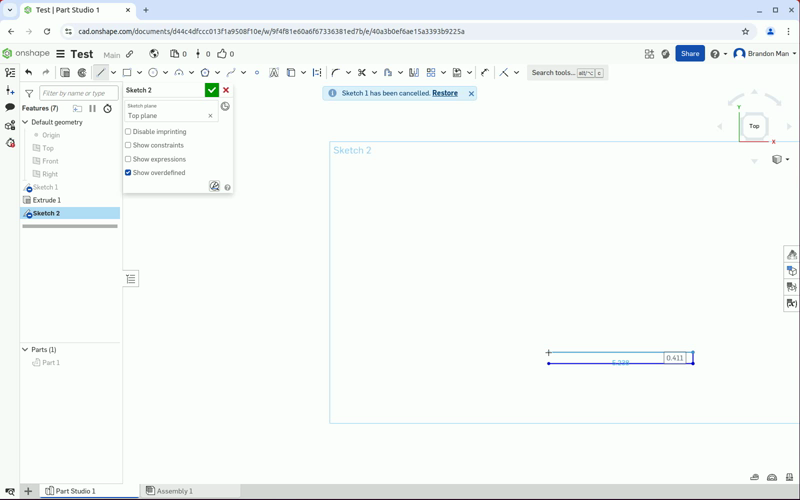
scroll(6)
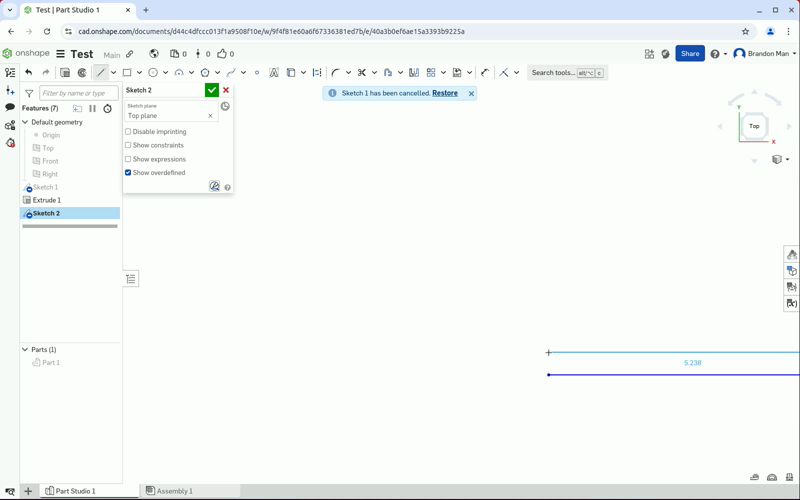
click(548, 352)
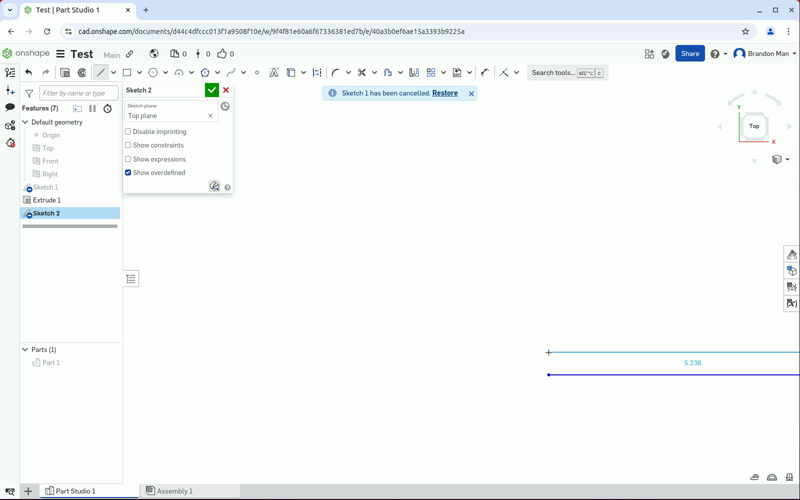
scroll(-6)
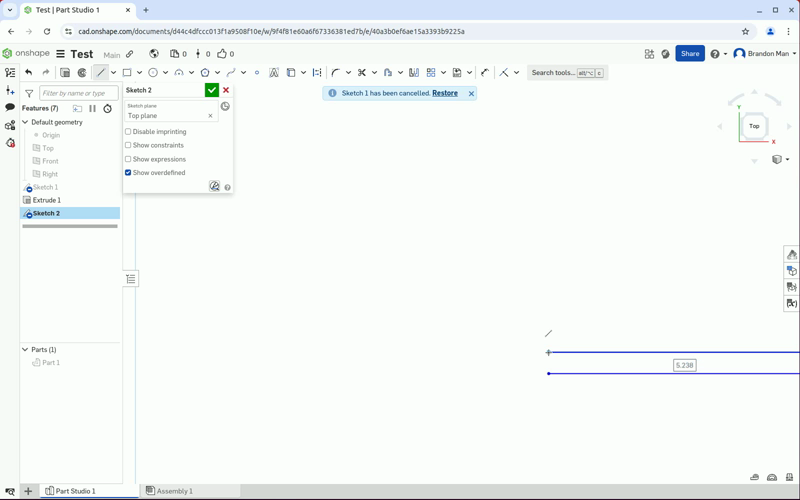
scroll(-6)
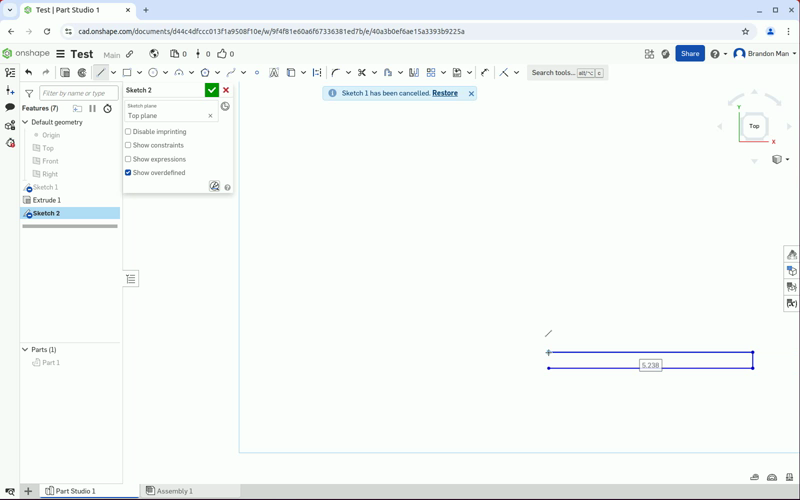
scroll(-6)
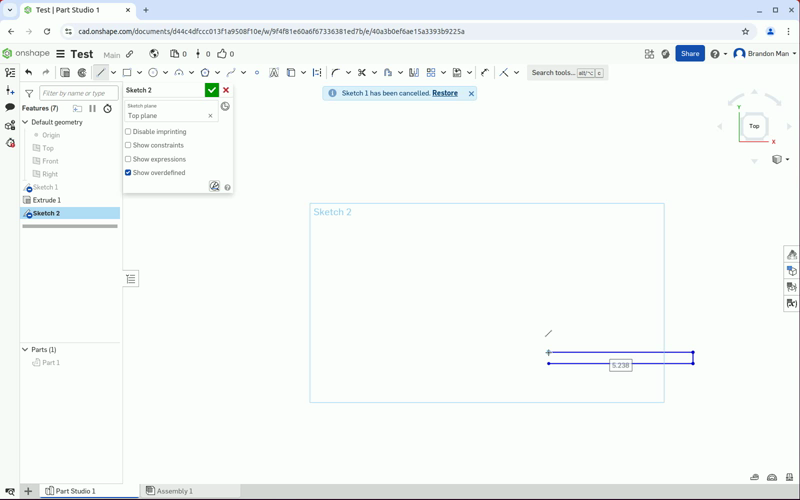
scroll(-6)
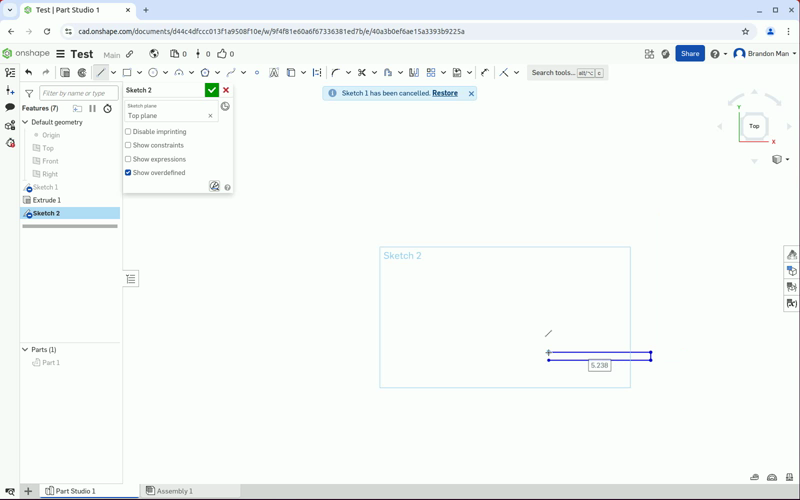
scroll(-6)
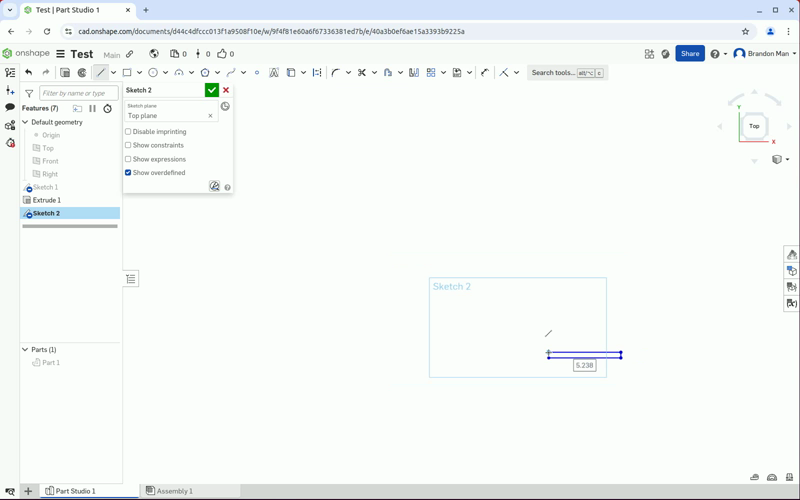
scroll(-6)
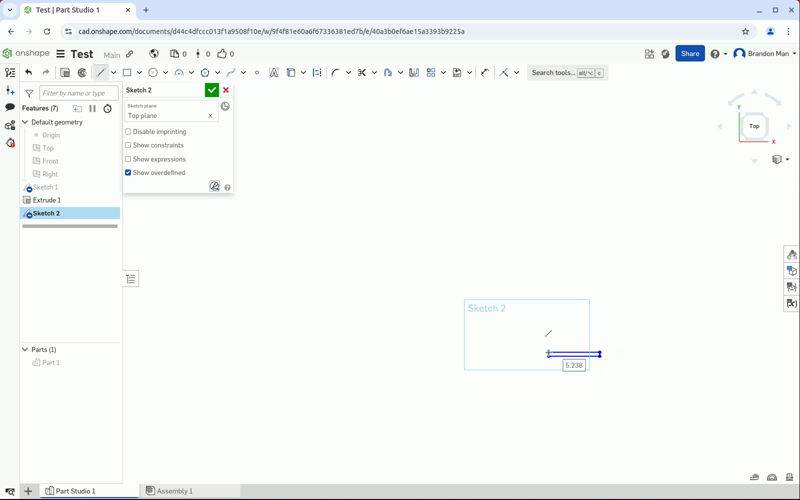
scroll(-6)
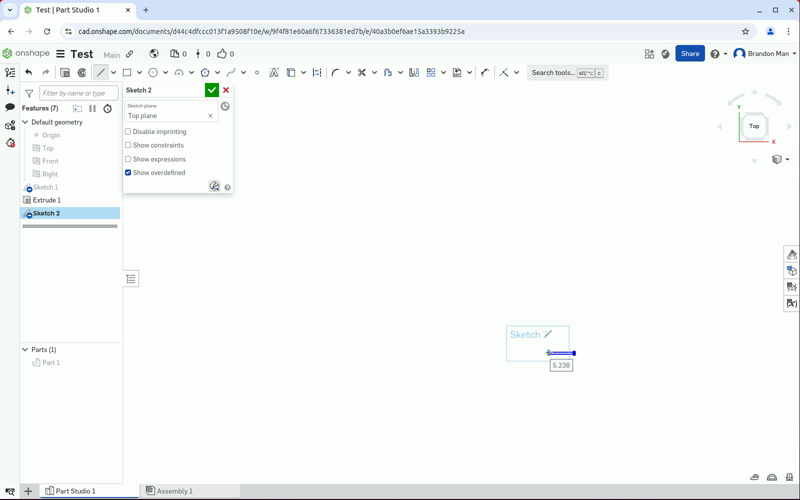
key_up(shift)
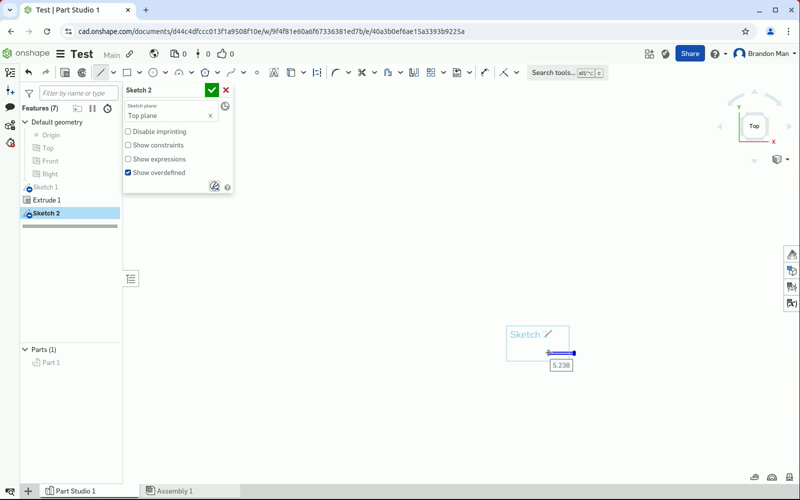
mouse_move(578, 352)
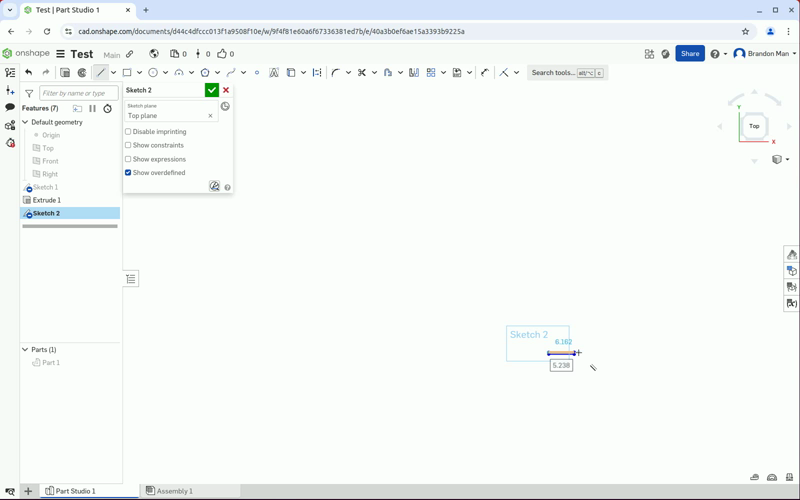
key_down(shift)
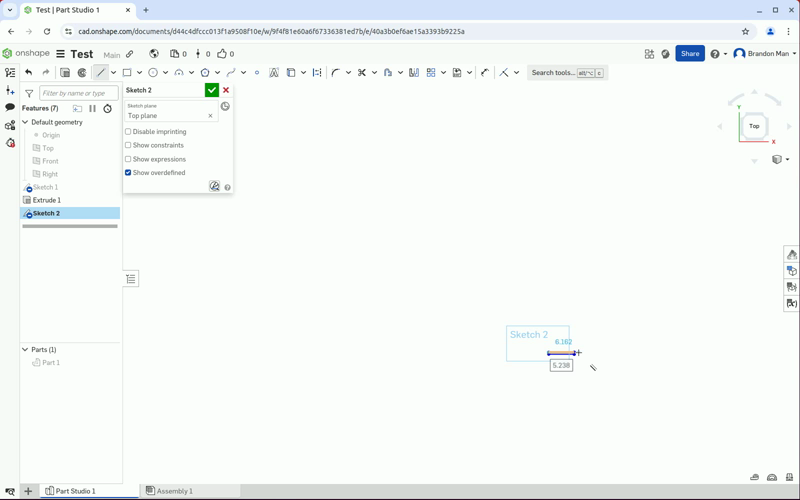
mouse_move(548, 354)
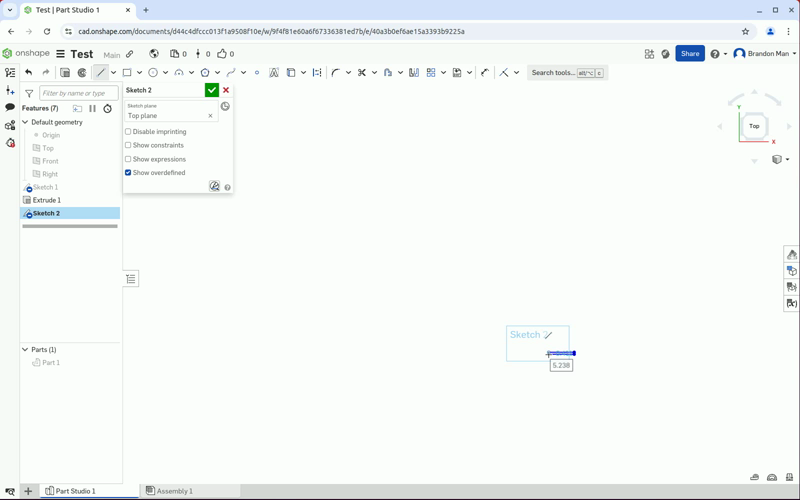
scroll(6)
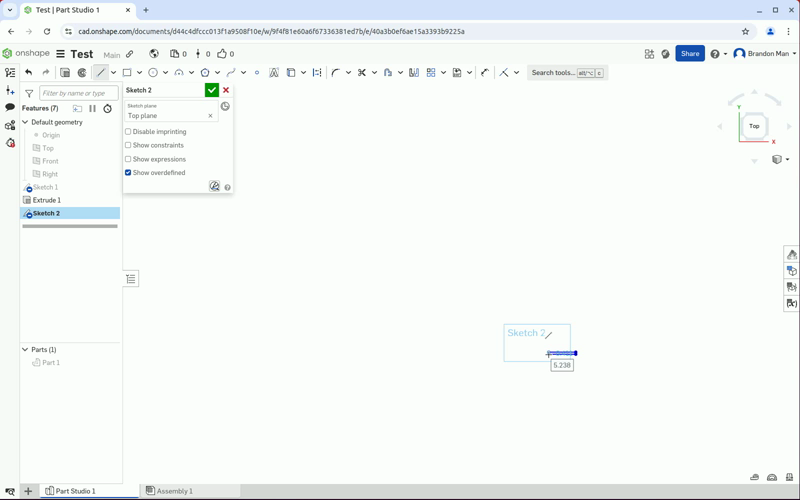
scroll(6)
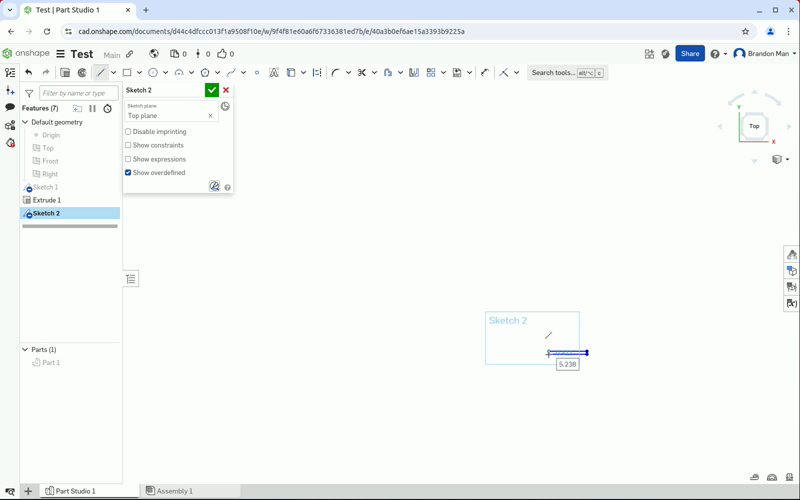
scroll(6)
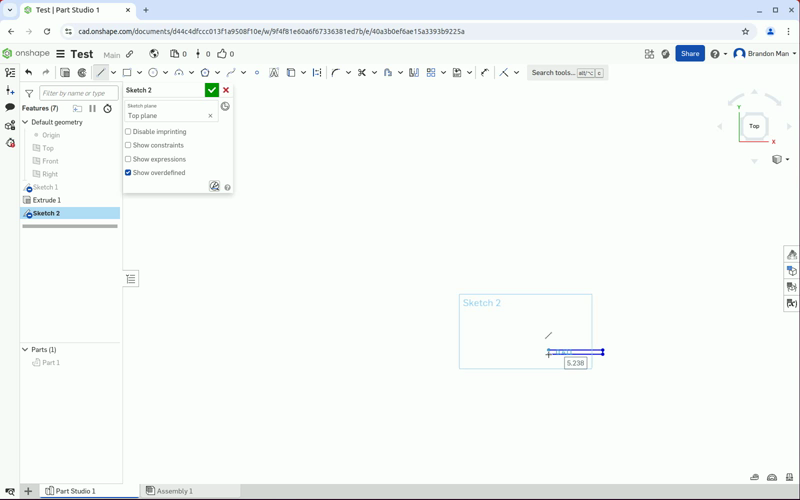
scroll(6)
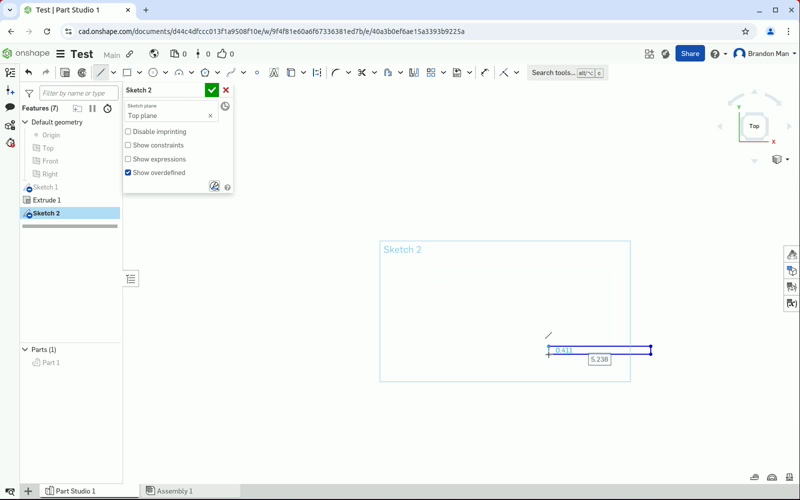
scroll(6)
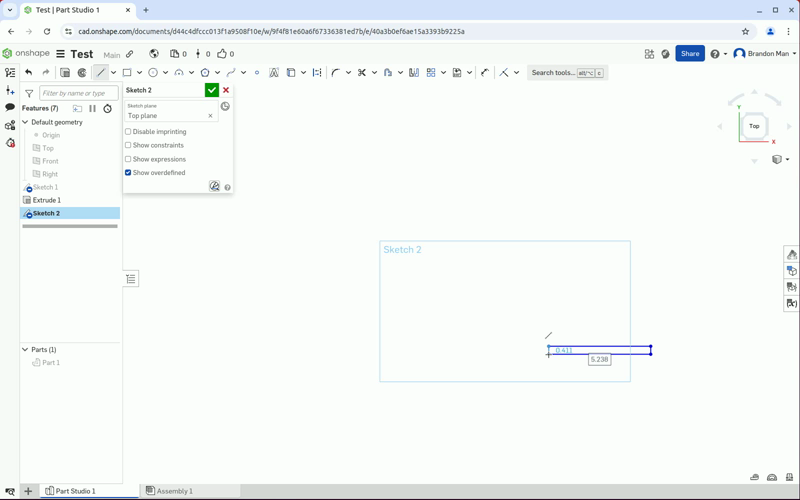
scroll(6)
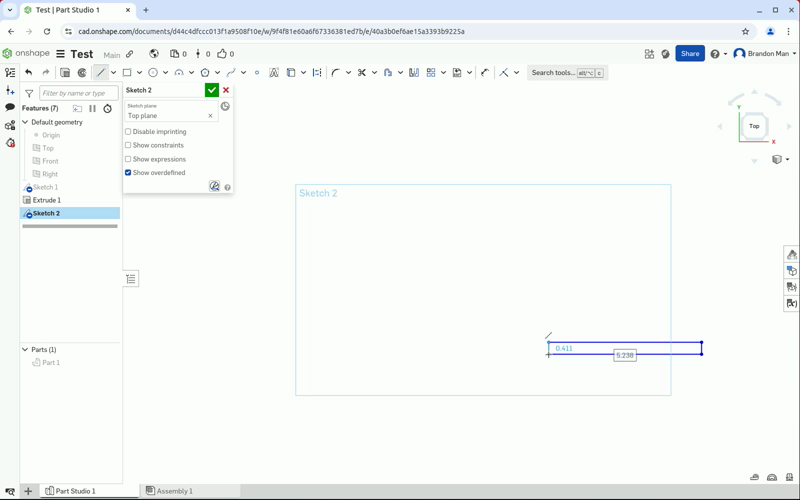
scroll(6)
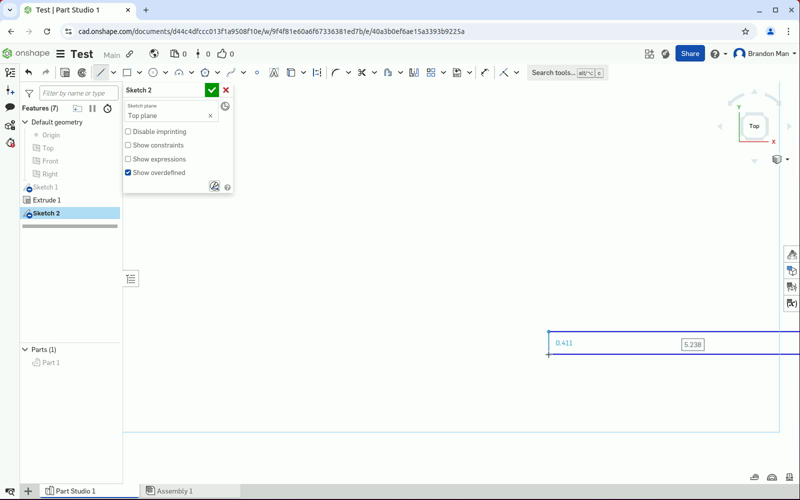
key_up(shift)
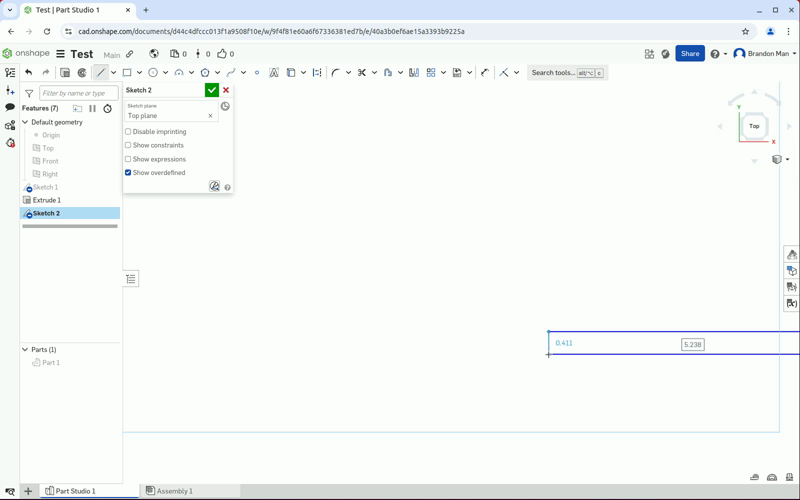
click(548, 354)
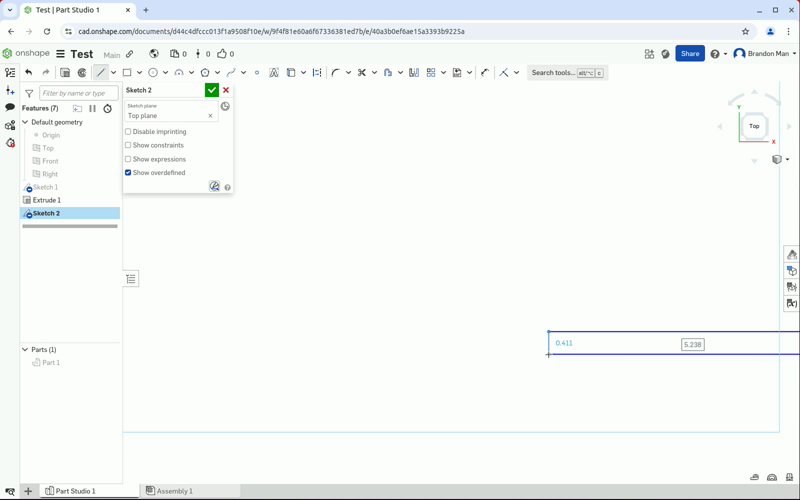
scroll(-6)
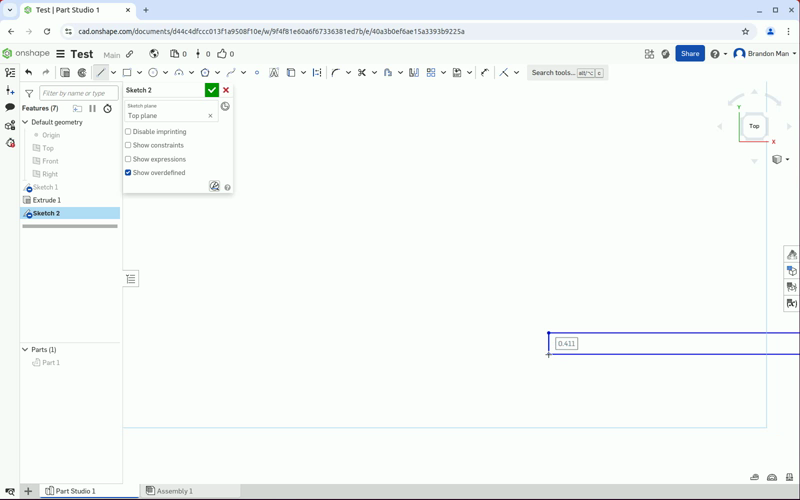
scroll(-6)
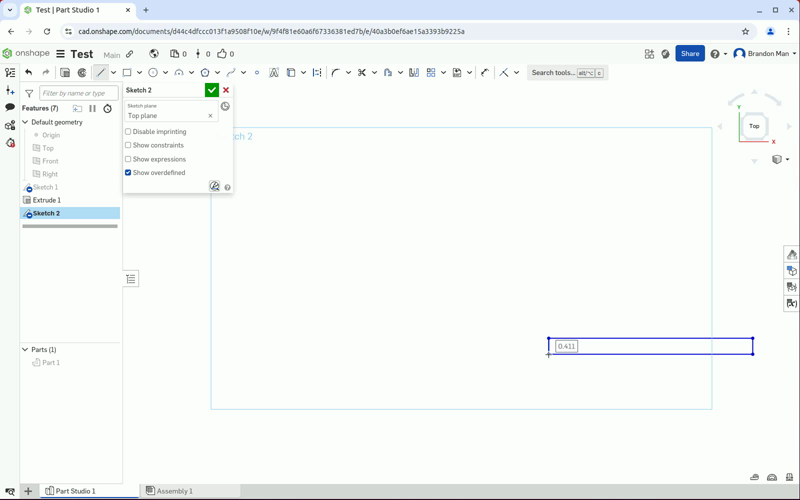
scroll(-6)
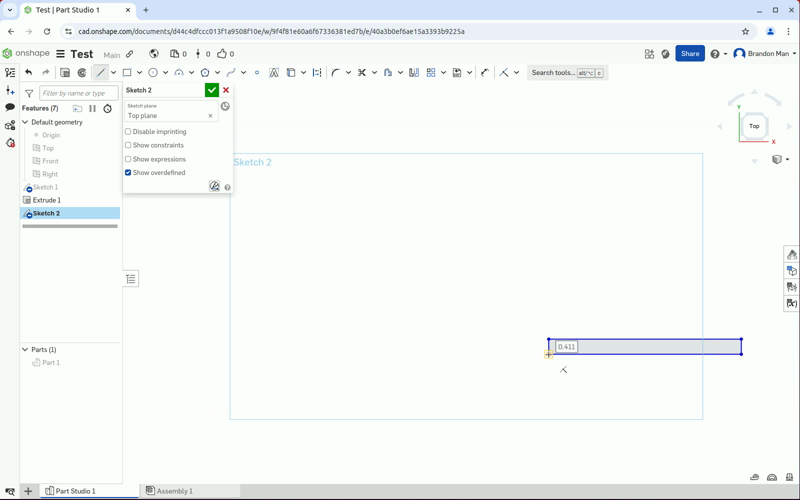
scroll(-6)
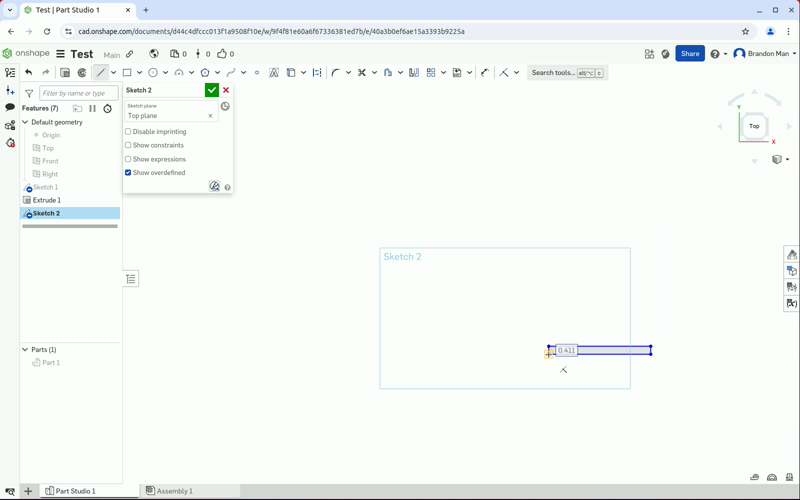
scroll(-6)
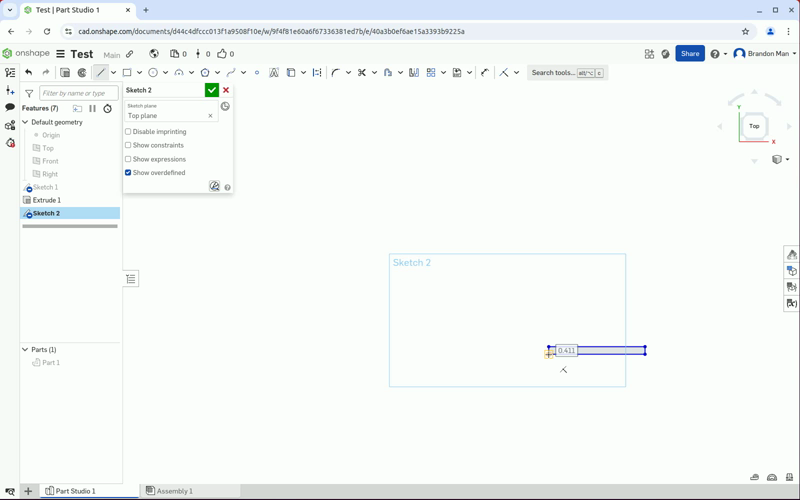
scroll(-6)
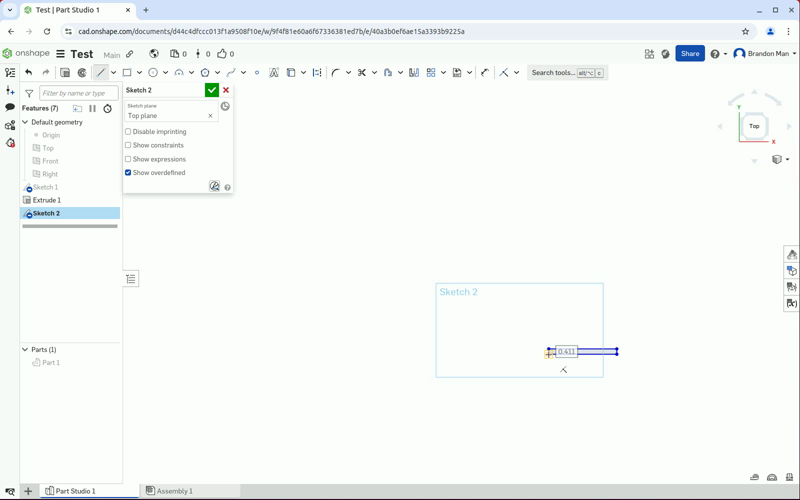
scroll(-6)
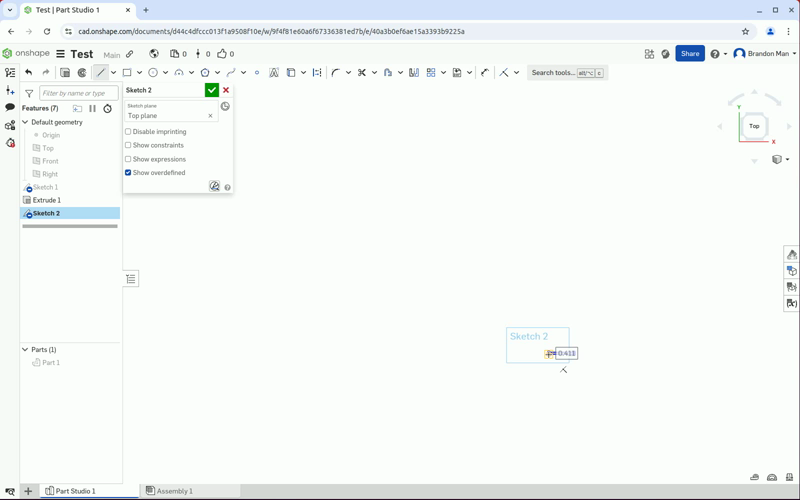
key(esc)
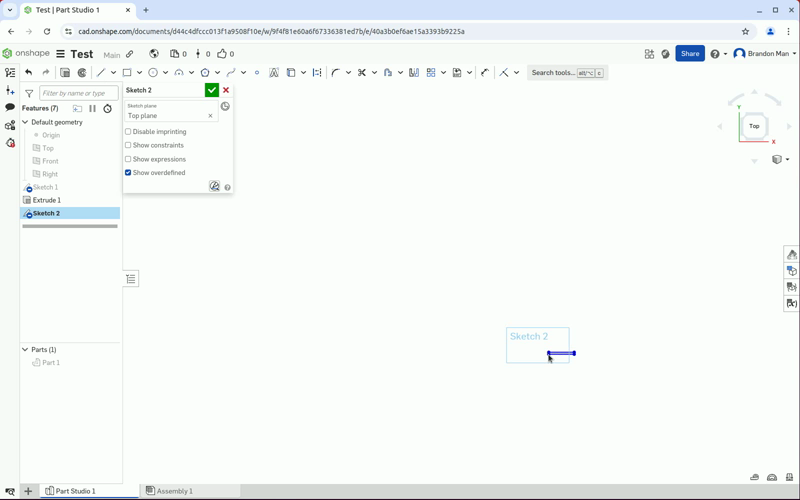
mouse_move(568, 354)
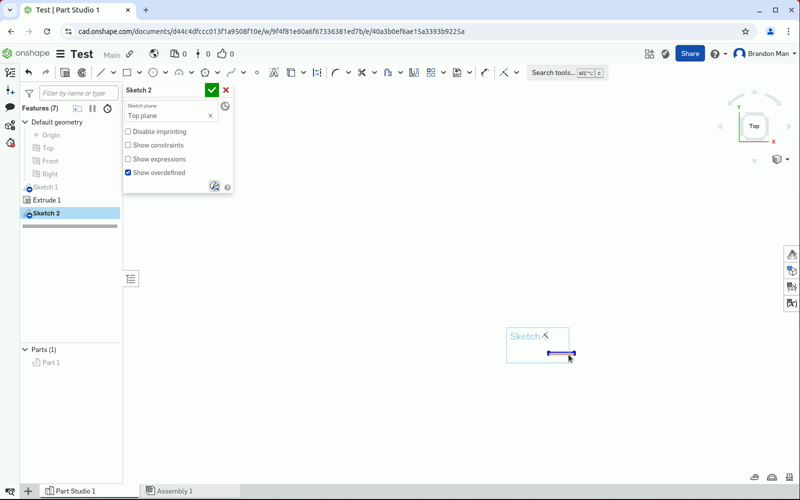
scroll(6)
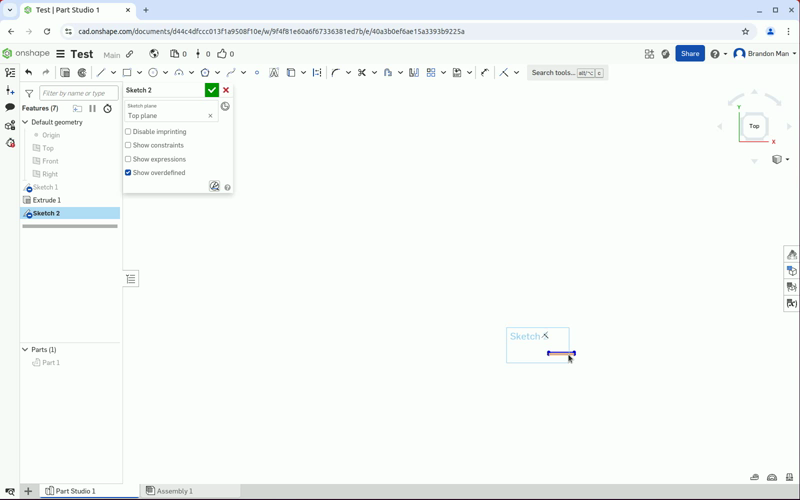
scroll(6)
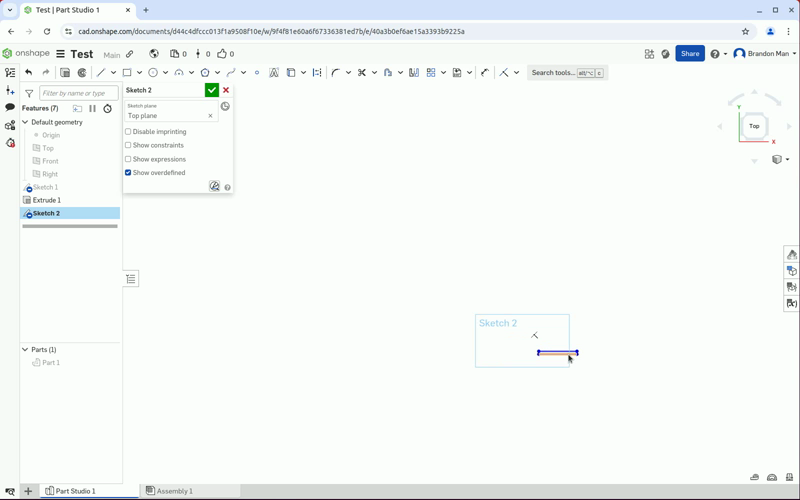
scroll(6)
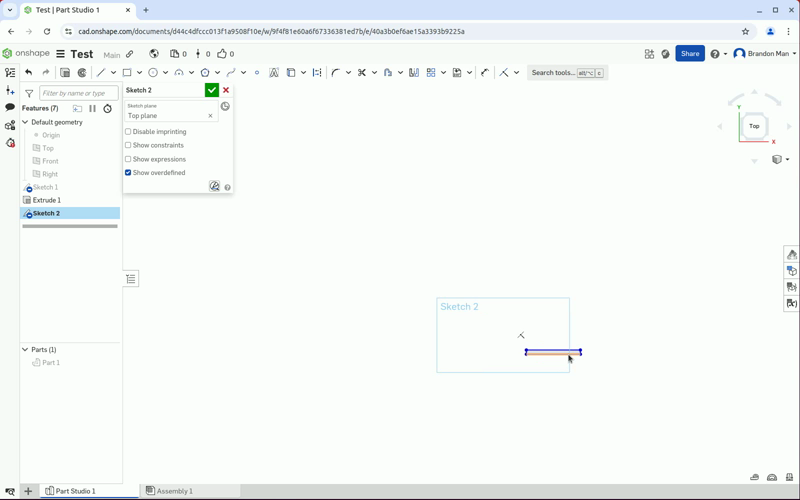
scroll(6)
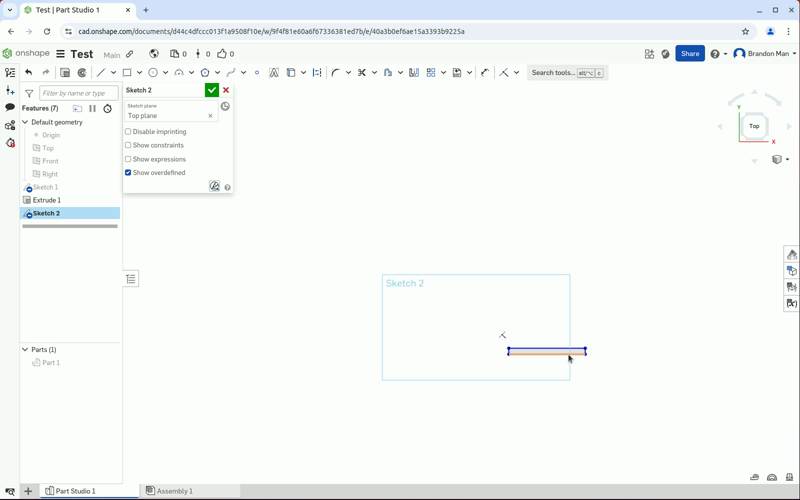
scroll(6)
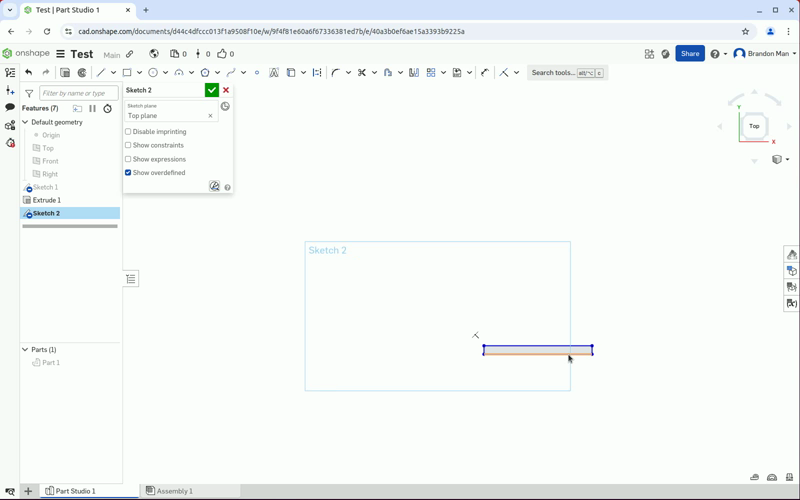
scroll(6)
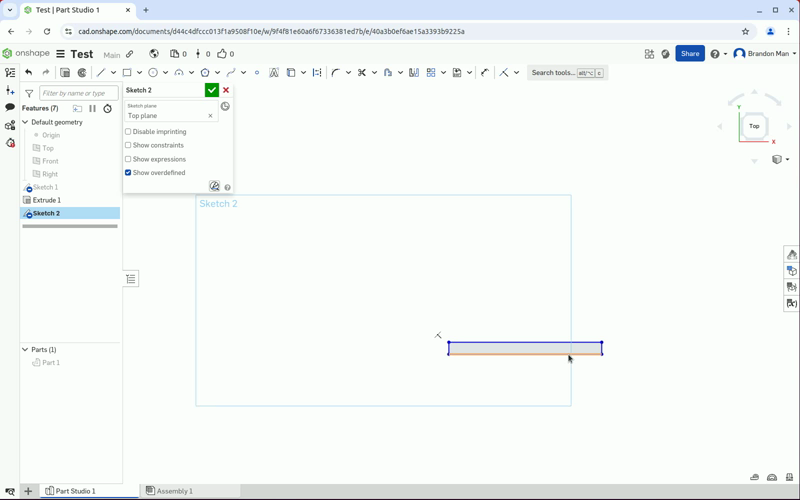
scroll(6)
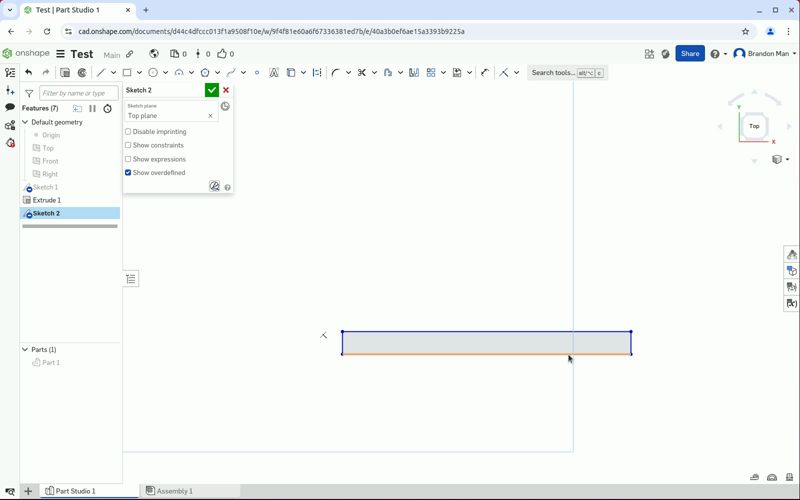
click(568, 354)
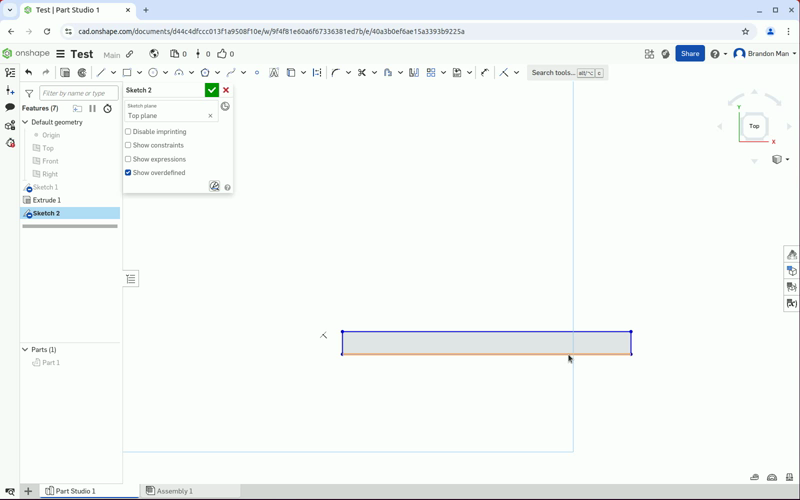
scroll(-6)
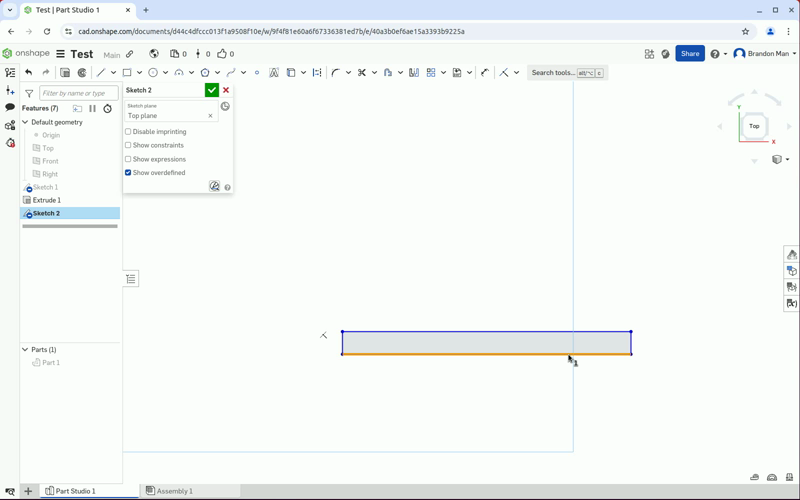
scroll(-6)
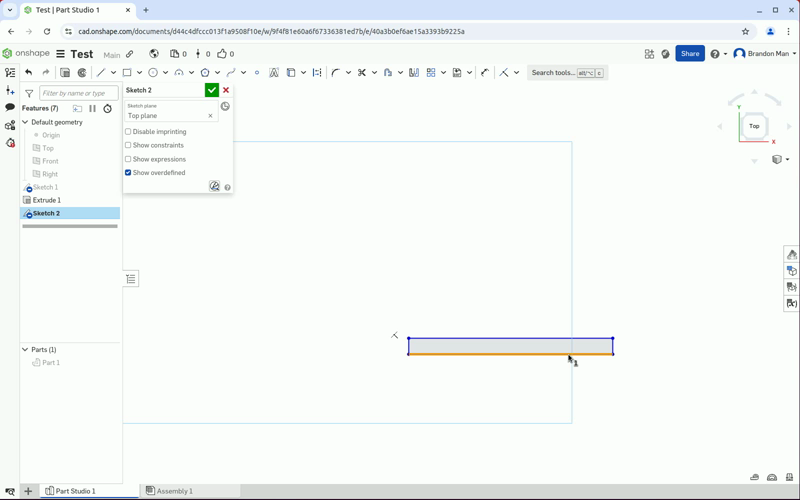
scroll(-6)
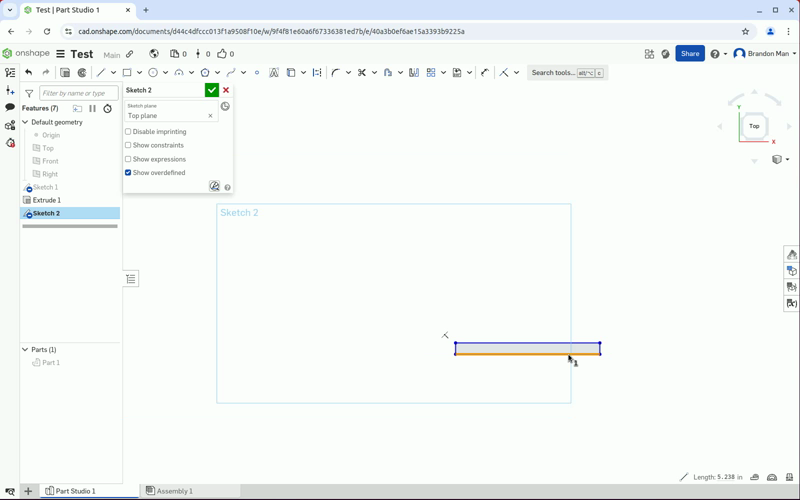
scroll(-6)
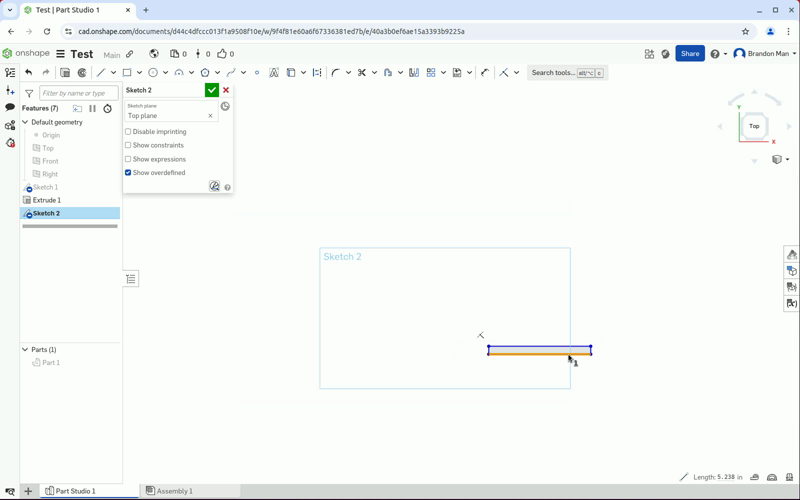
scroll(-6)
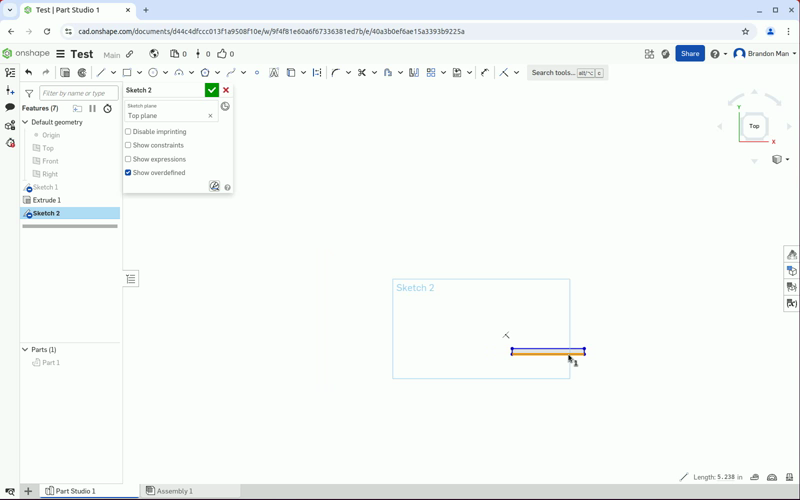
scroll(-6)
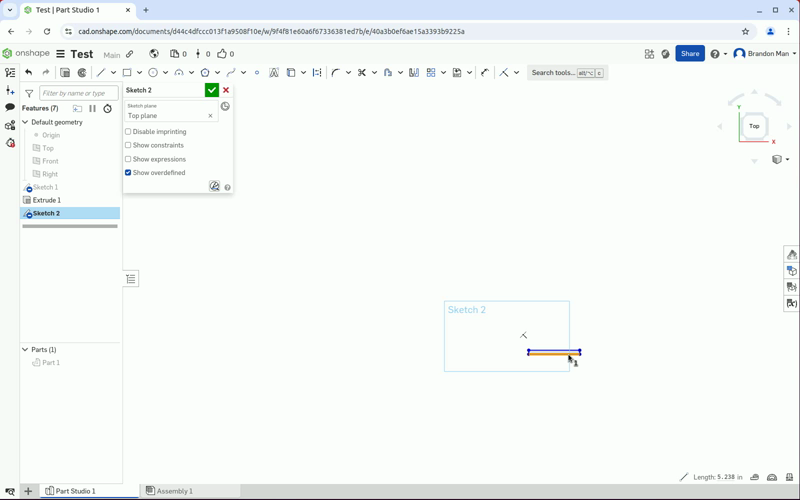
scroll(-6)
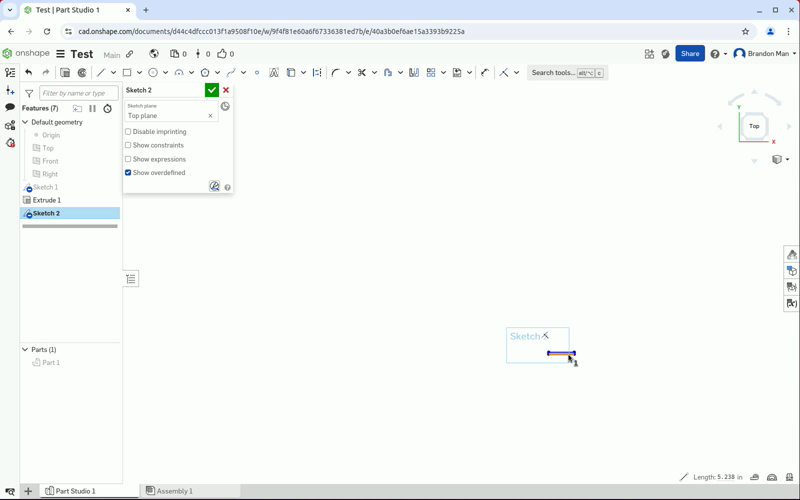
mouse_move(73, 352)
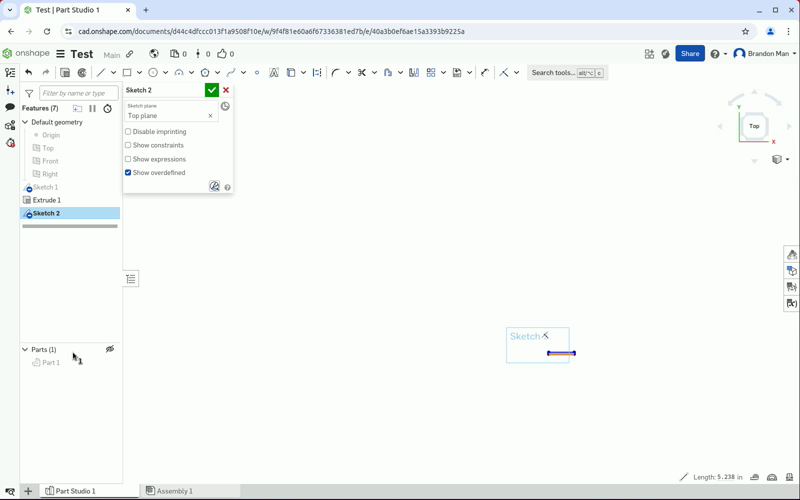
key(shift+y)
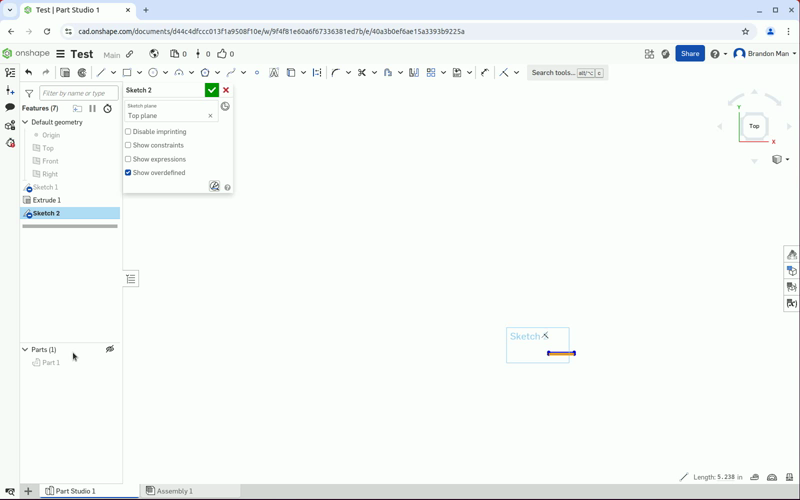
key(shift+e)
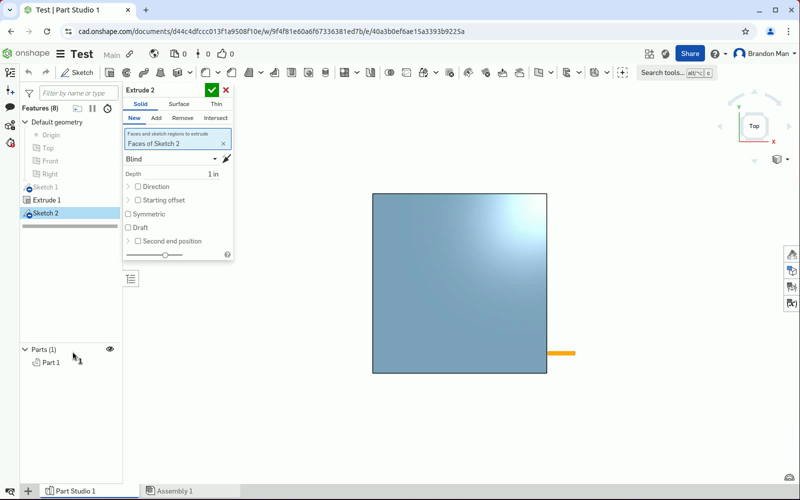
mouse_move(143, 106)
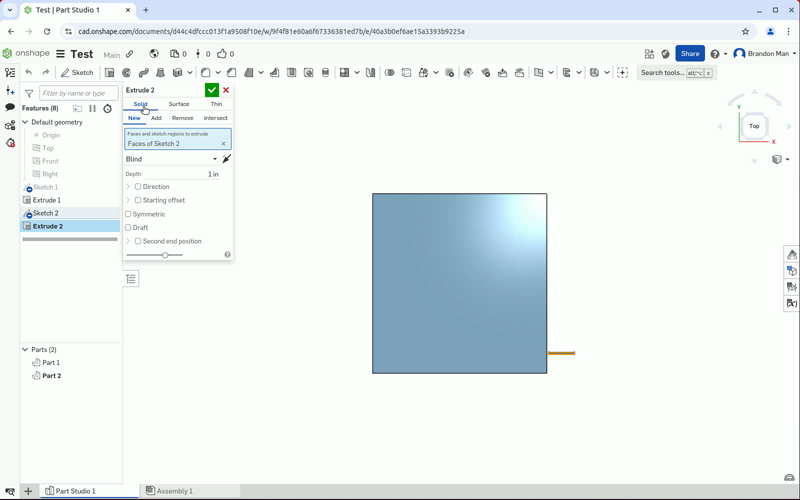
click(143, 106)
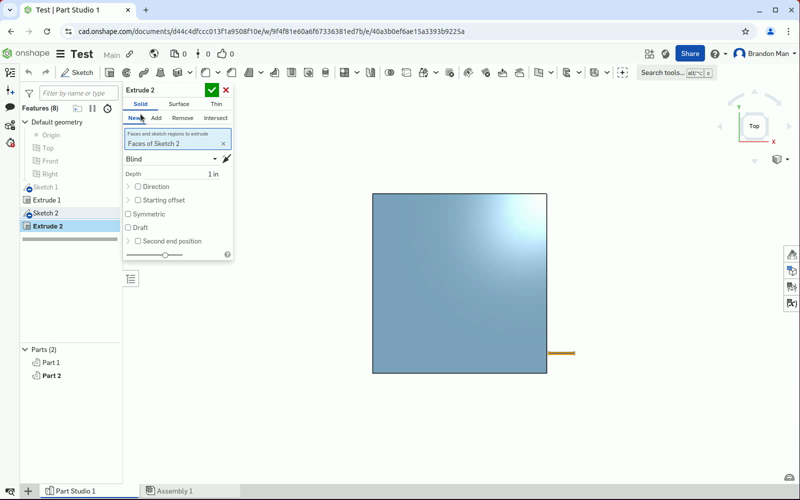
mouse_move(137, 120)
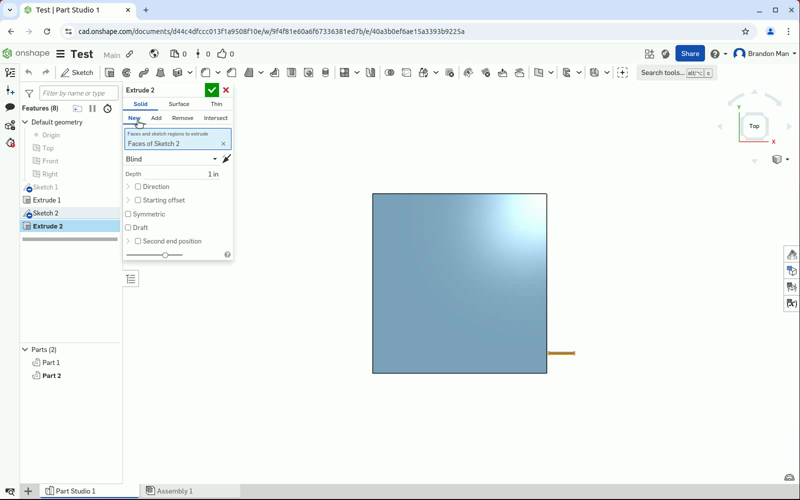
click(137, 120)
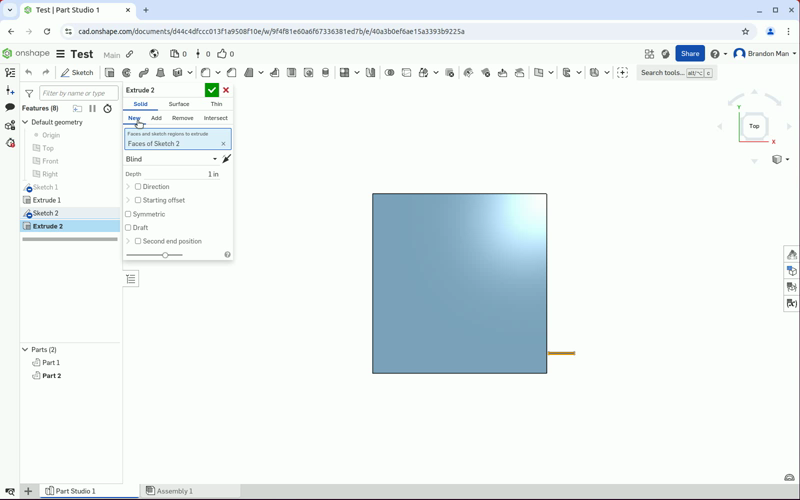
key(tab, 4)
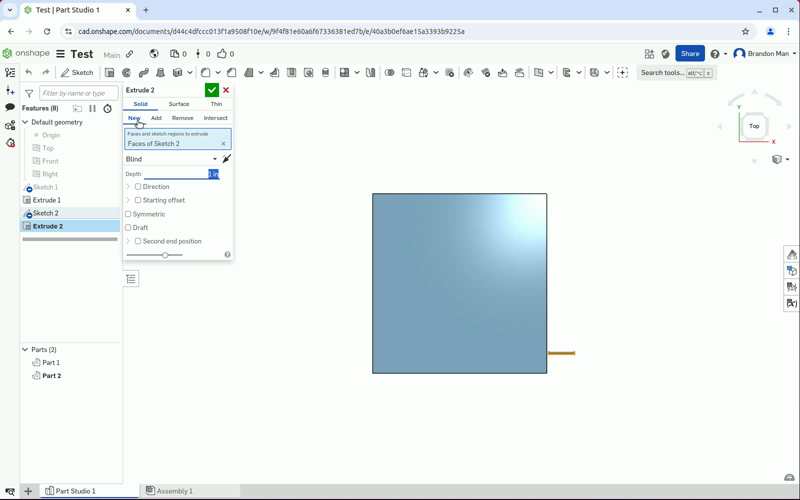
text(20.22)
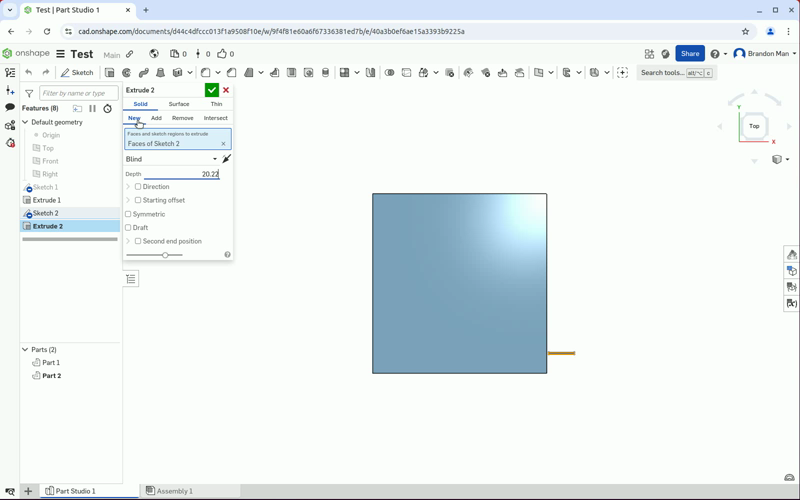
key(tab, 3)
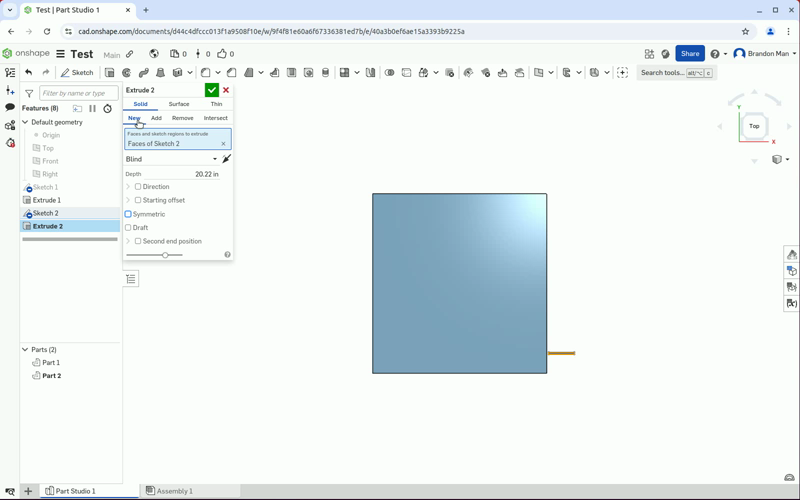
key(space)
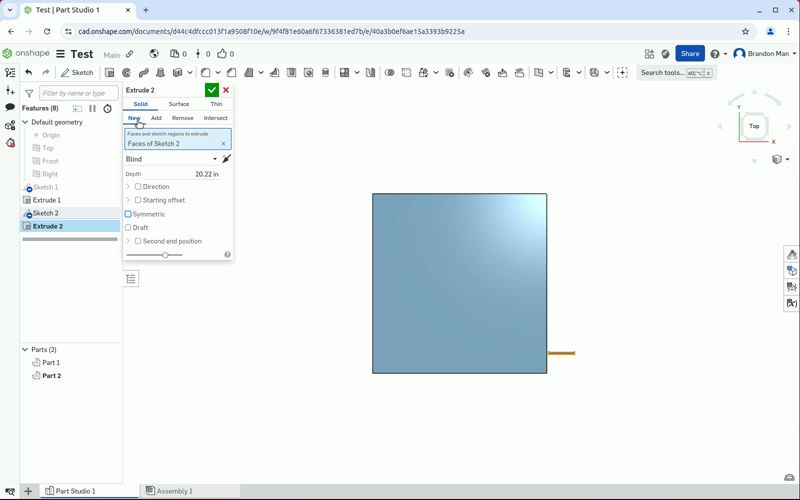
key(enter)
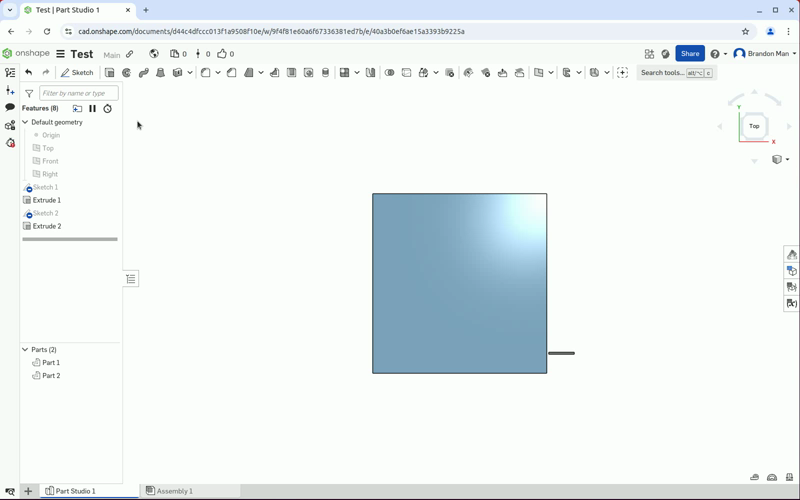
key(shift+h)
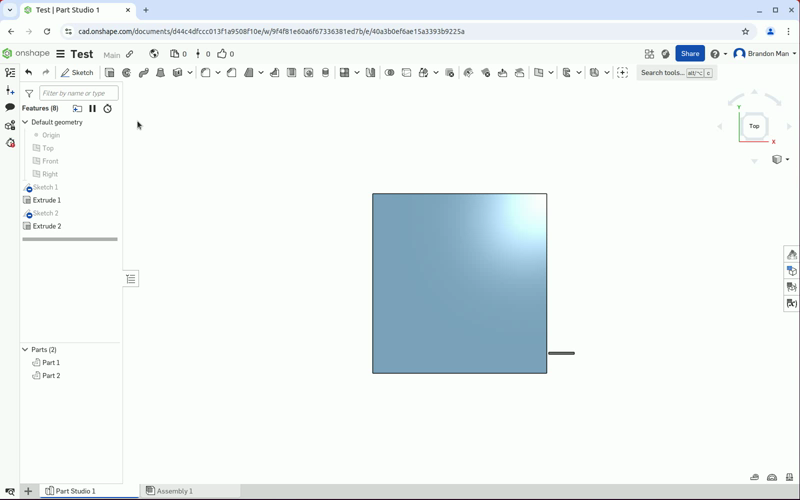
key(shift+h)
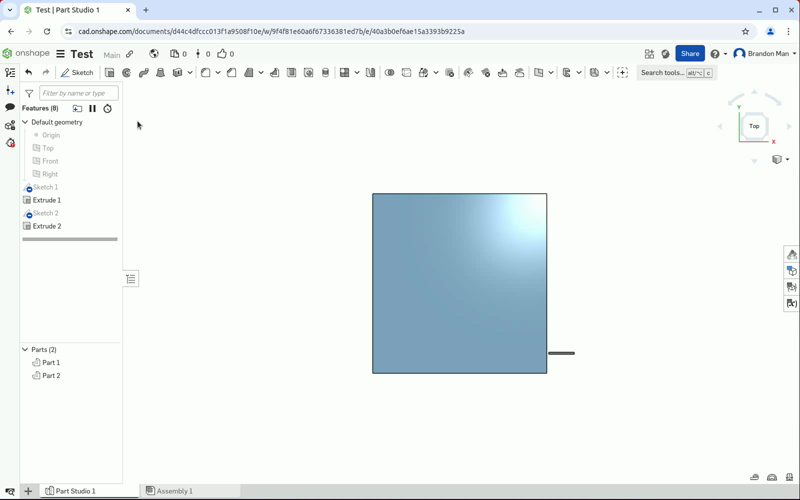
mouse_move(73, 189)
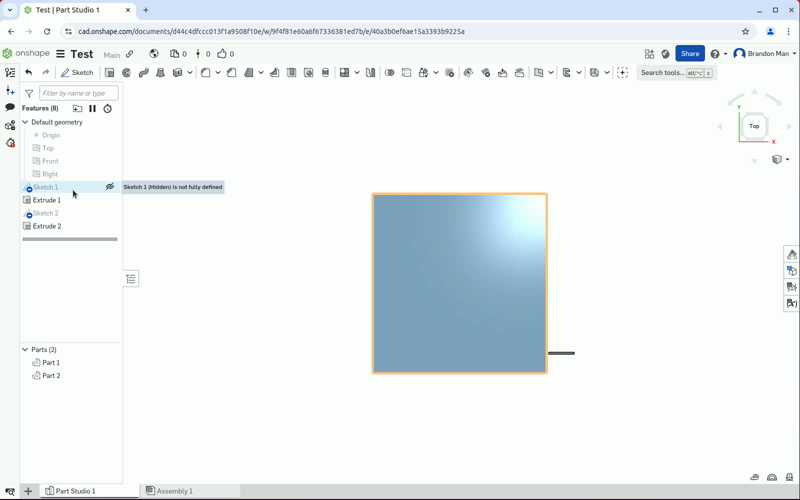
click(73, 189)
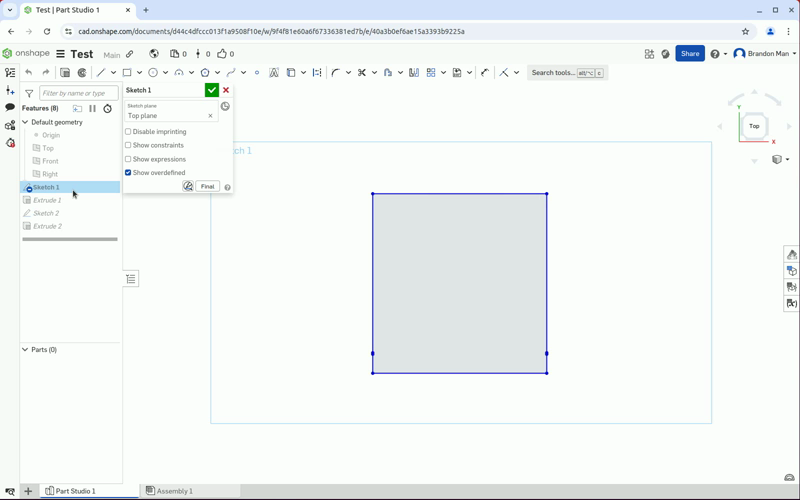
mouse_move(229, 92)
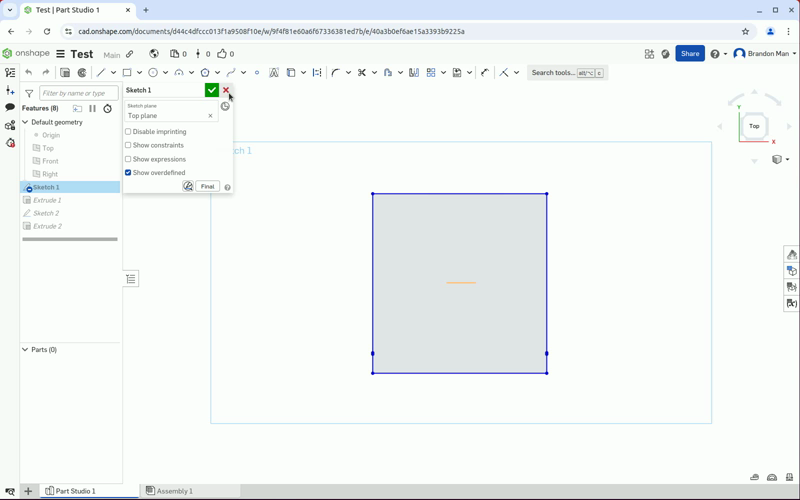
click(229, 92)
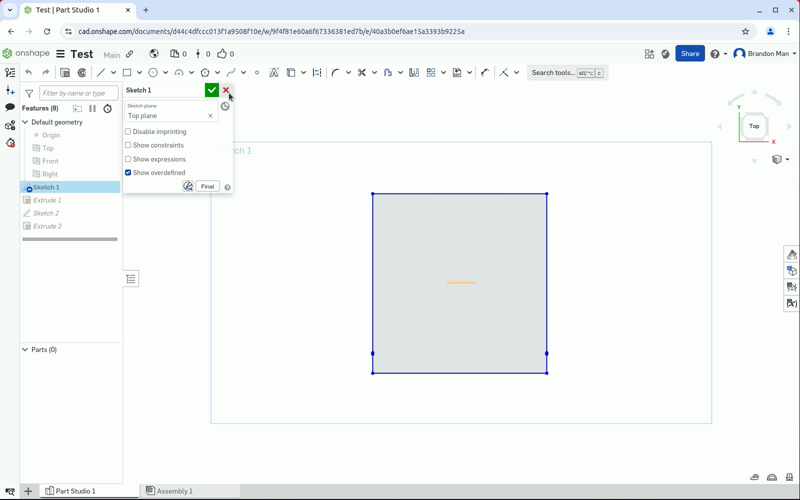
key(shift+s)
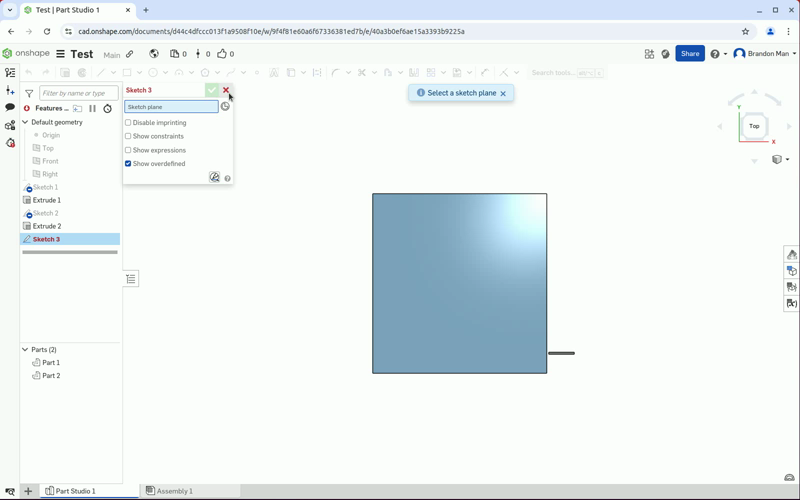
mouse_move(73, 150)
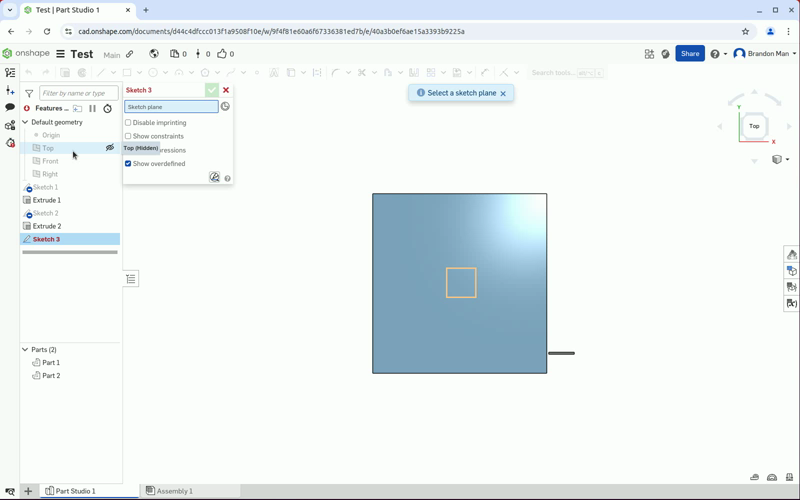
click(73, 150)
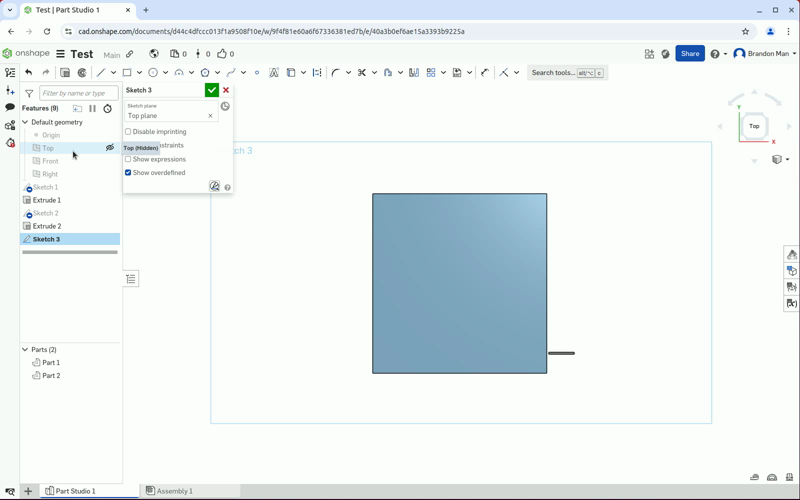
mouse_move(73, 352)
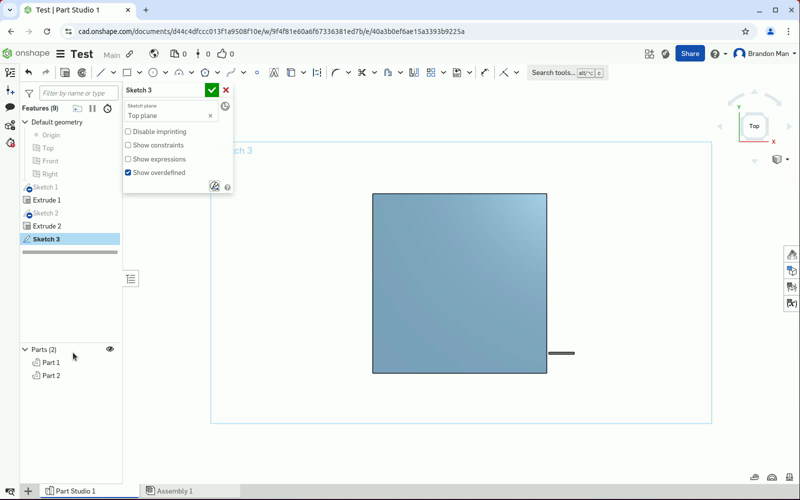
key(y)
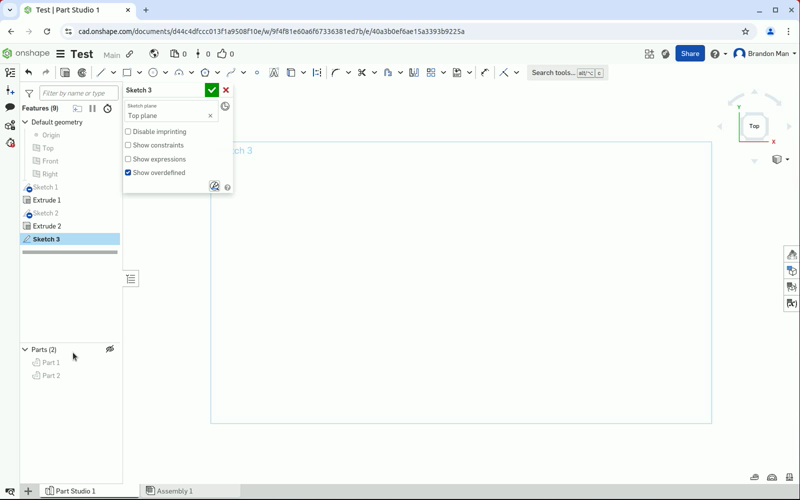
key(l)
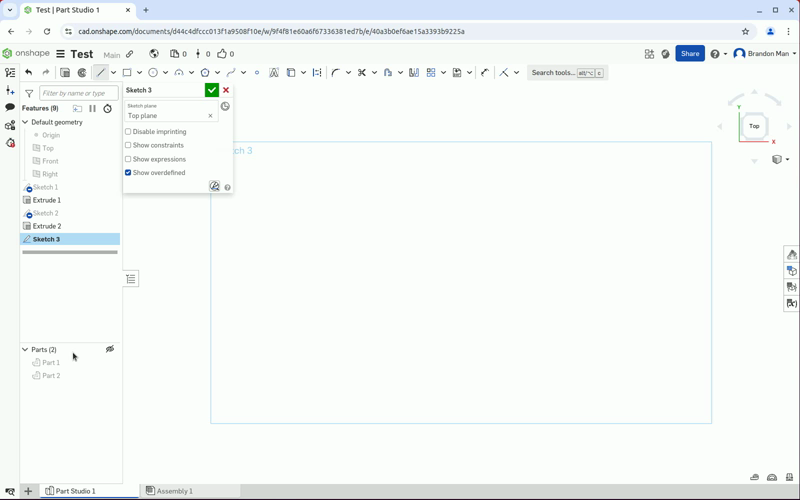
key_down(shift)
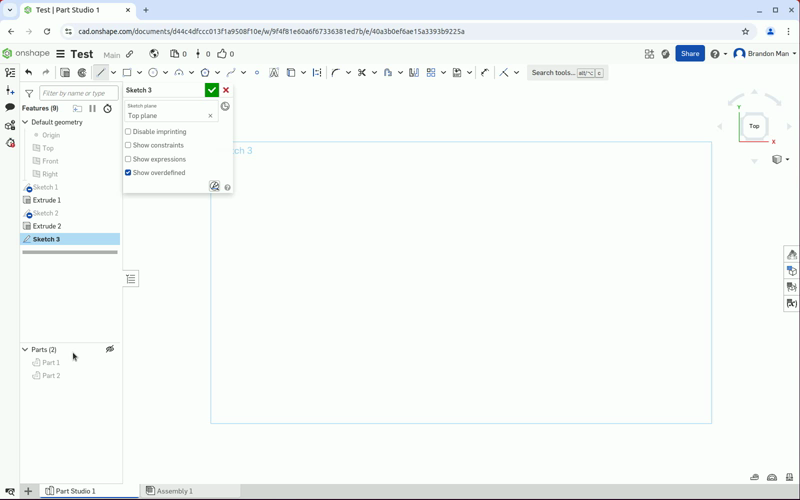
mouse_move(348, 354)
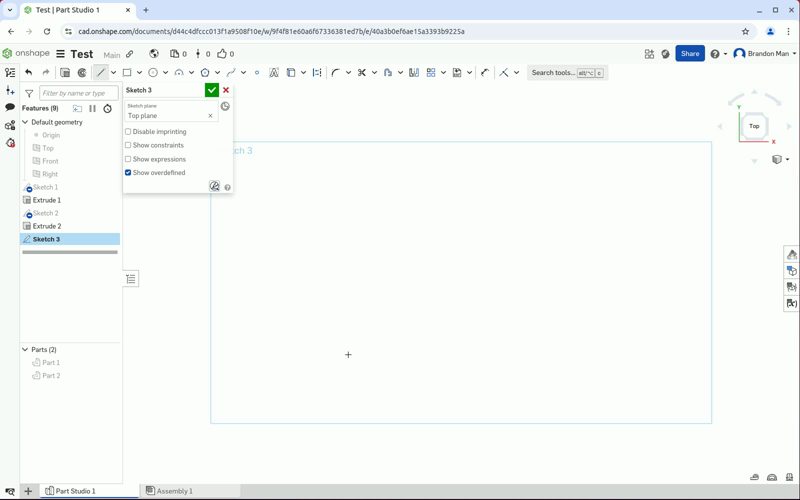
click(348, 354)
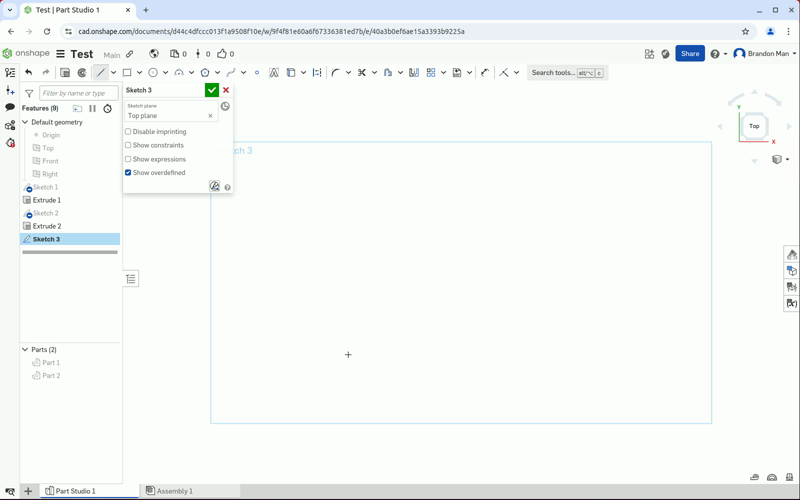
key_up(shift)
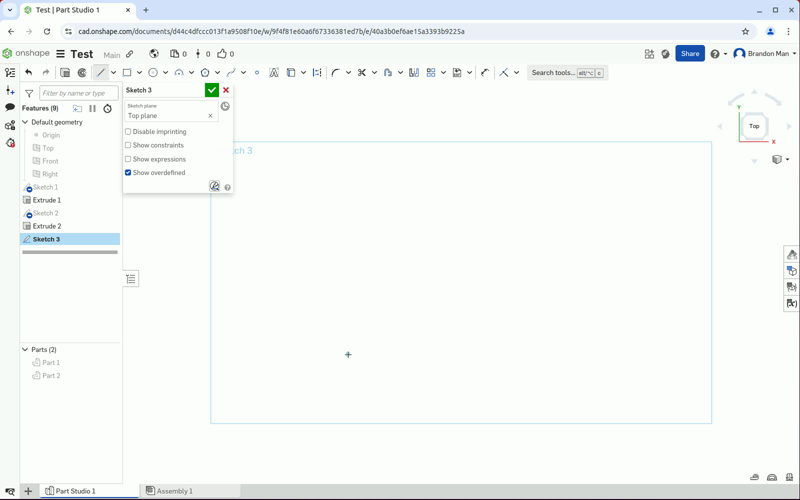
key_down(shift)
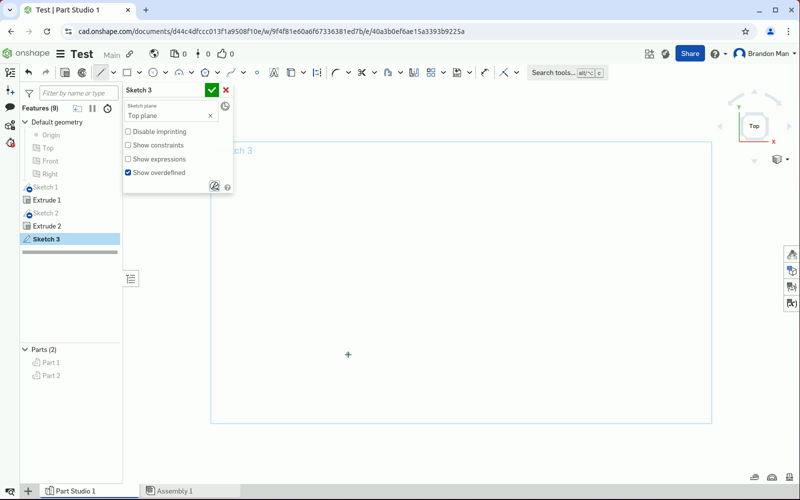
mouse_move(378, 354)
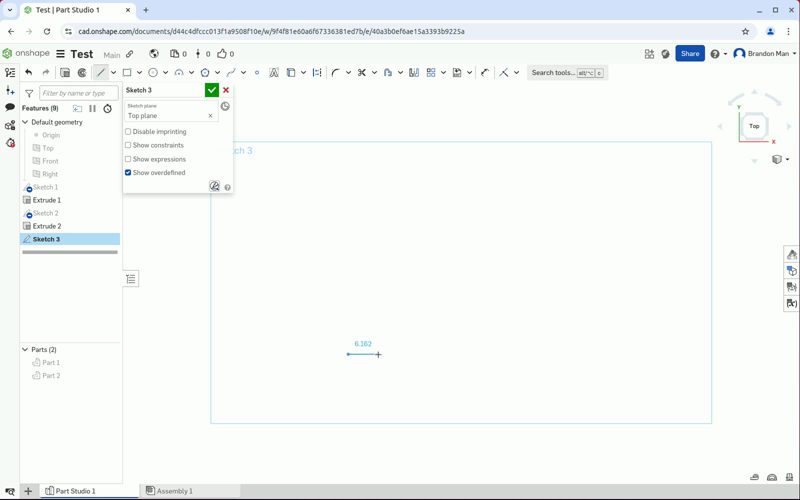
mouse_move(373, 354)
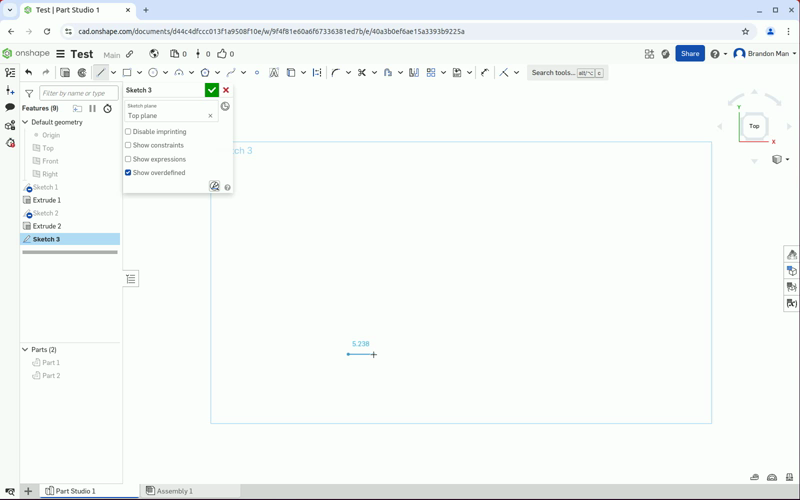
click(373, 354)
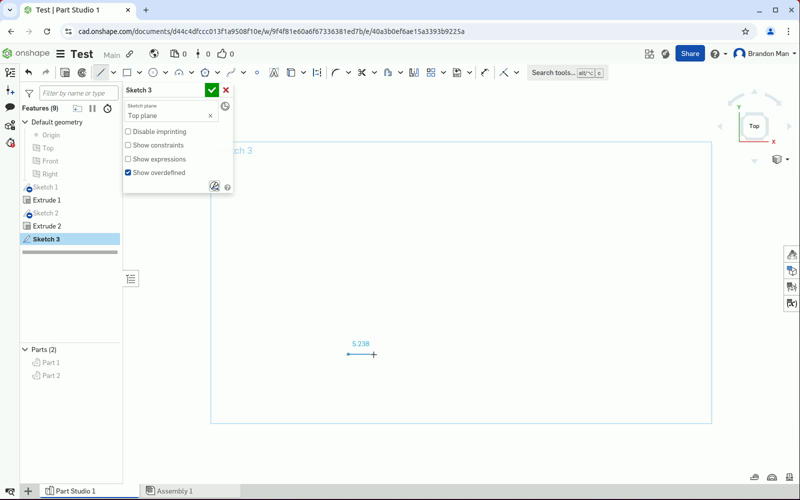
key_up(shift)
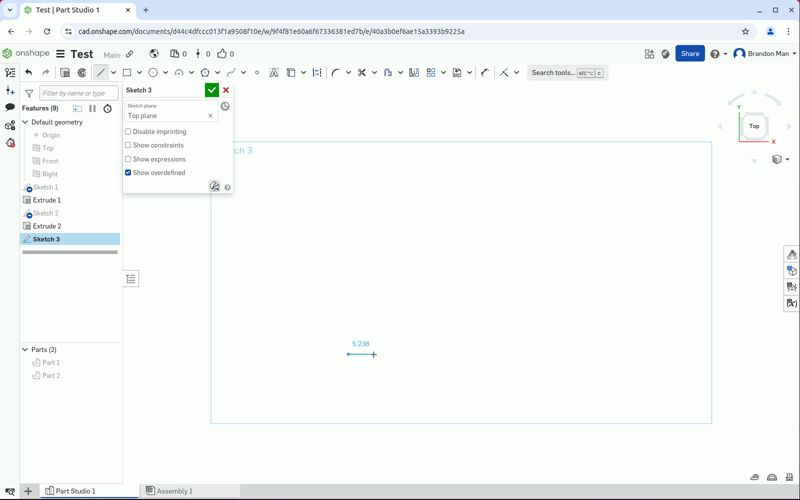
key_down(shift)
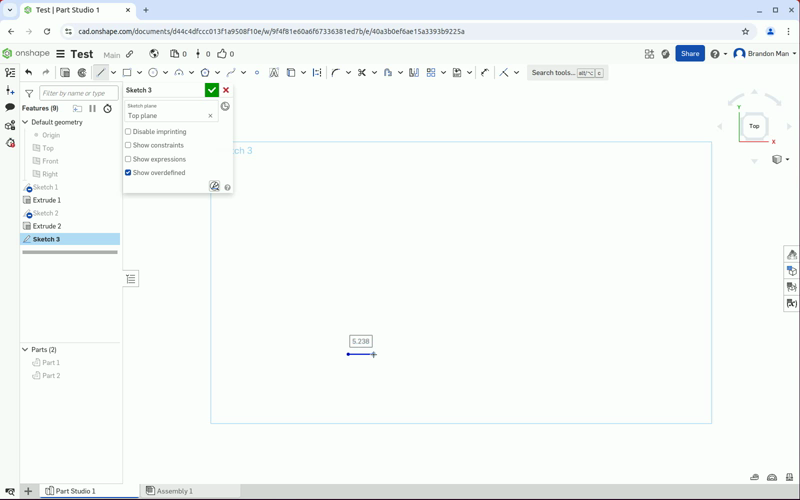
mouse_move(403, 354)
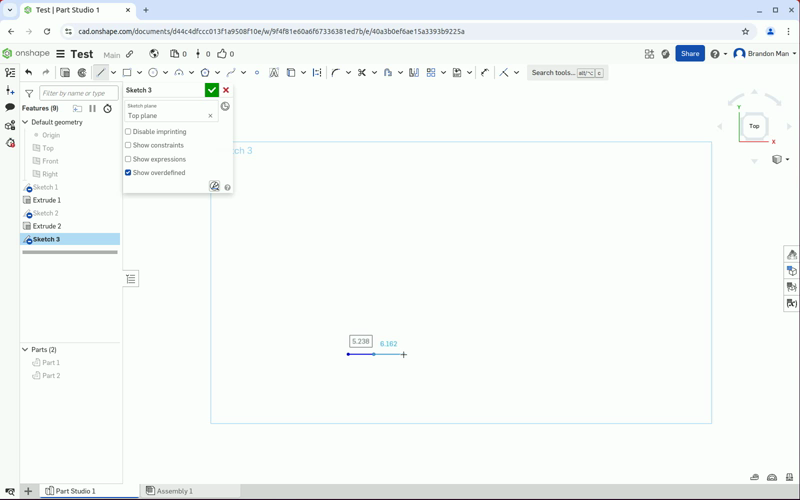
mouse_move(373, 352)
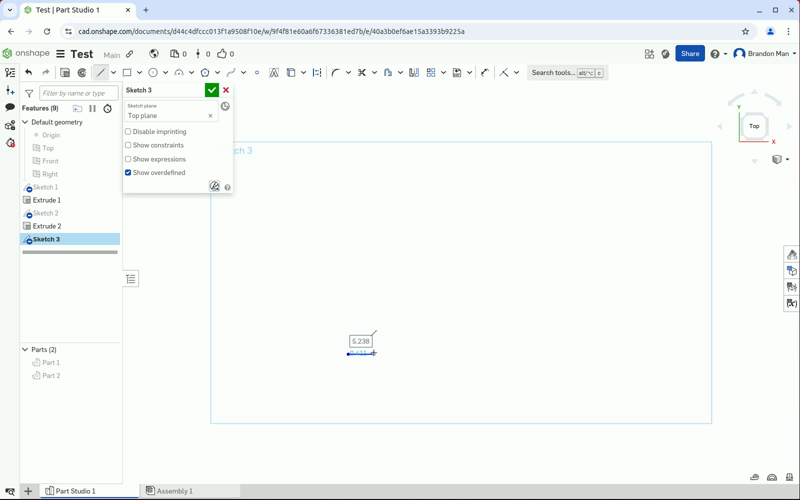
scroll(6)
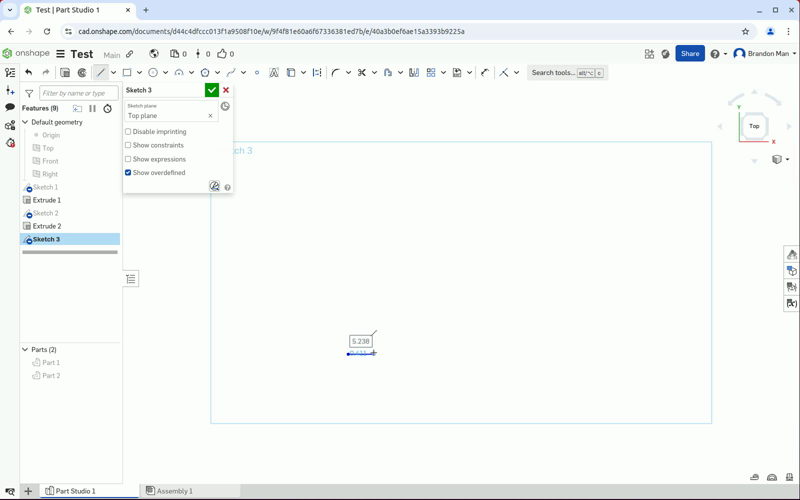
scroll(6)
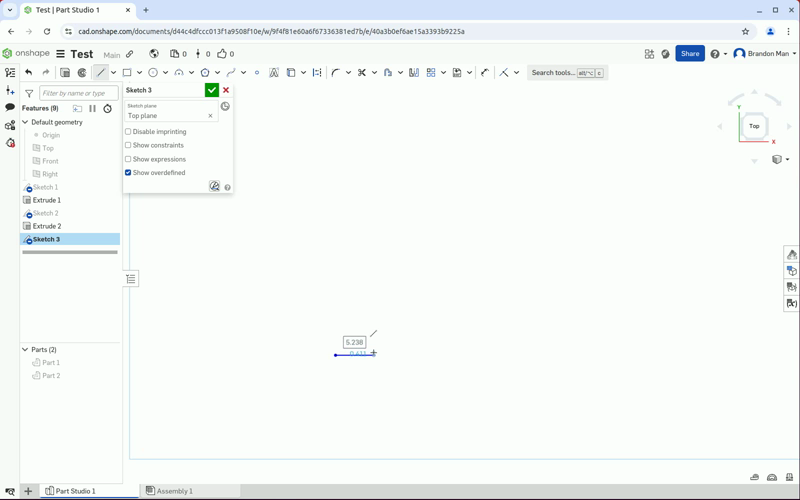
scroll(6)
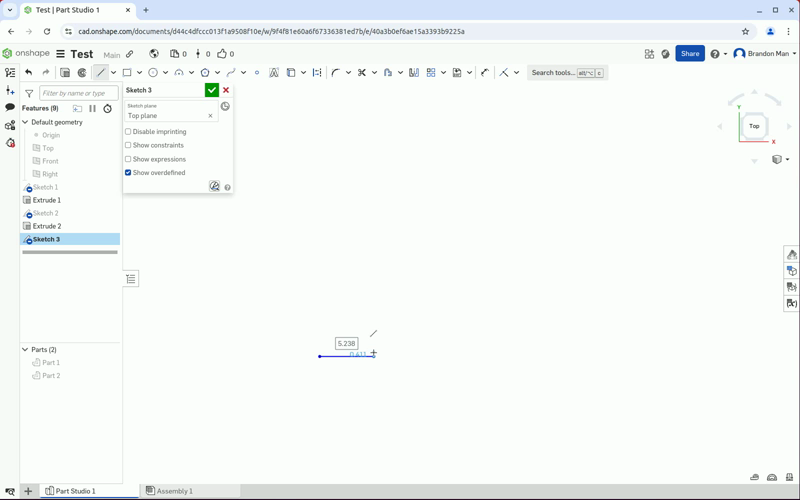
scroll(6)
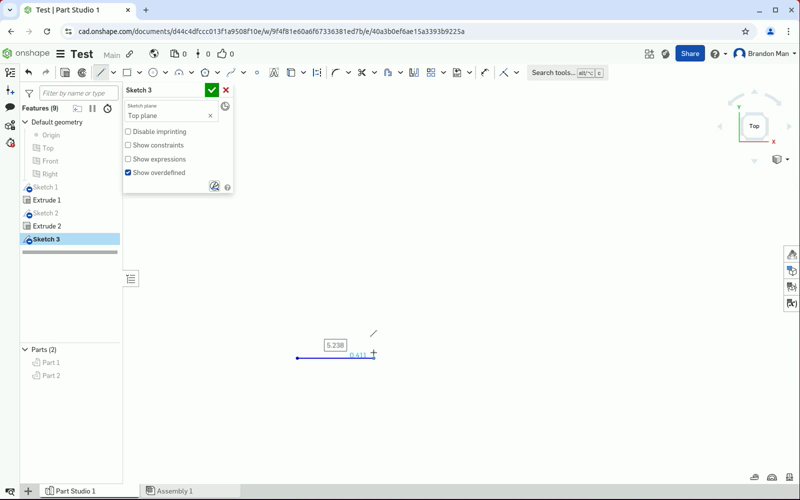
scroll(6)
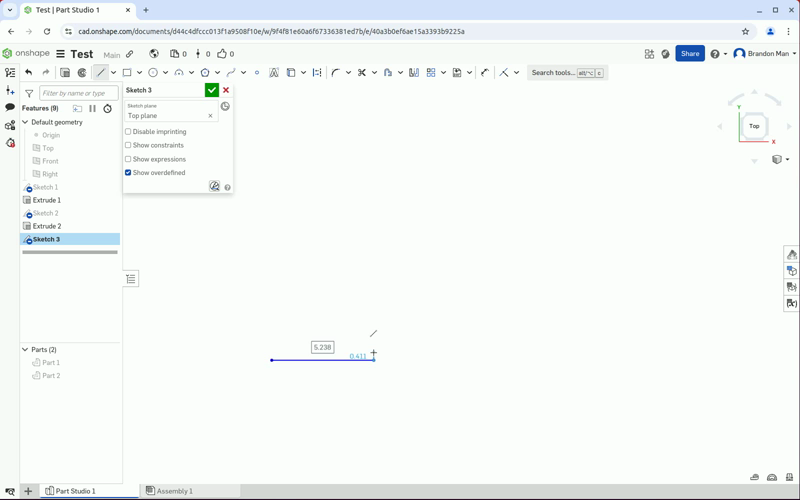
scroll(6)
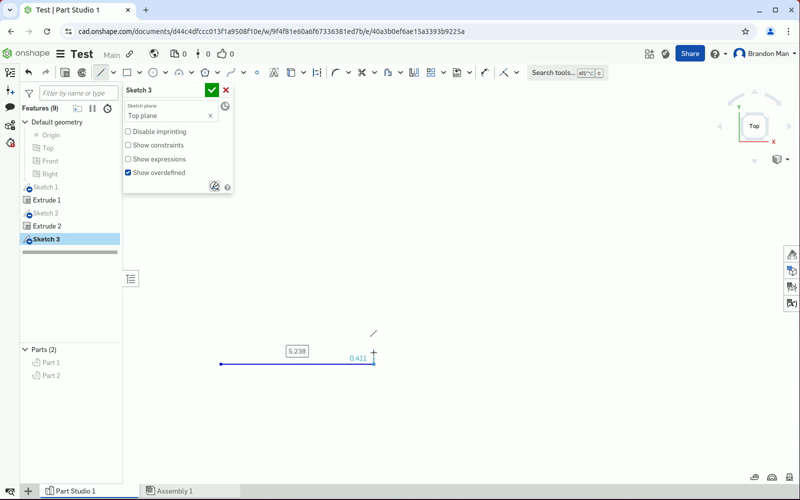
scroll(6)
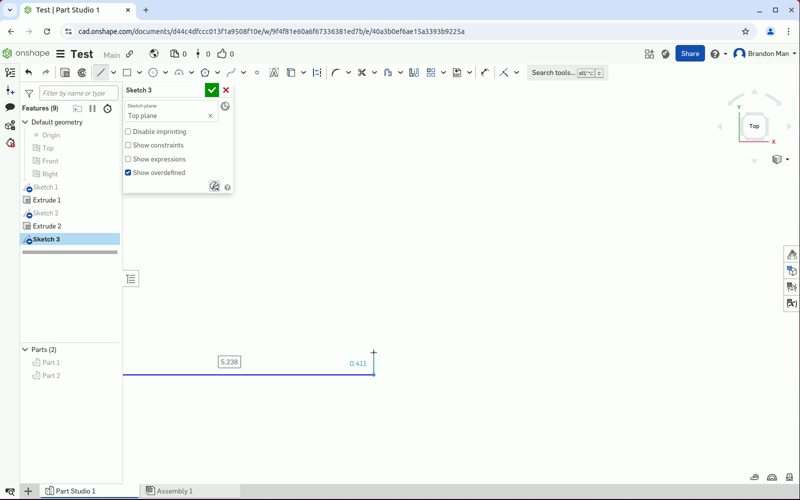
click(373, 352)
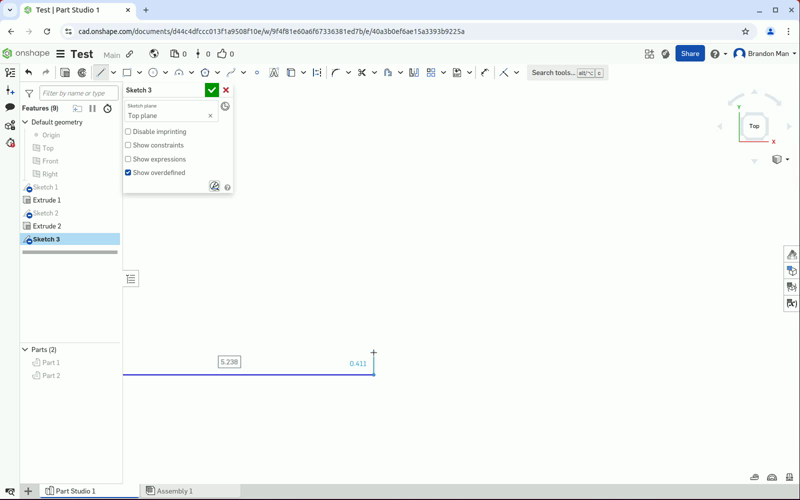
scroll(-6)
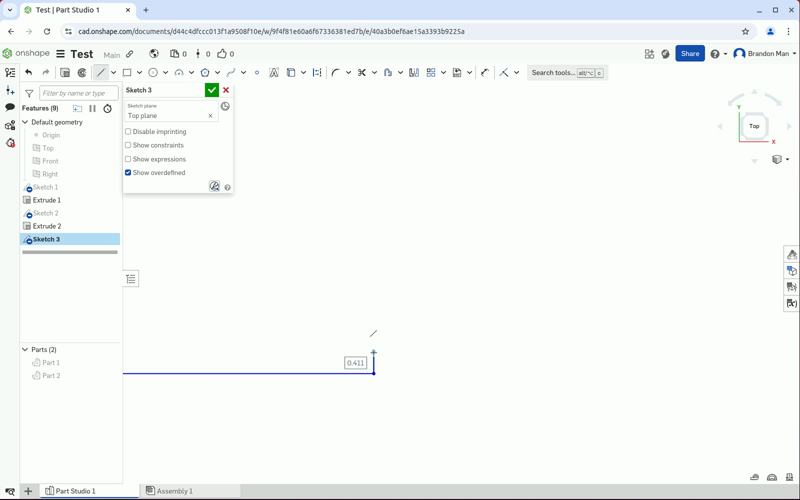
scroll(-6)
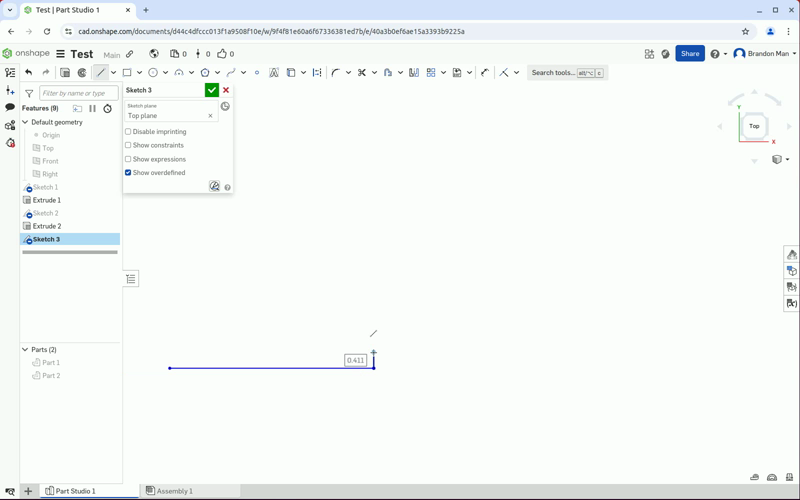
scroll(-6)
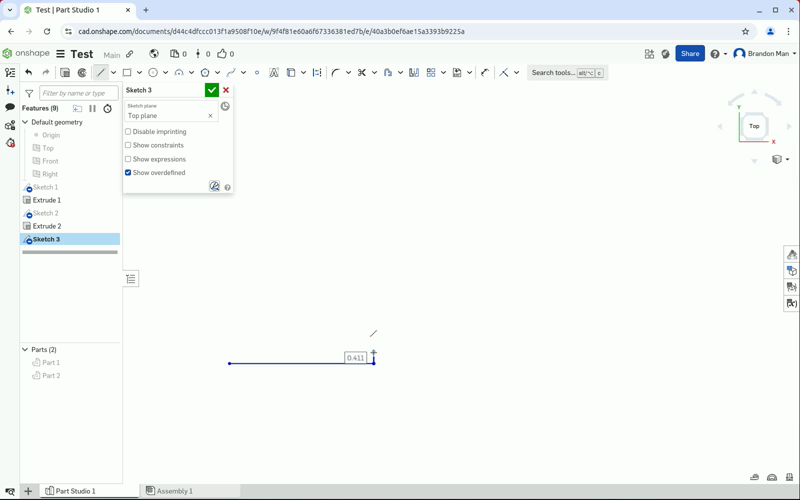
scroll(-6)
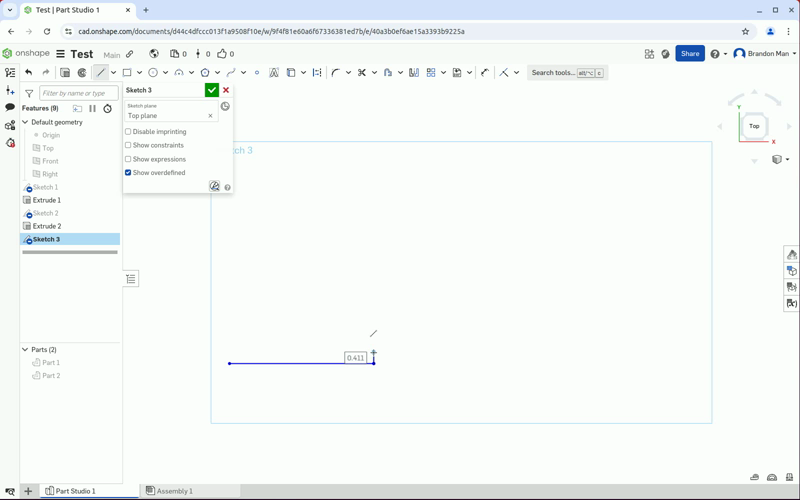
scroll(-6)
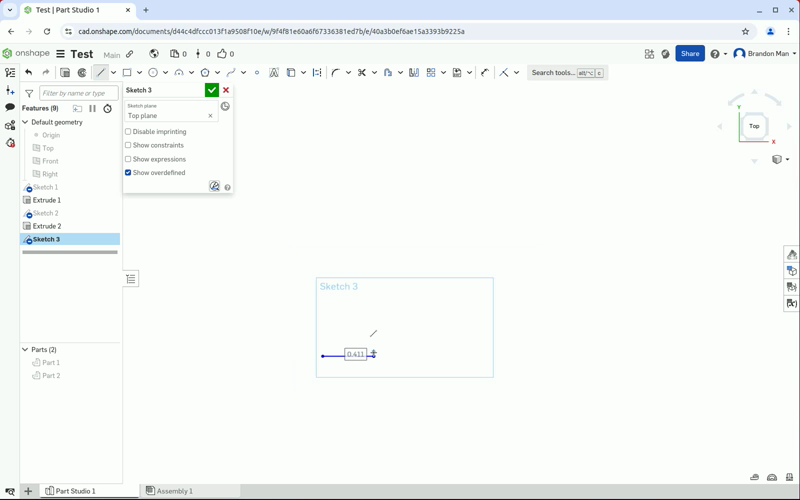
scroll(-6)
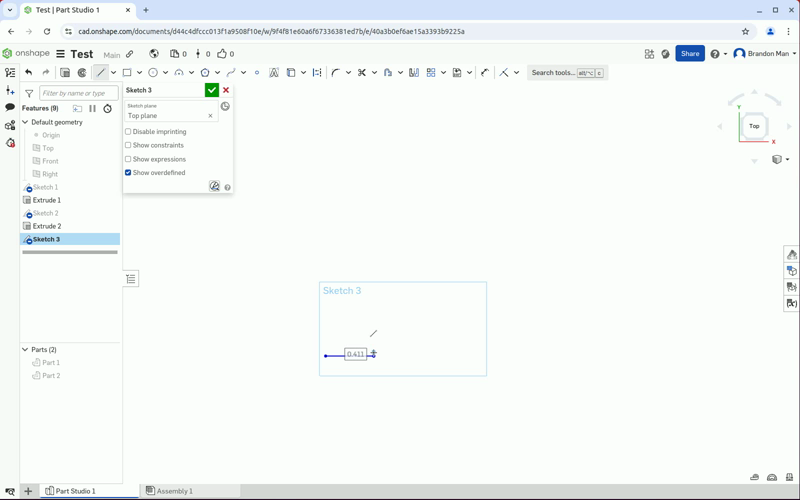
scroll(-6)
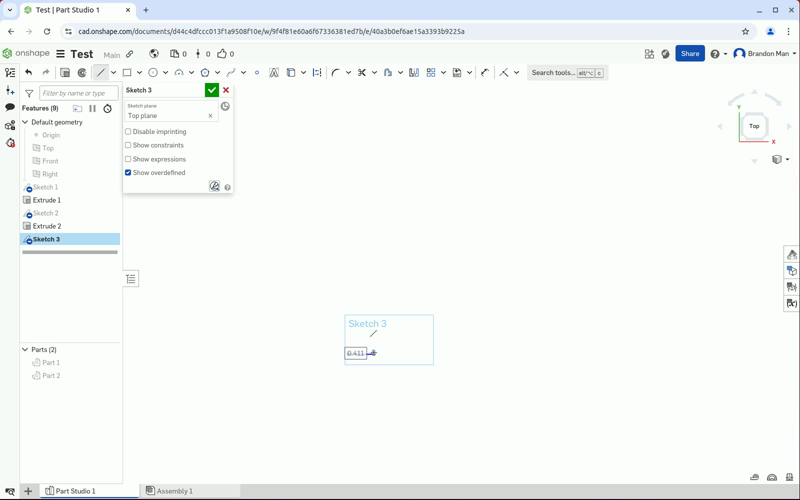
key_up(shift)
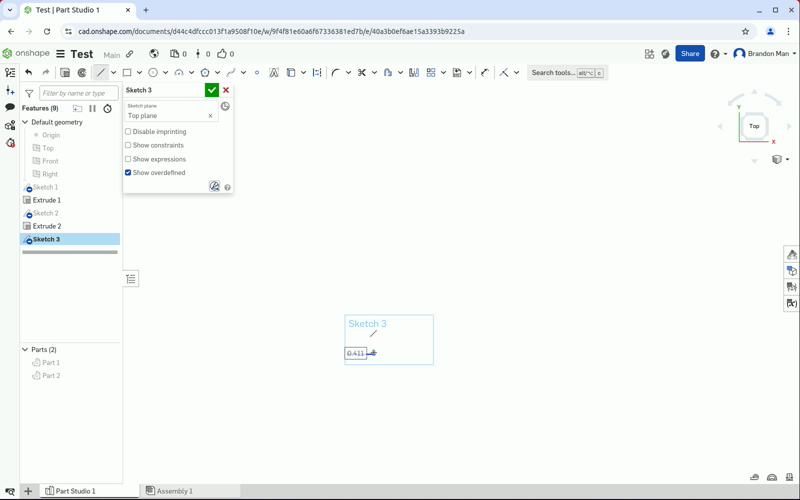
key_down(shift)
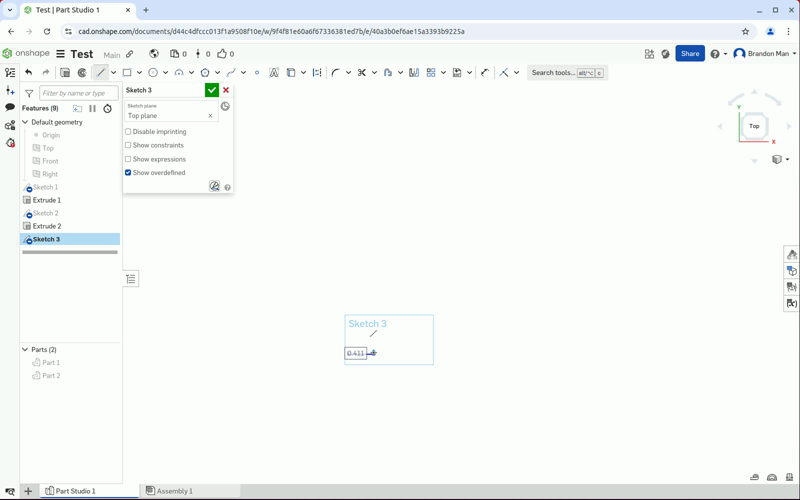
mouse_move(403, 352)
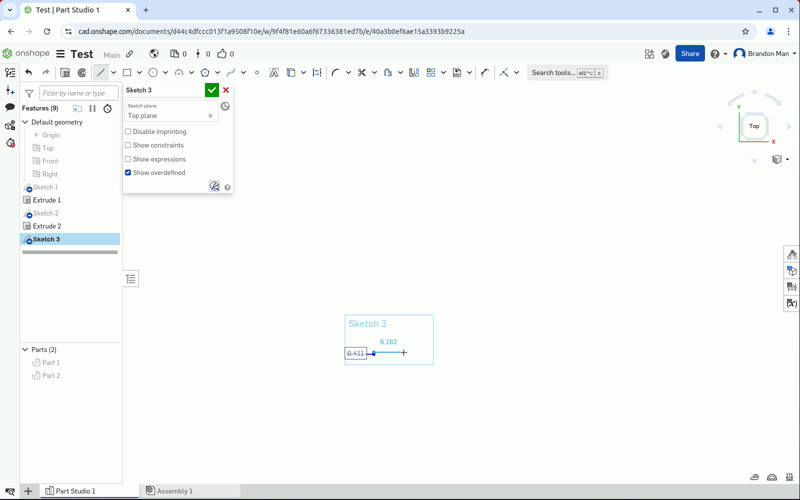
mouse_move(348, 352)
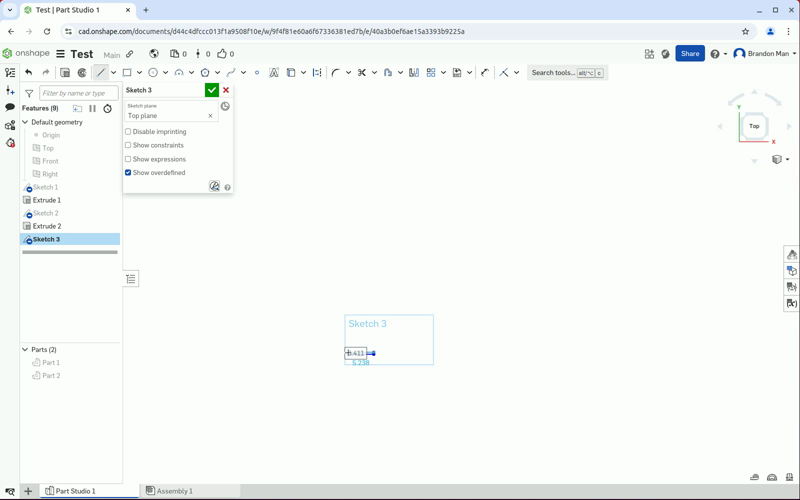
scroll(6)
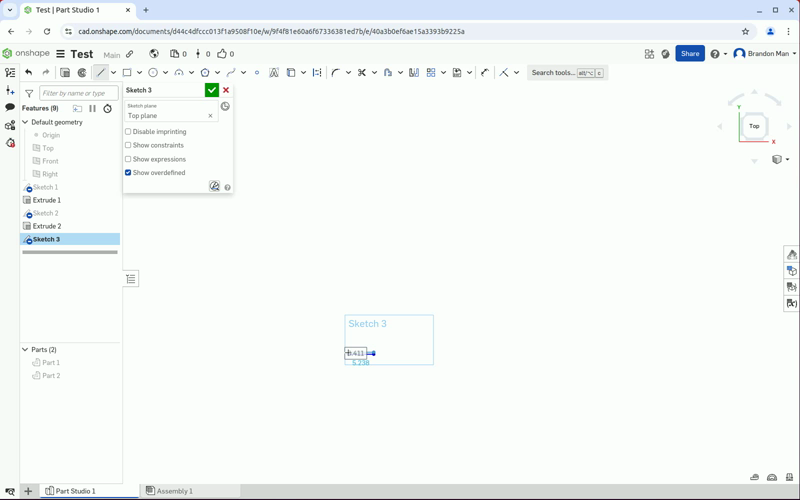
scroll(6)
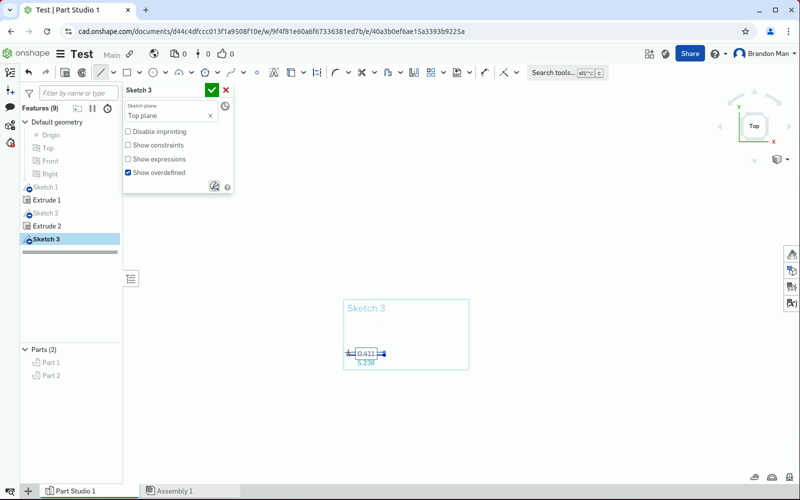
scroll(6)
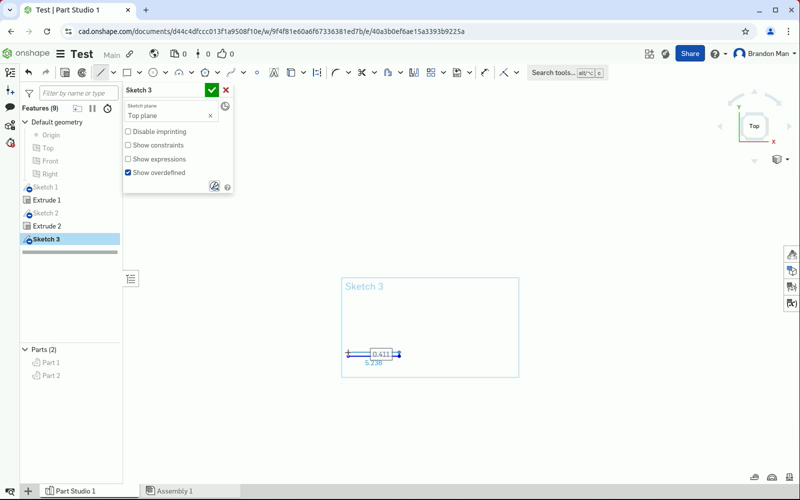
scroll(6)
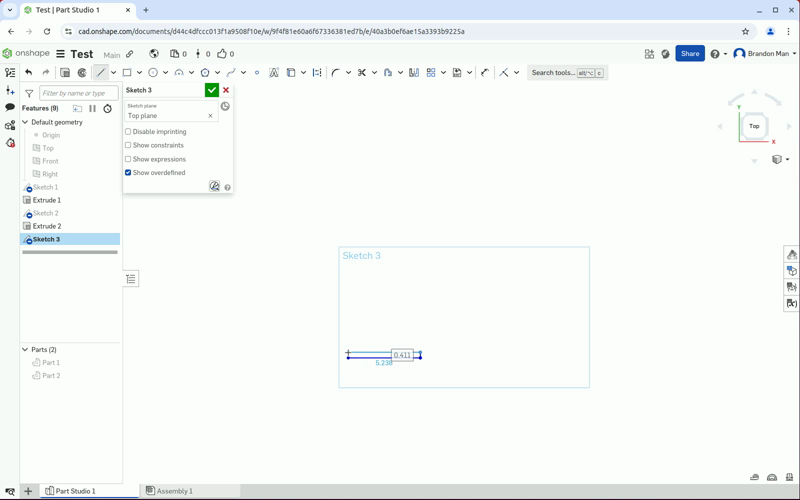
scroll(6)
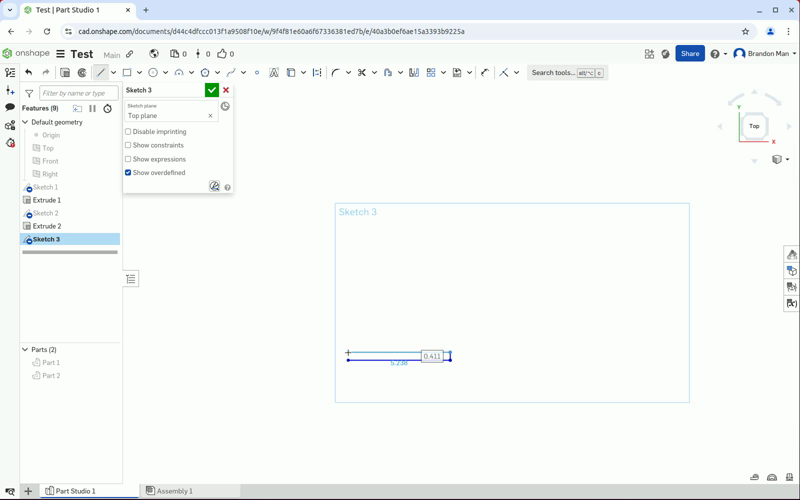
scroll(6)
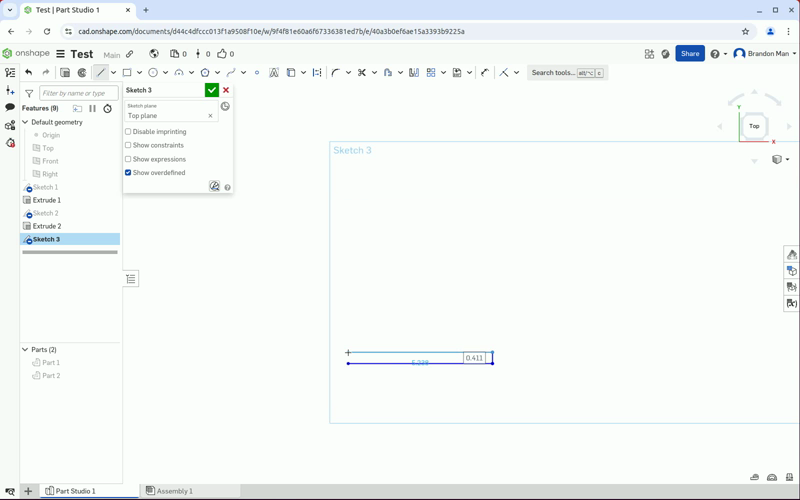
scroll(6)
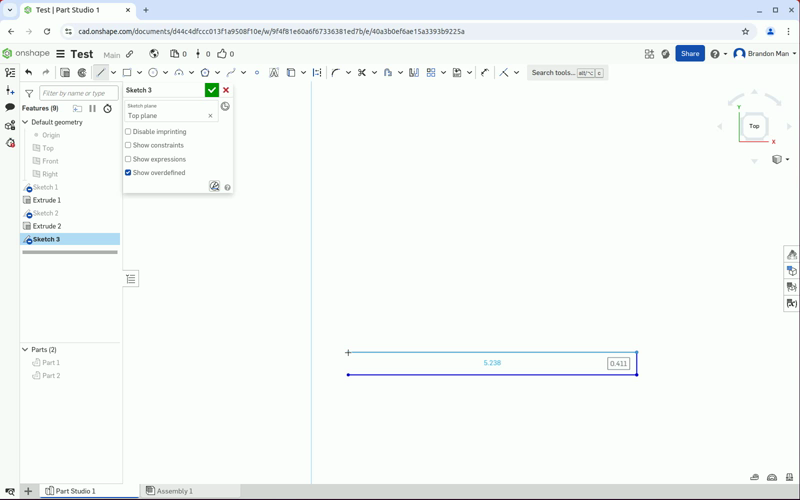
click(348, 352)
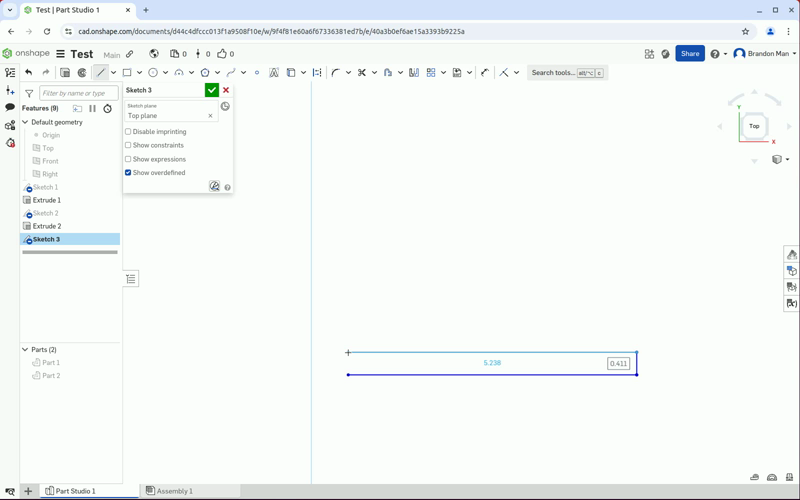
scroll(-6)
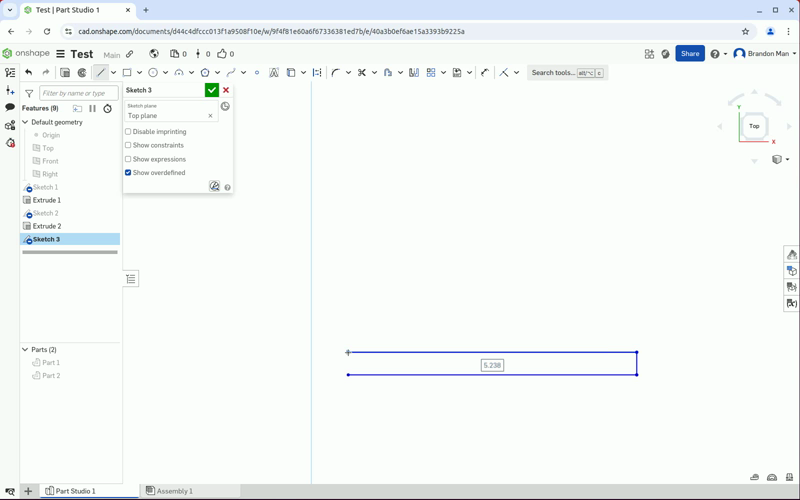
scroll(-6)
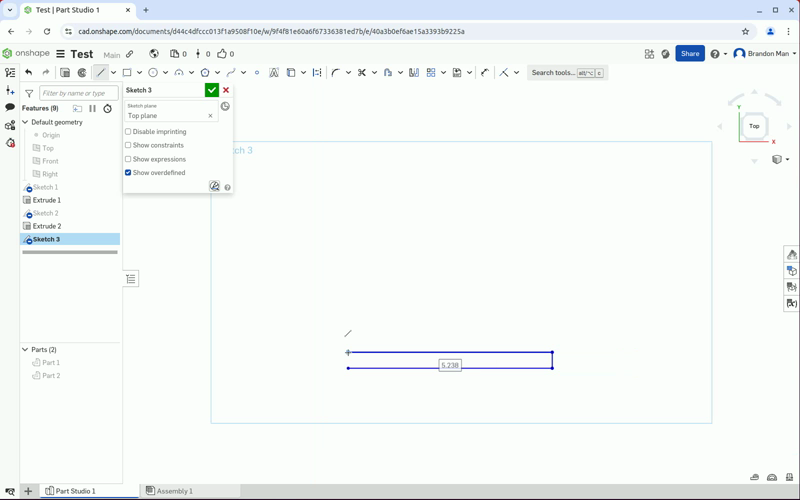
scroll(-6)
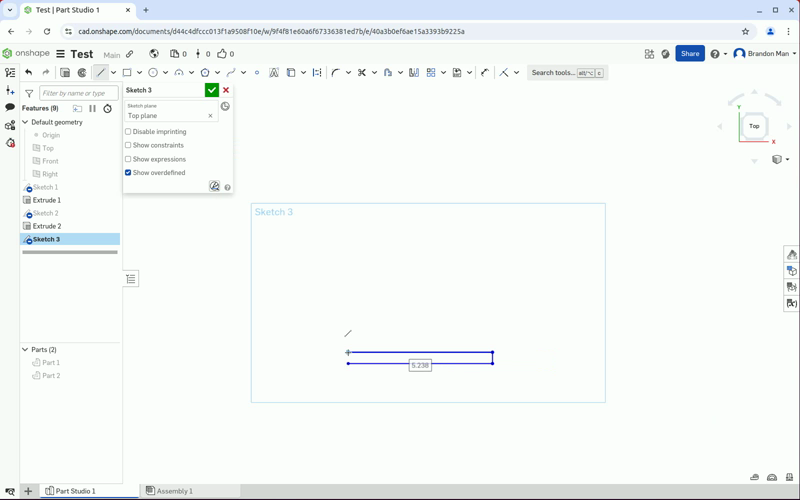
scroll(-6)
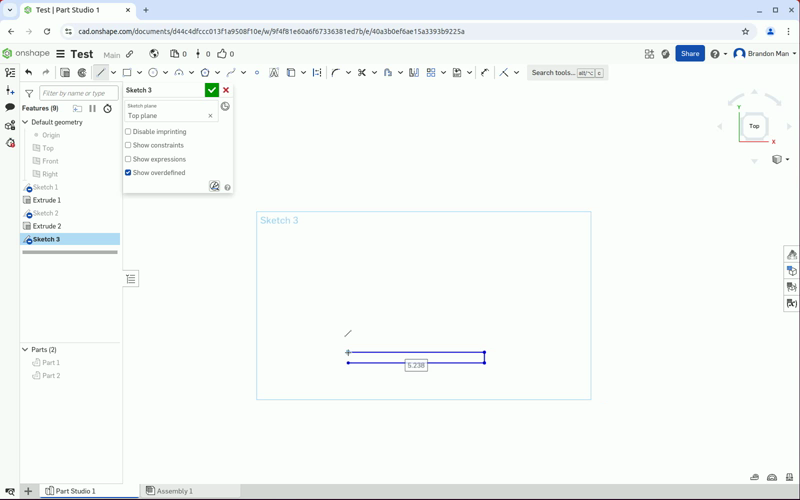
scroll(-6)
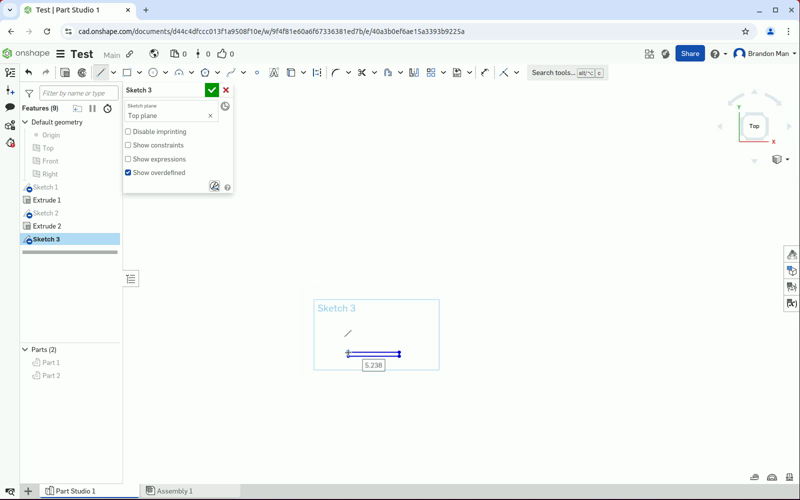
scroll(-6)
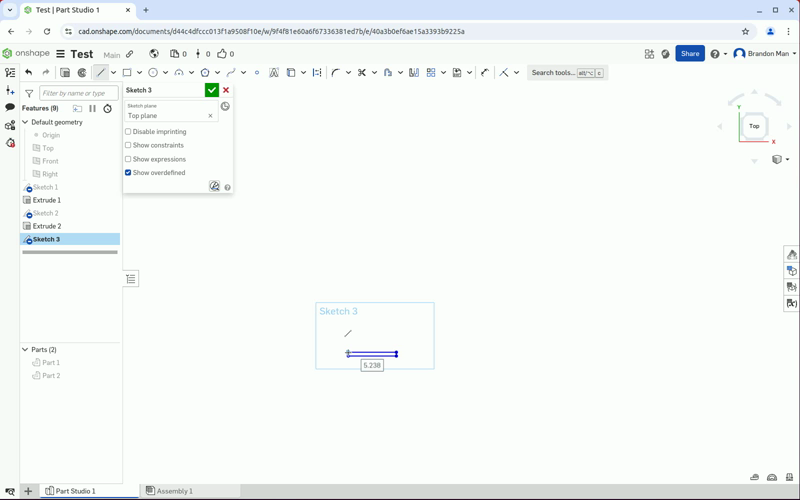
scroll(-6)
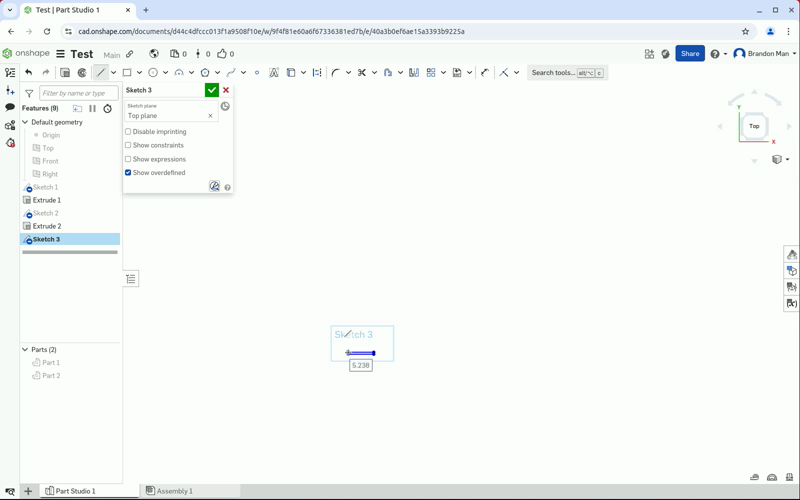
key_up(shift)
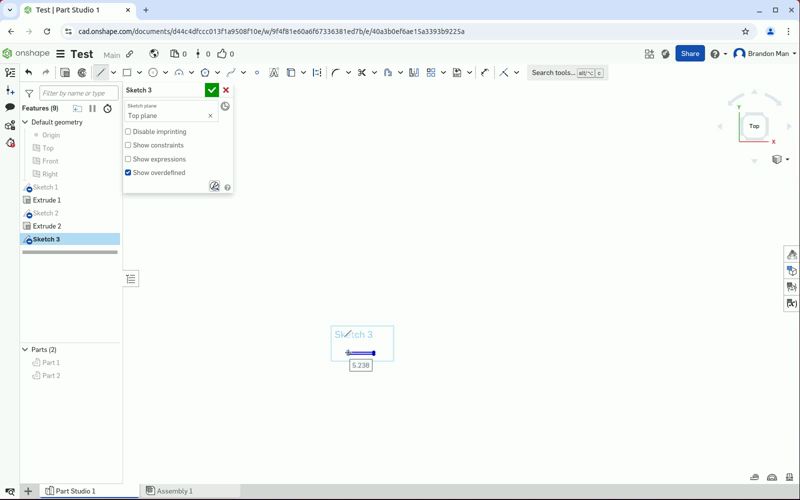
mouse_move(378, 352)
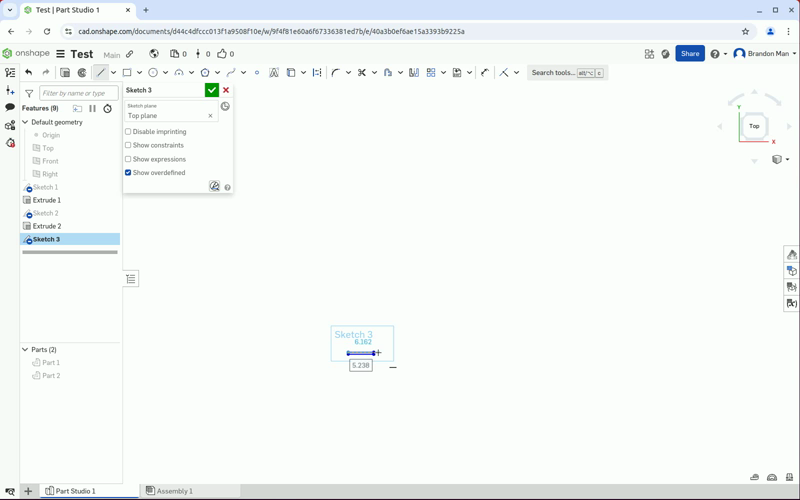
key_down(shift)
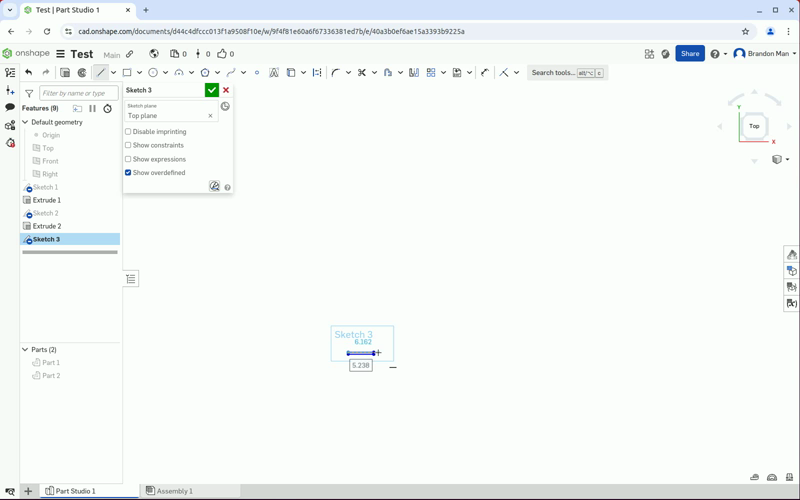
mouse_move(348, 354)
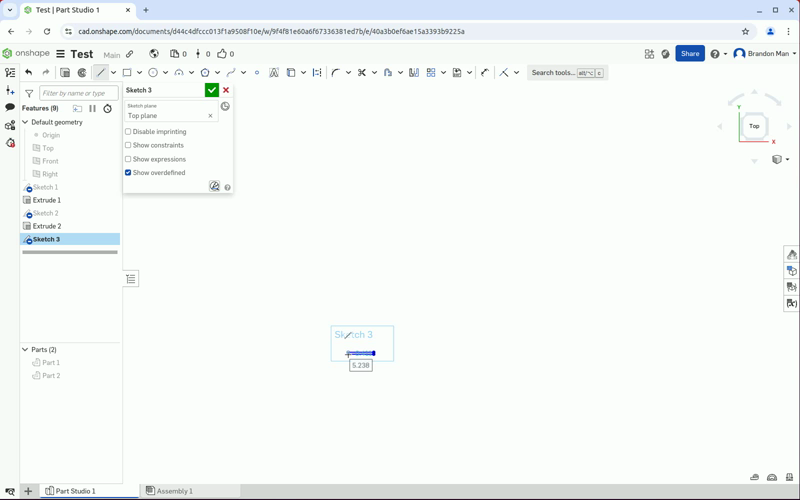
scroll(6)
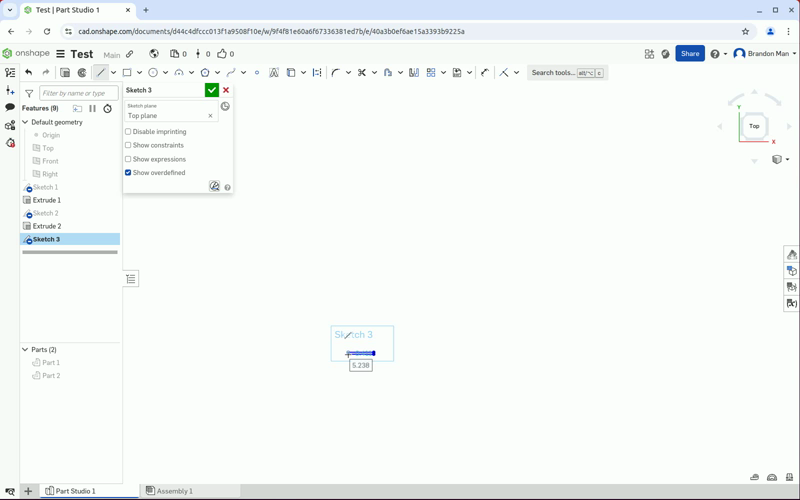
scroll(6)
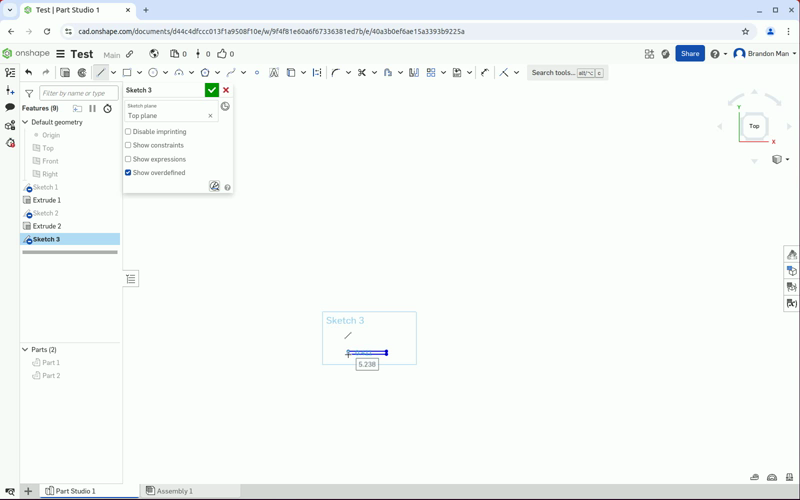
scroll(6)
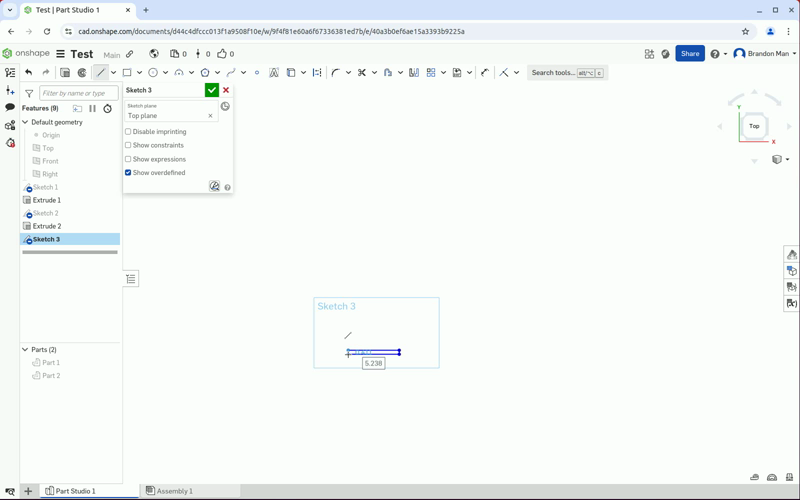
scroll(6)
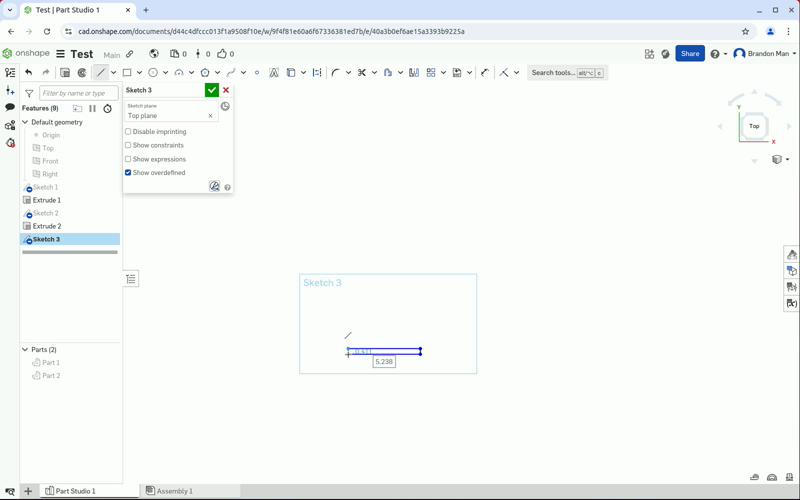
scroll(6)
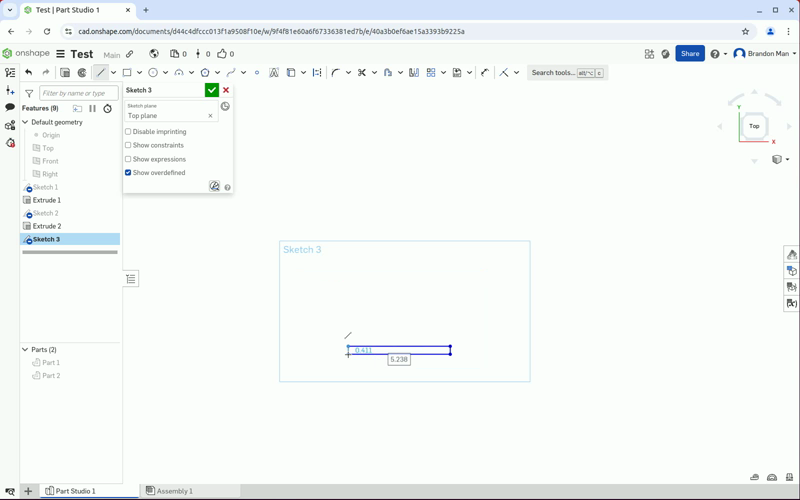
scroll(6)
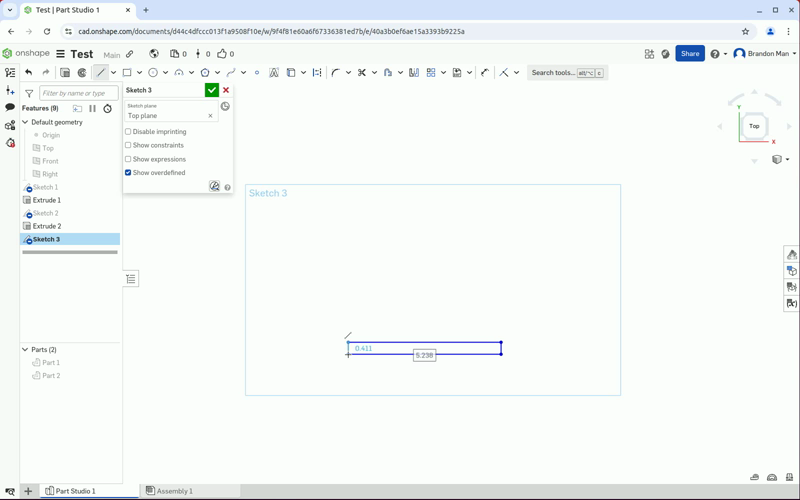
scroll(6)
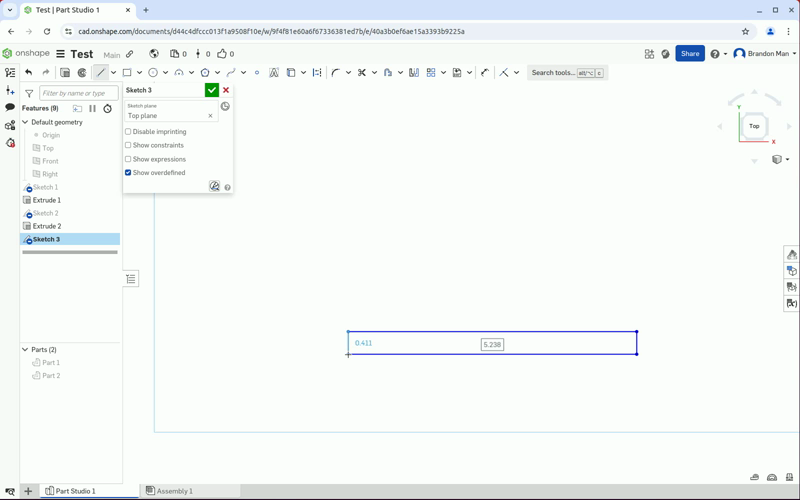
key_up(shift)
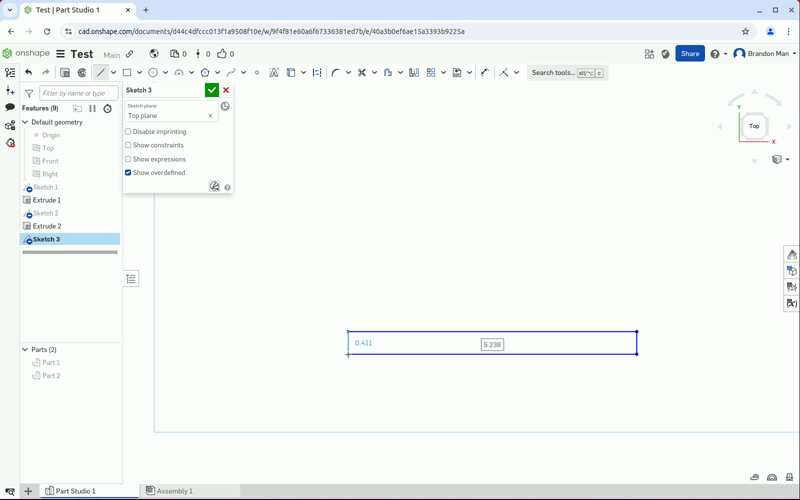
click(348, 354)
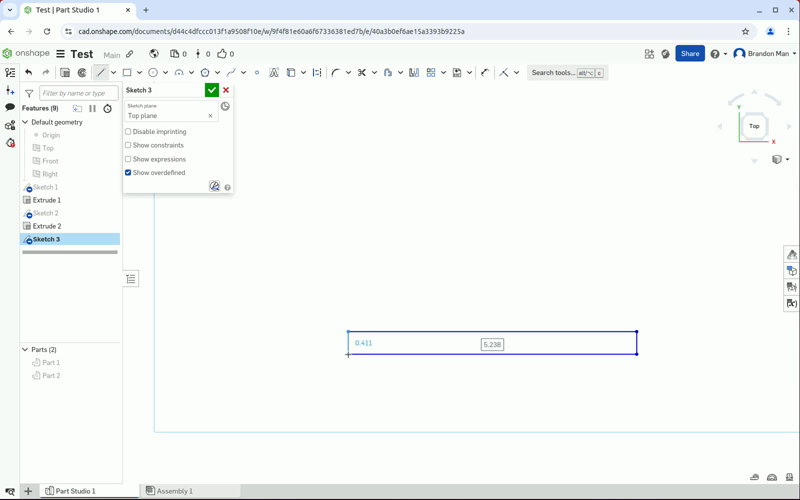
scroll(-6)
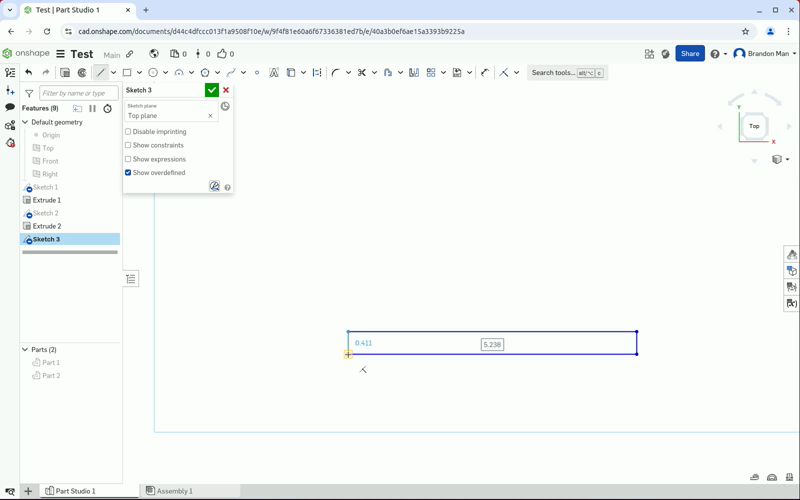
scroll(-6)
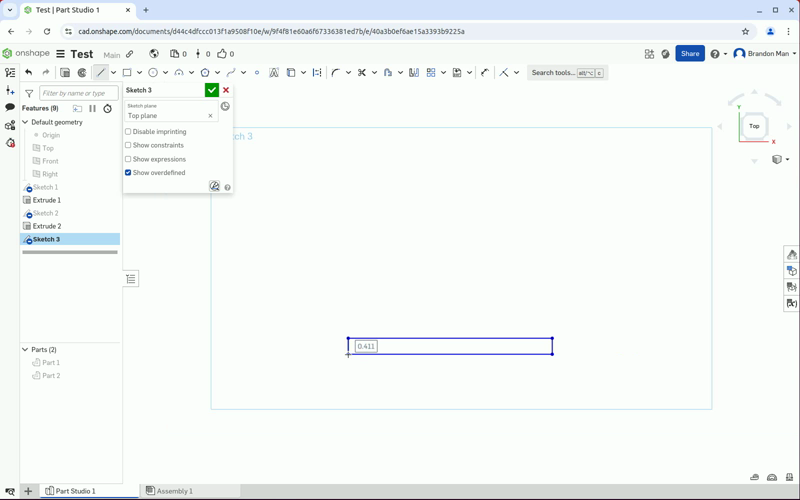
scroll(-6)
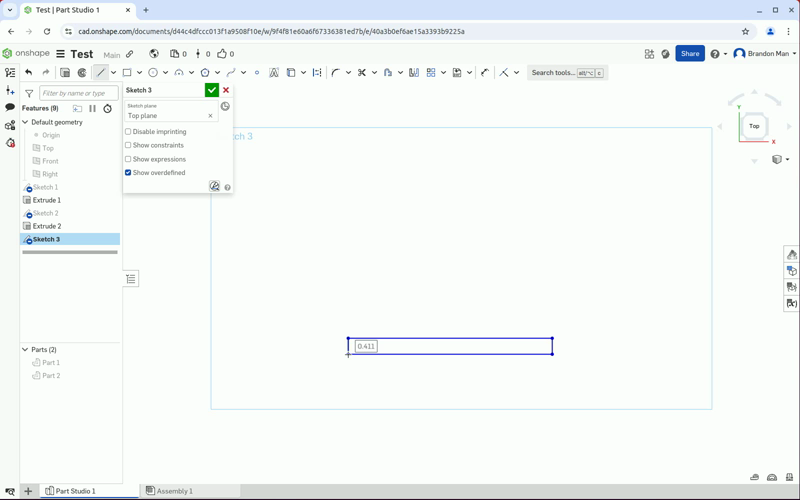
scroll(-6)
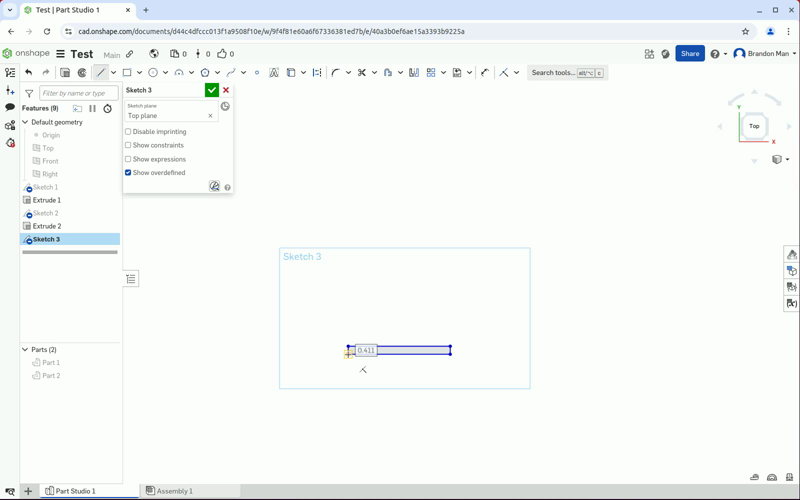
scroll(-6)
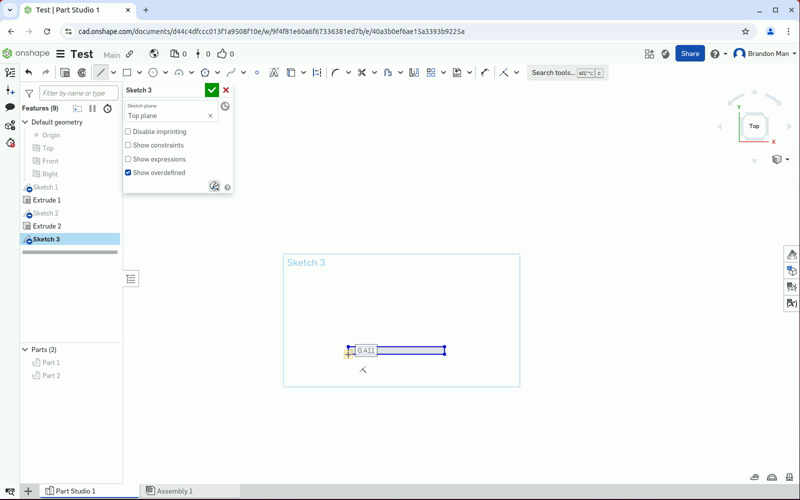
scroll(-6)
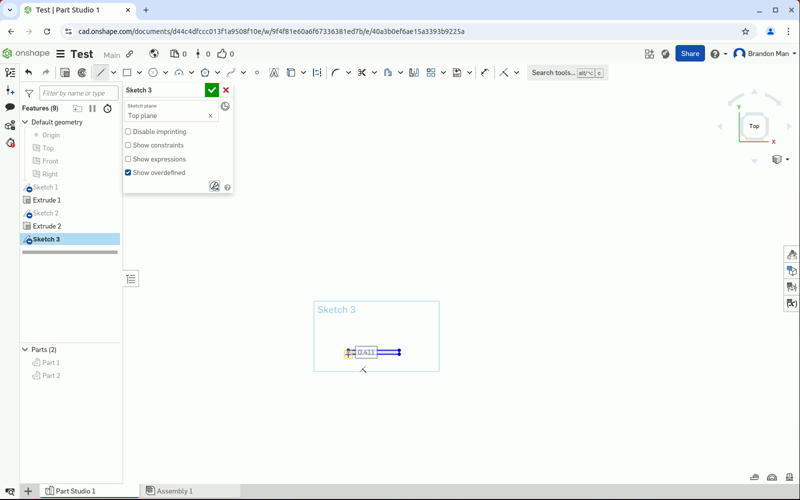
scroll(-6)
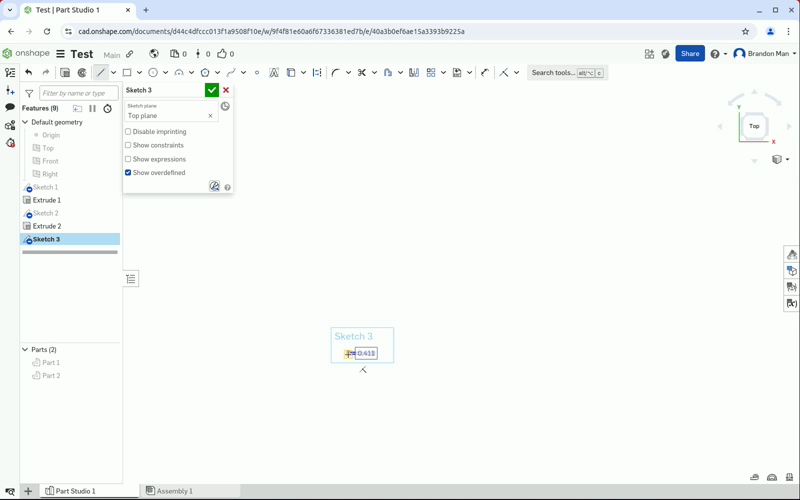
key(esc)
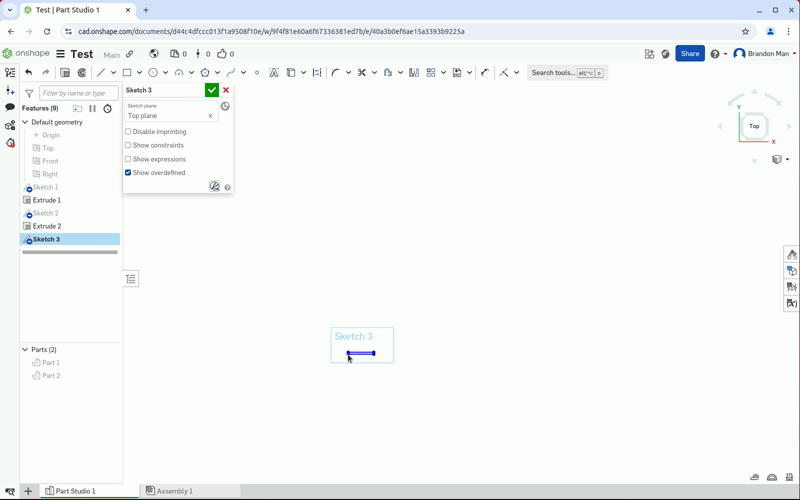
mouse_move(349, 352)
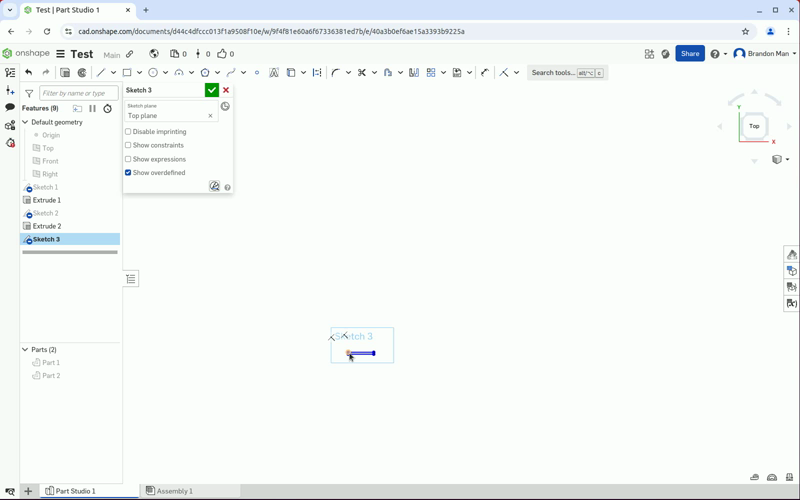
scroll(6)
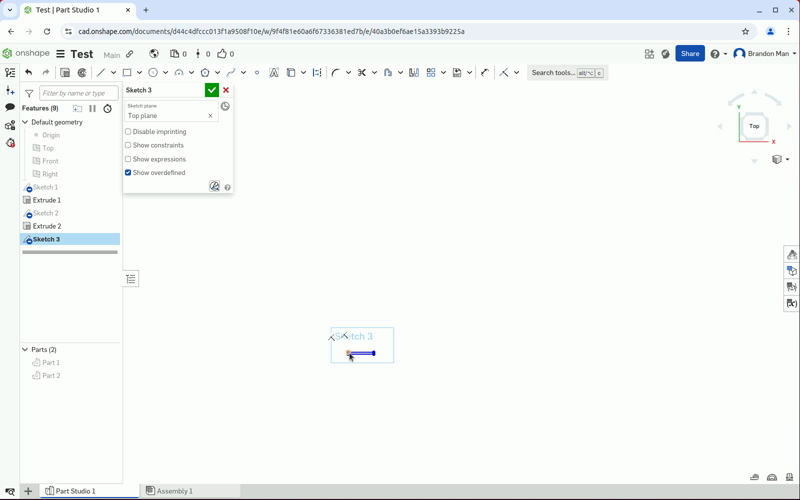
scroll(6)
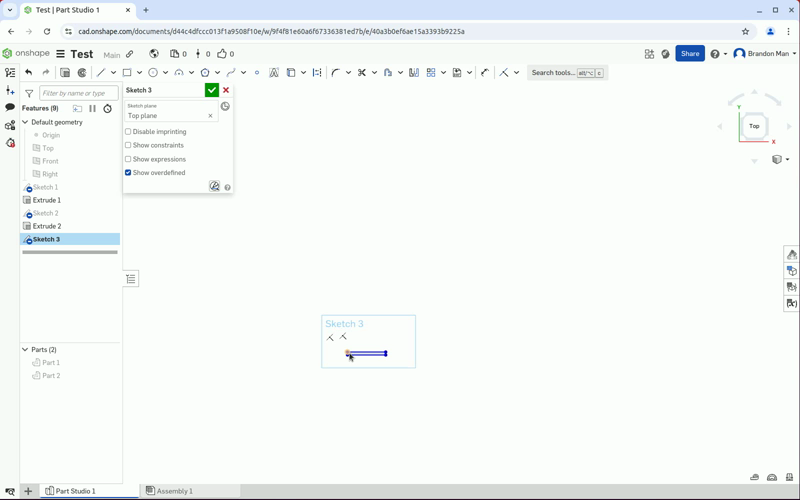
scroll(6)
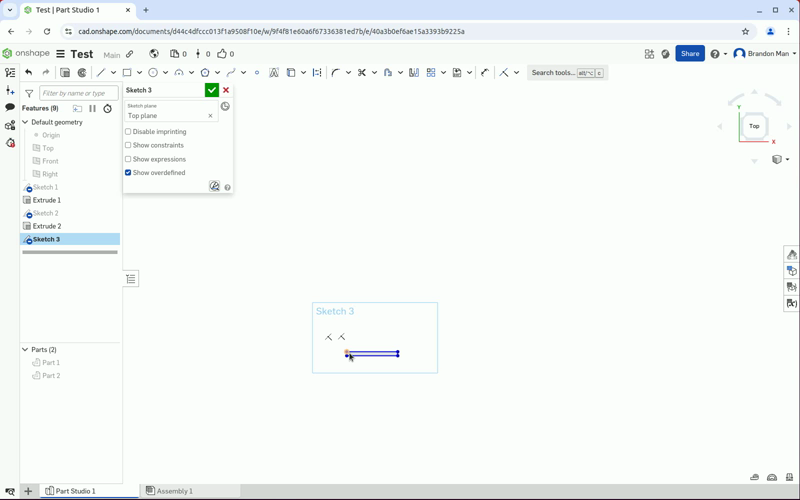
scroll(6)
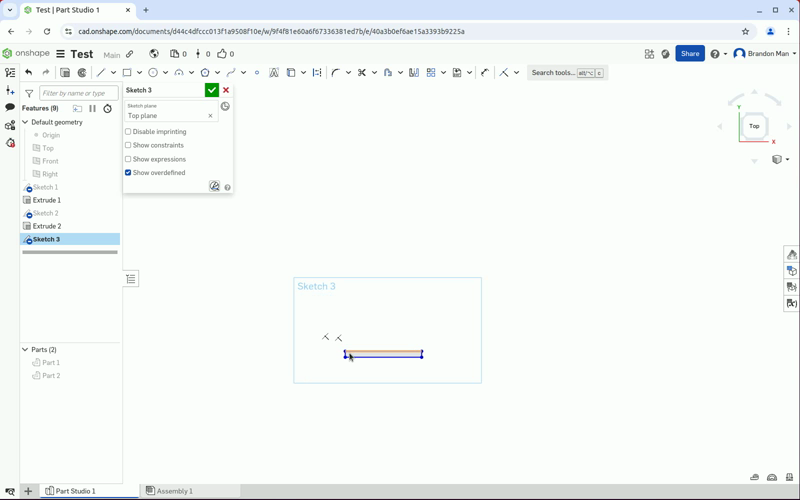
scroll(6)
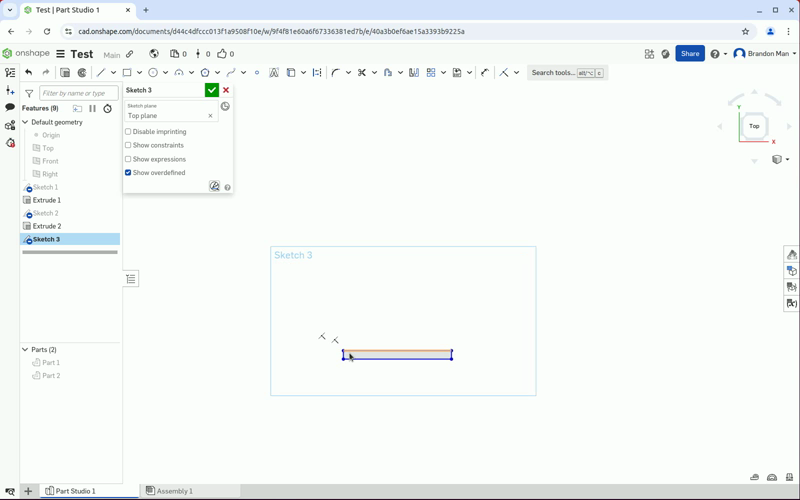
scroll(6)
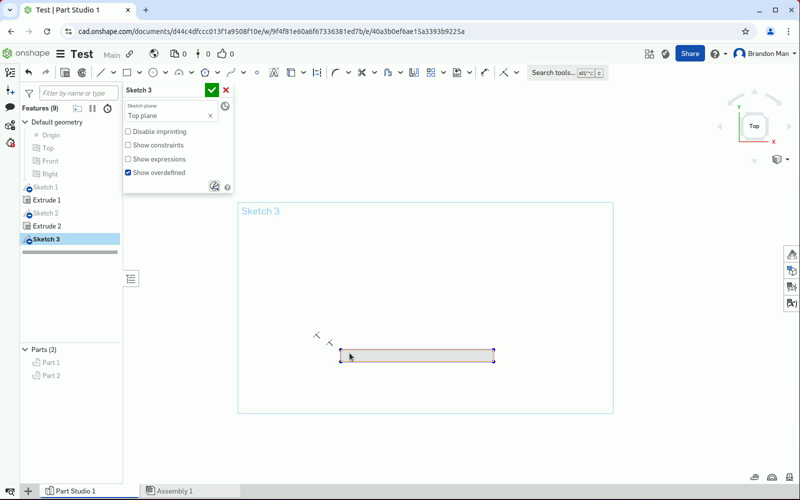
scroll(6)
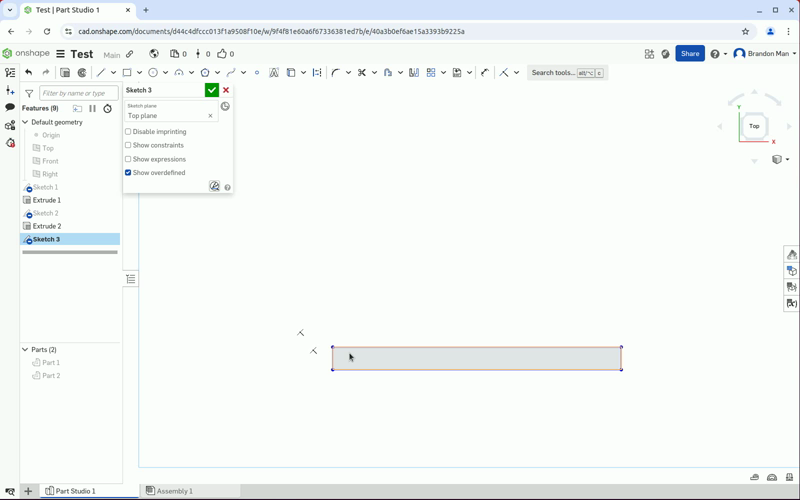
click(349, 352)
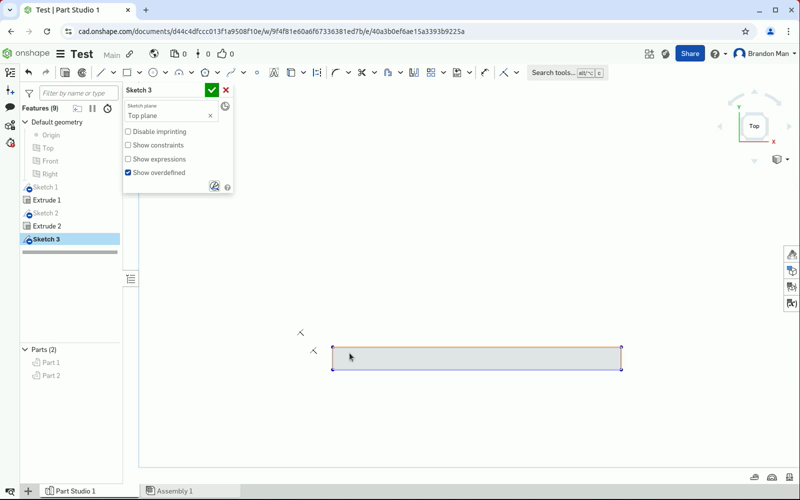
scroll(-6)
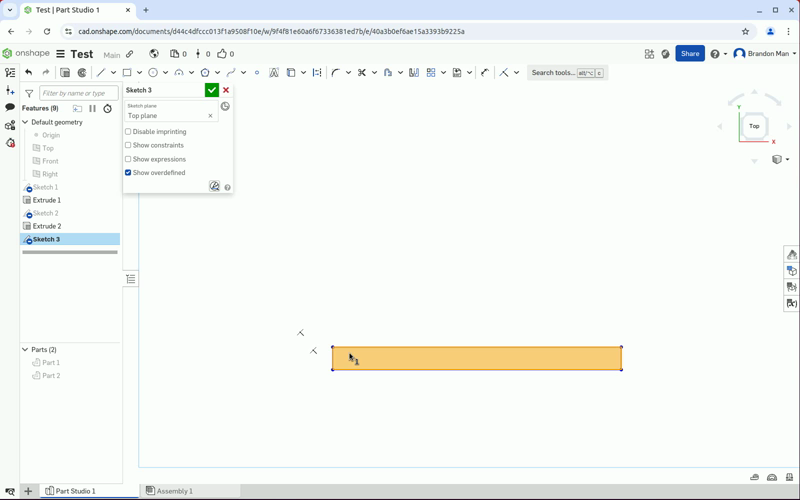
scroll(-6)
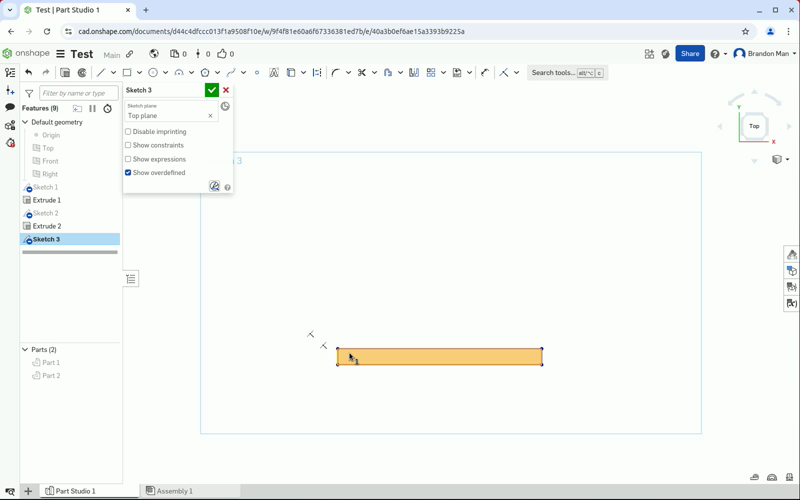
scroll(-6)
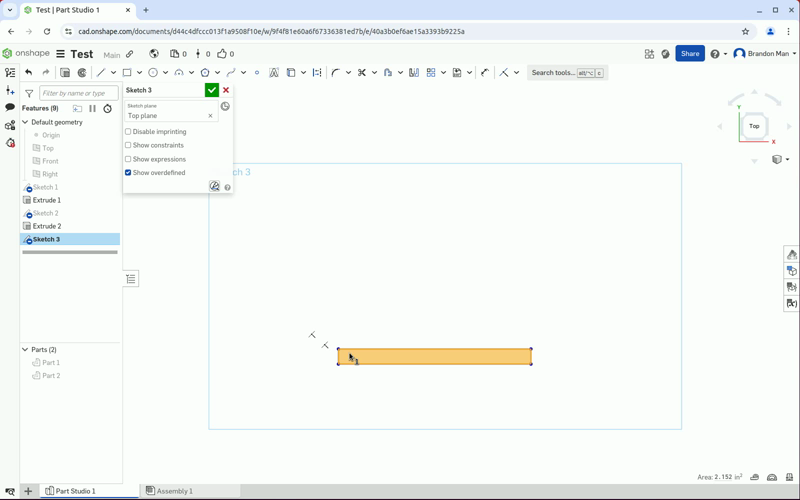
scroll(-6)
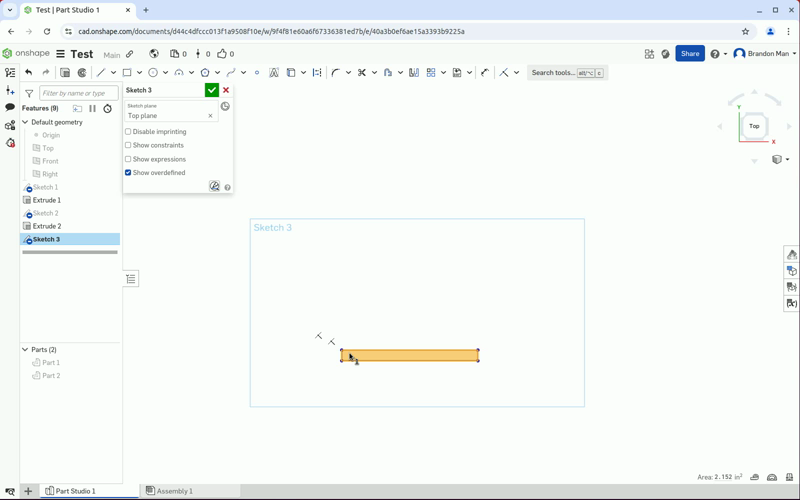
scroll(-6)
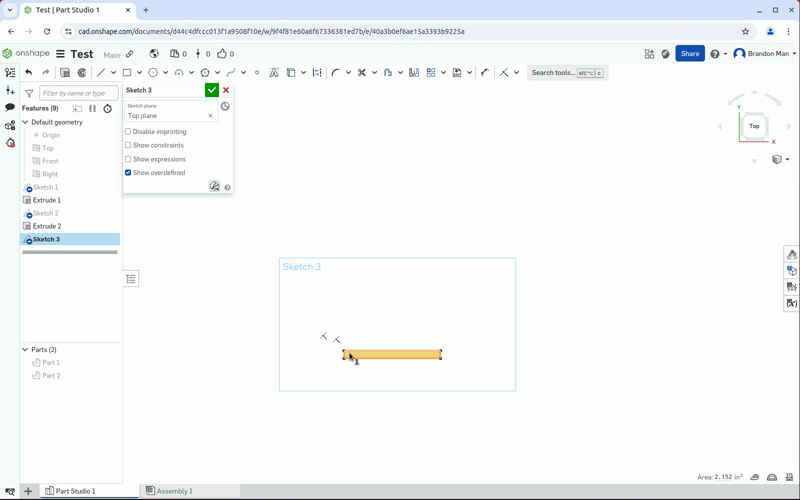
scroll(-6)
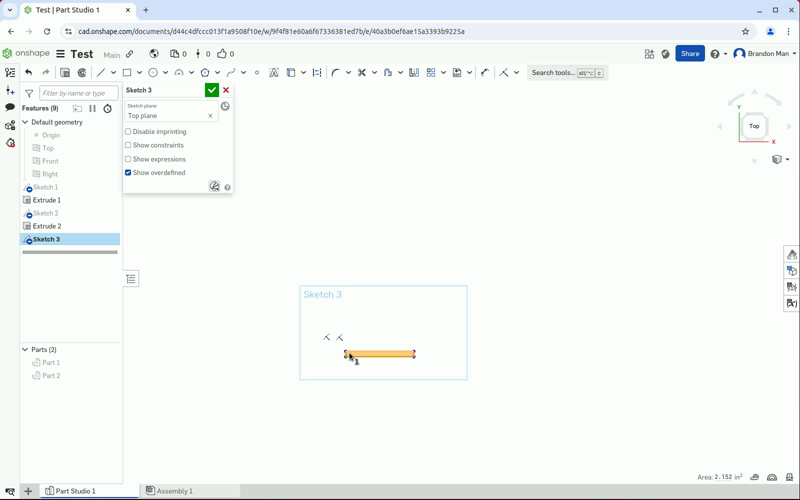
scroll(-6)
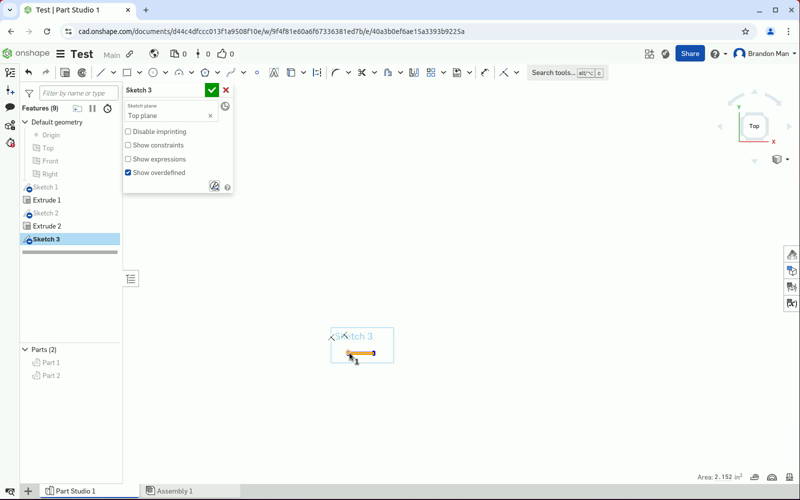
mouse_move(73, 352)
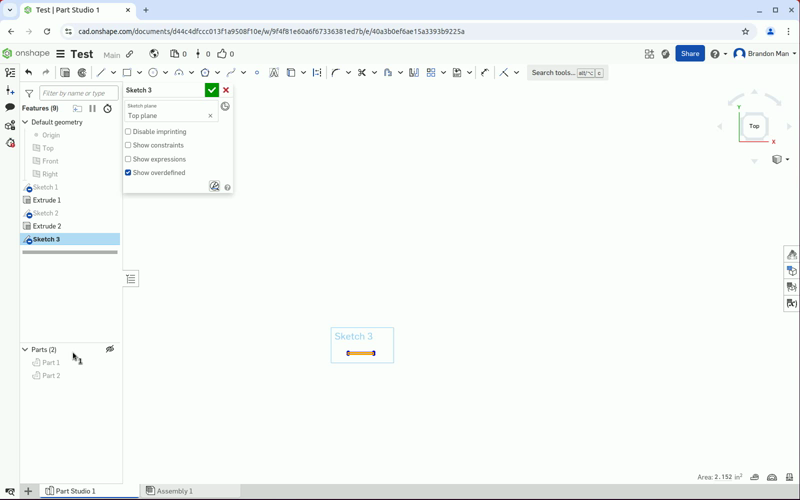
key(shift+y)
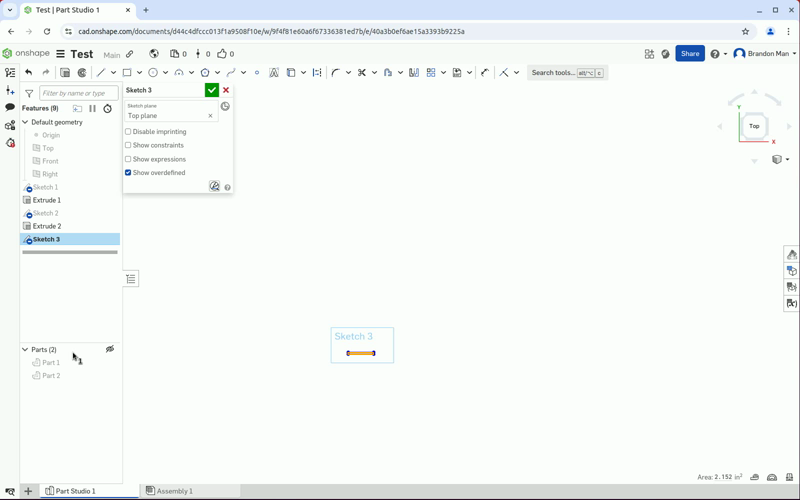
key(shift+e)
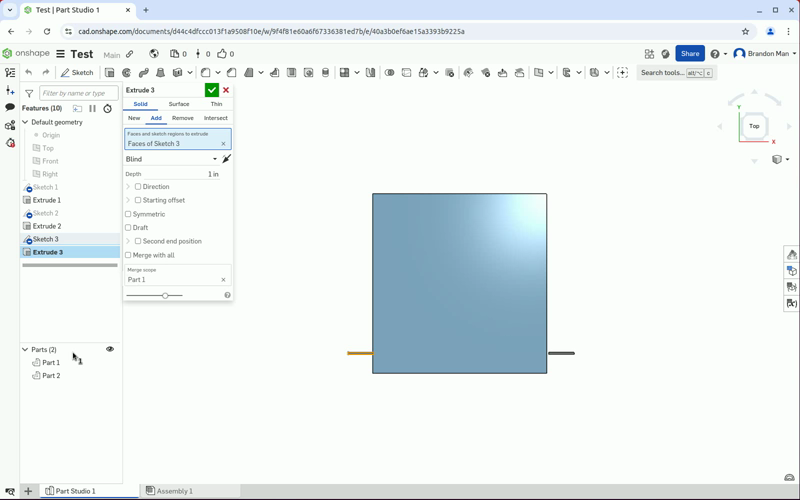
mouse_move(143, 106)
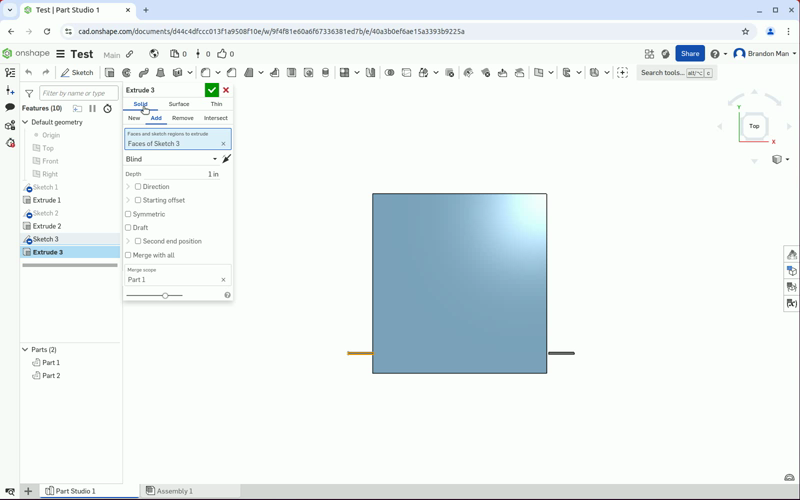
click(143, 106)
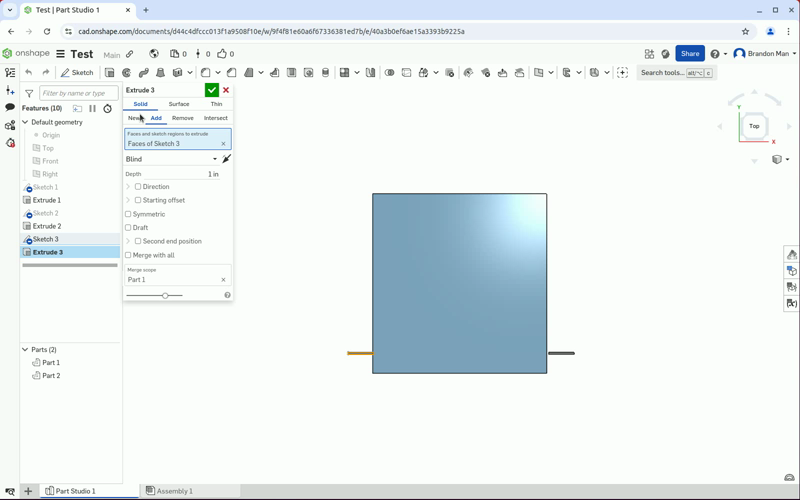
mouse_move(137, 120)
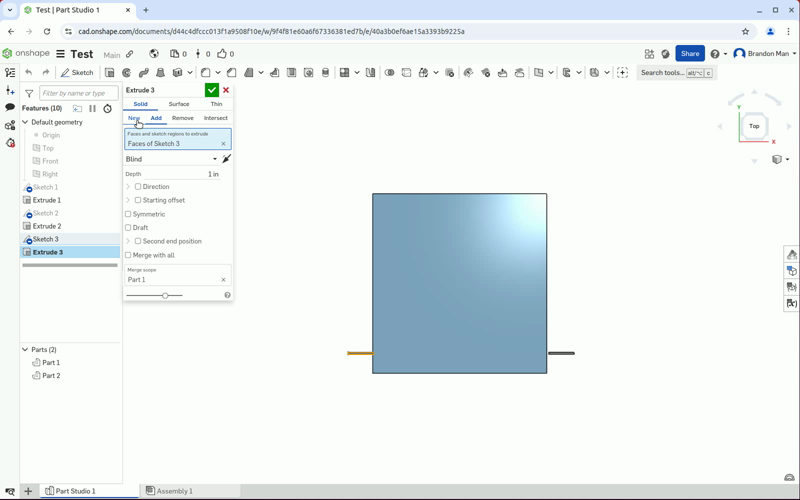
click(137, 120)
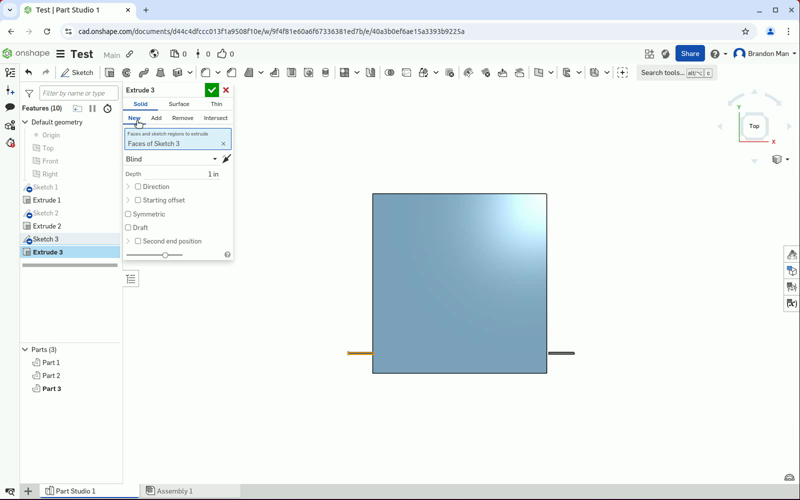
key(tab, 4)
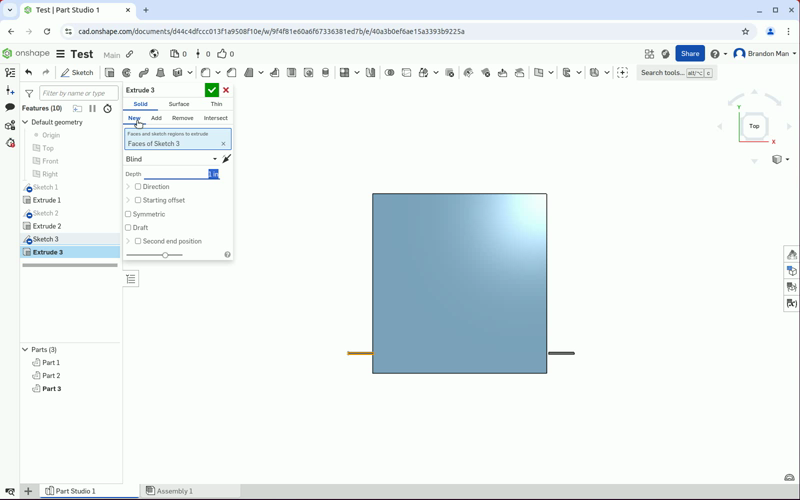
text(20.22)
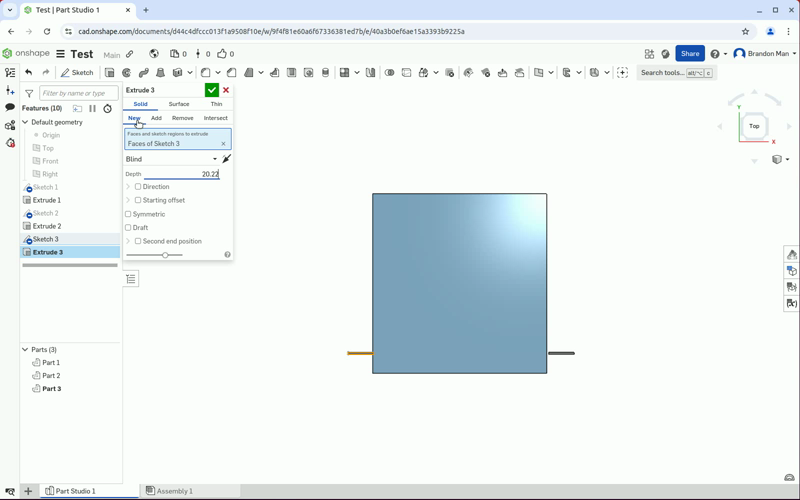
key(tab, 3)
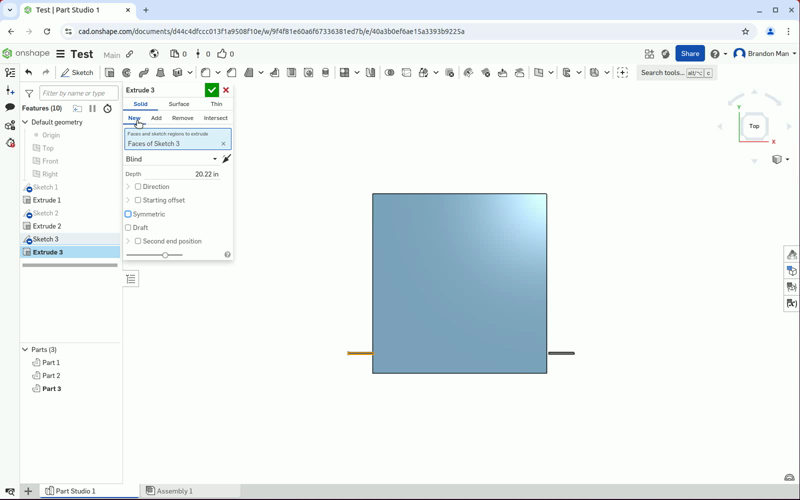
key(space)
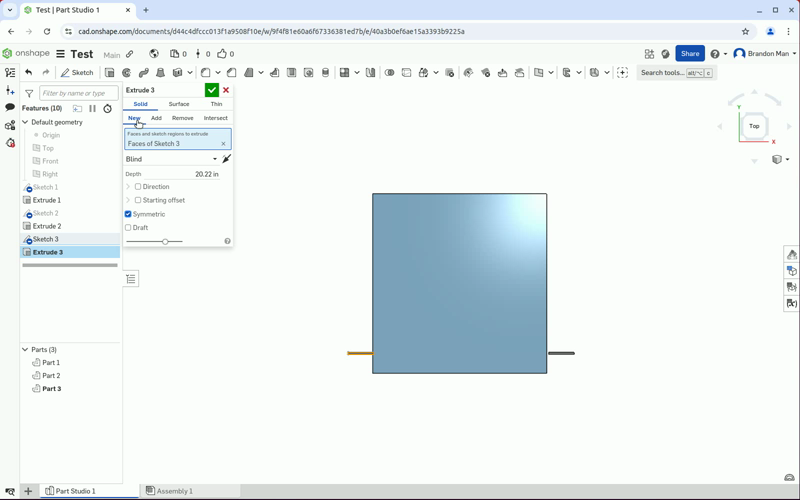
key(enter)
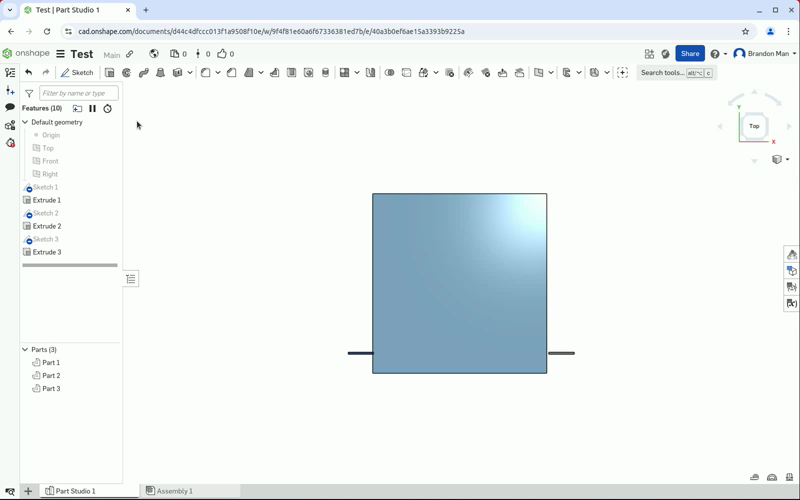
key(shift+h)
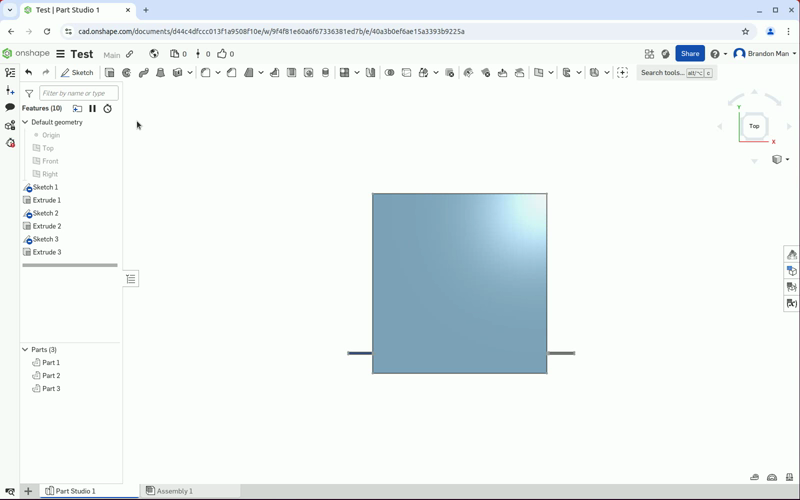
key(shift+h)
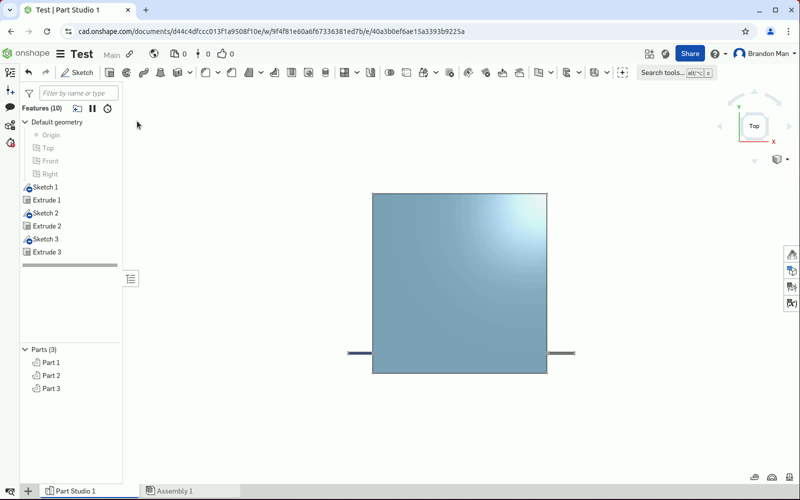
key(shift+7)
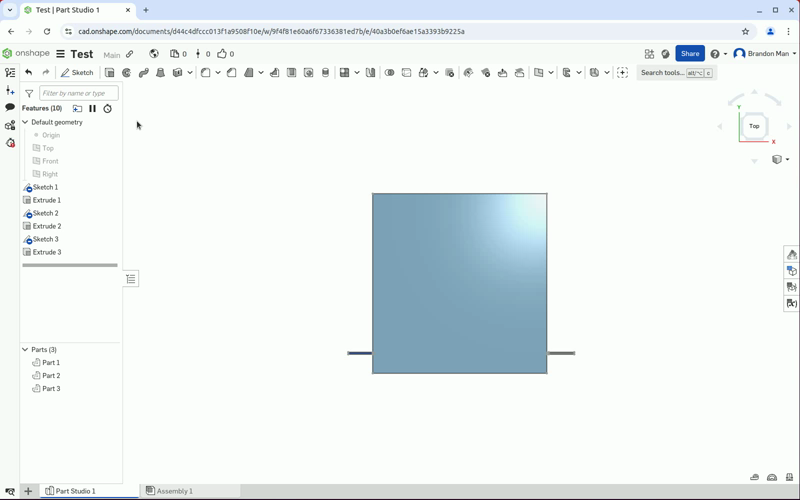
key(up, 3)
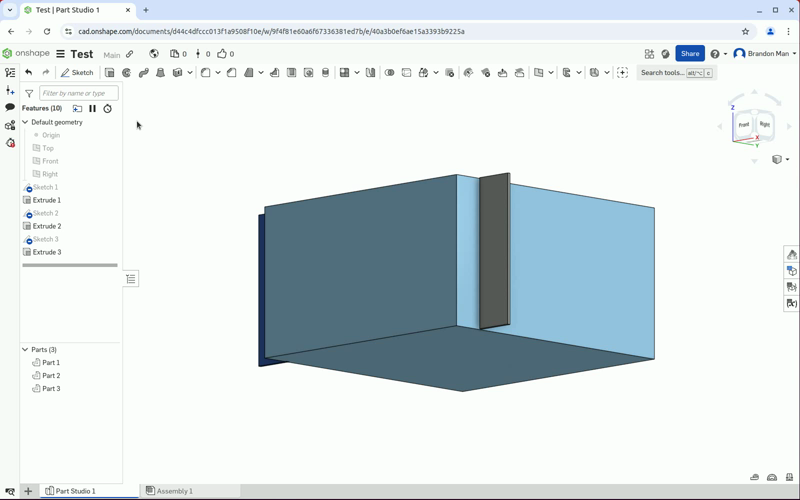
key(left, 3)
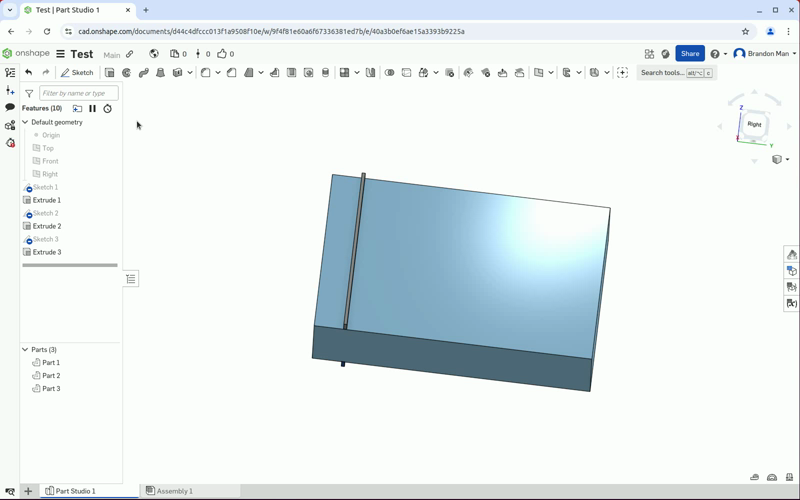
key(right, 3)
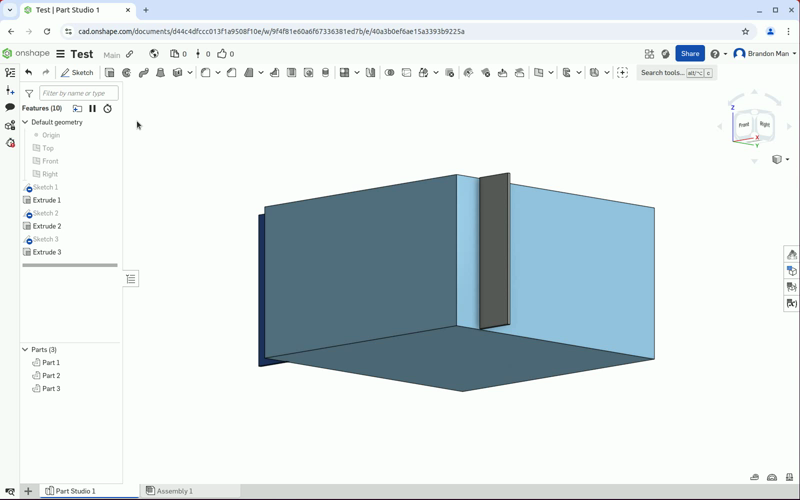
key(down, 3)
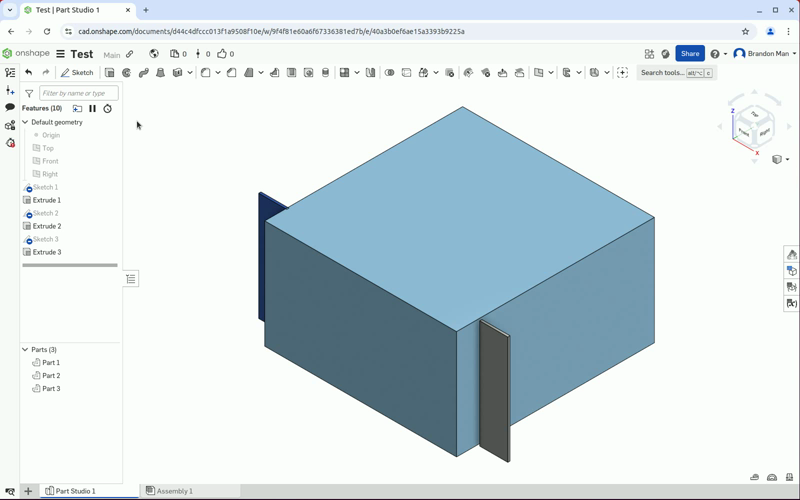
mouse_move(73, 189)
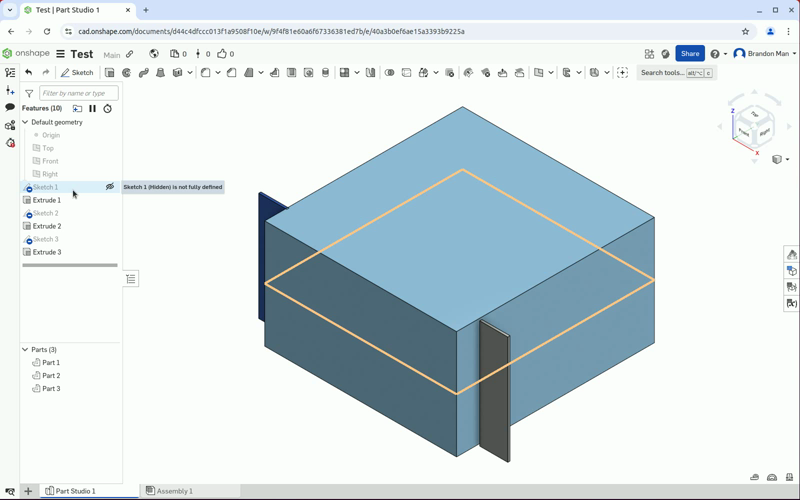
click(73, 189)